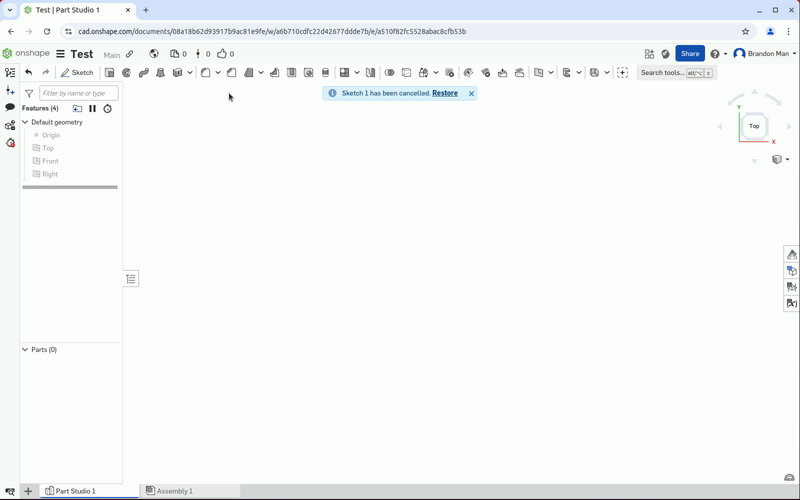
key(shift+h)
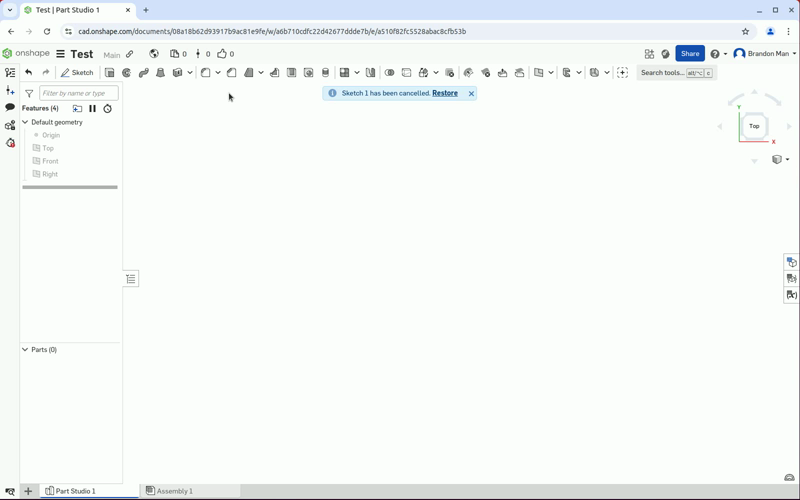
mouse_move(73, 352)
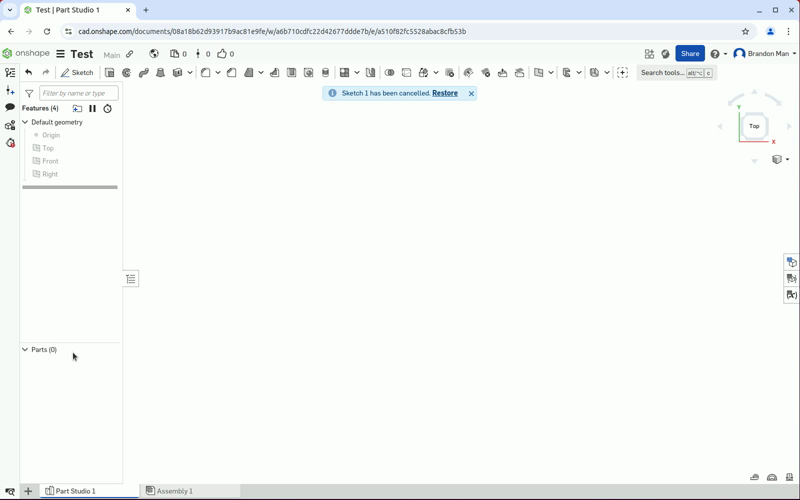
key(y)
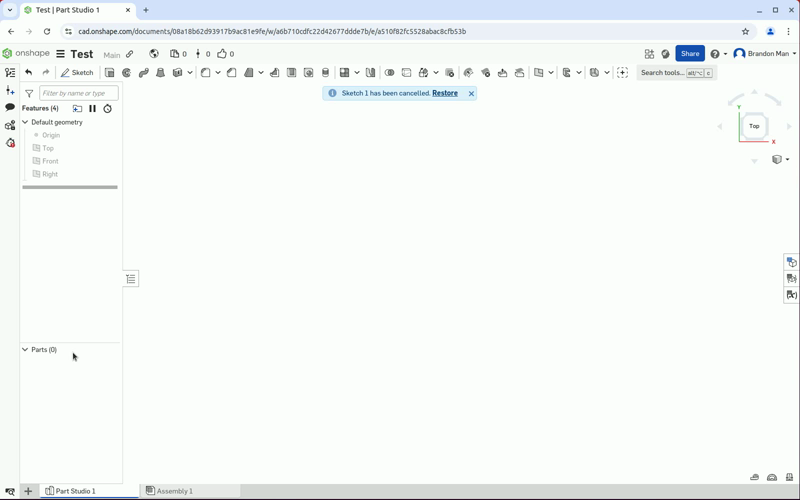
key(shift+p)
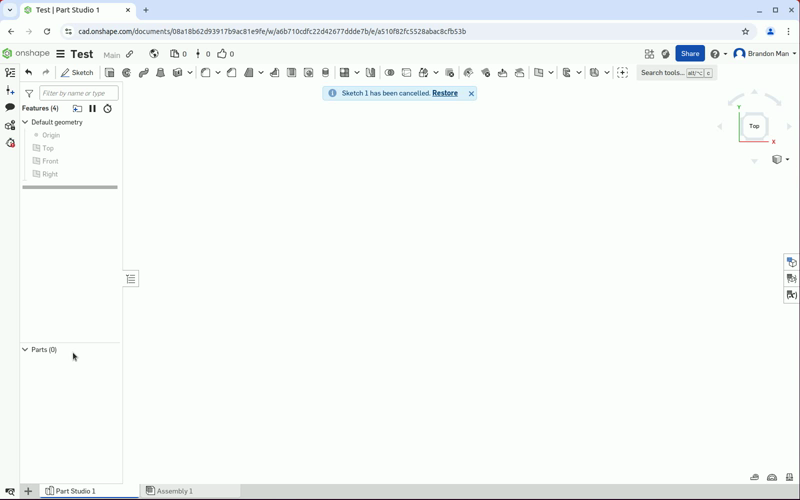
key(space)
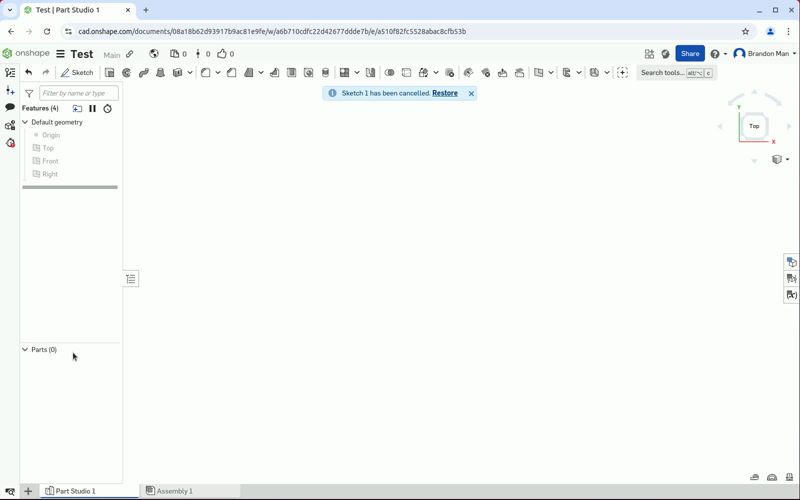
key_down(shift)
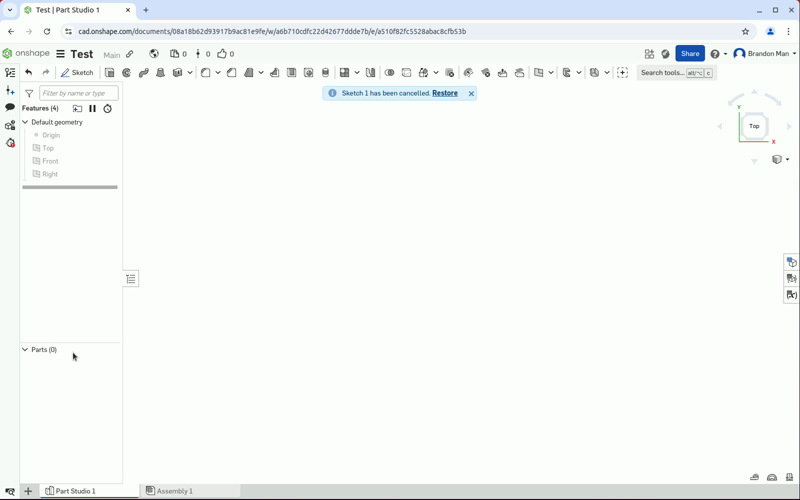
key(up)
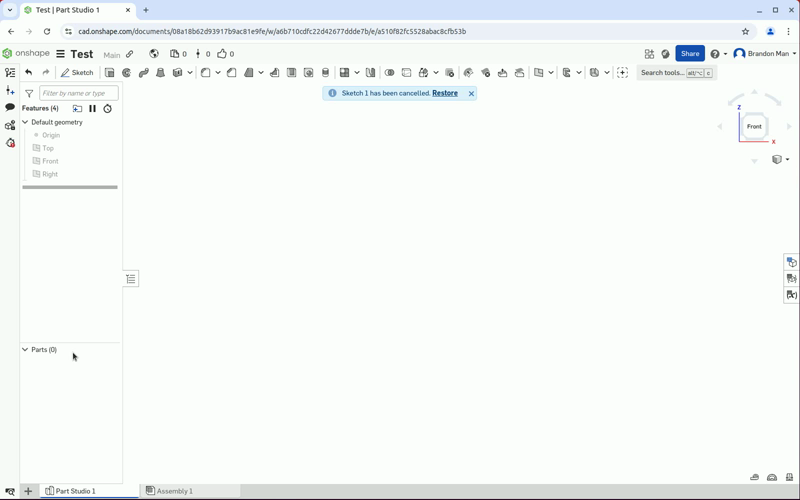
key_up(shift)
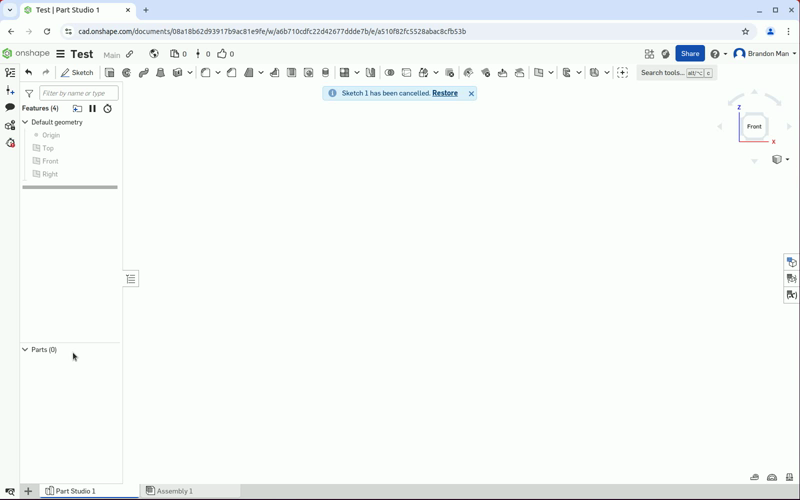
mouse_move(73, 352)
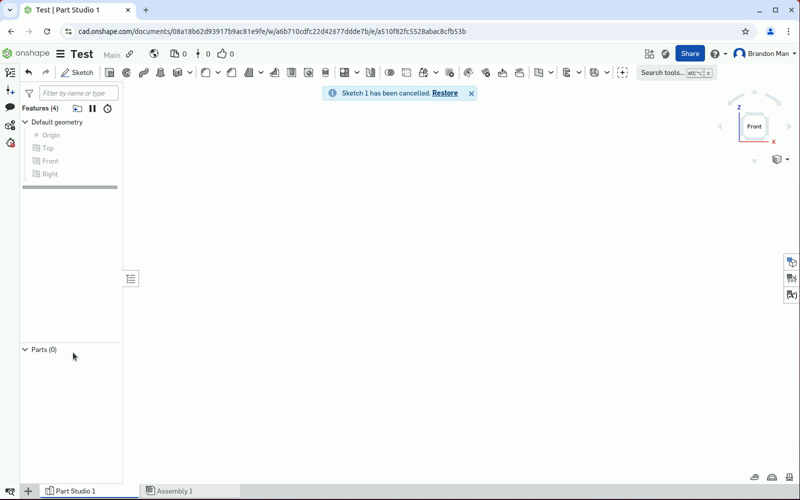
key(shift+y)
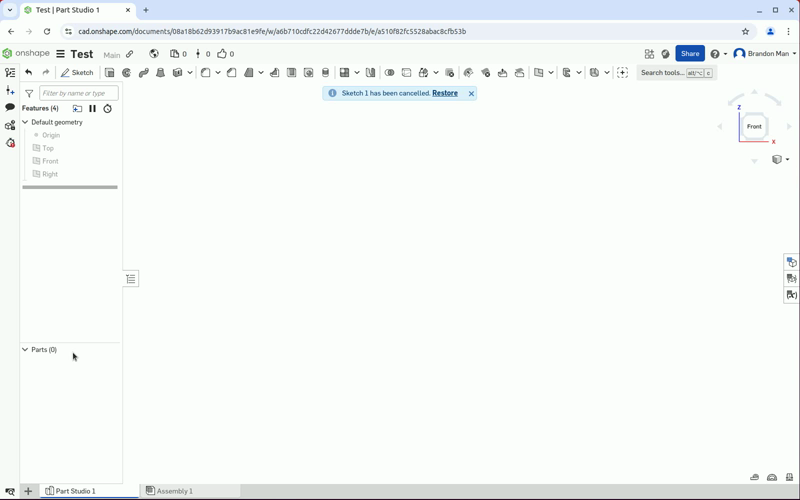
key(shift+s)
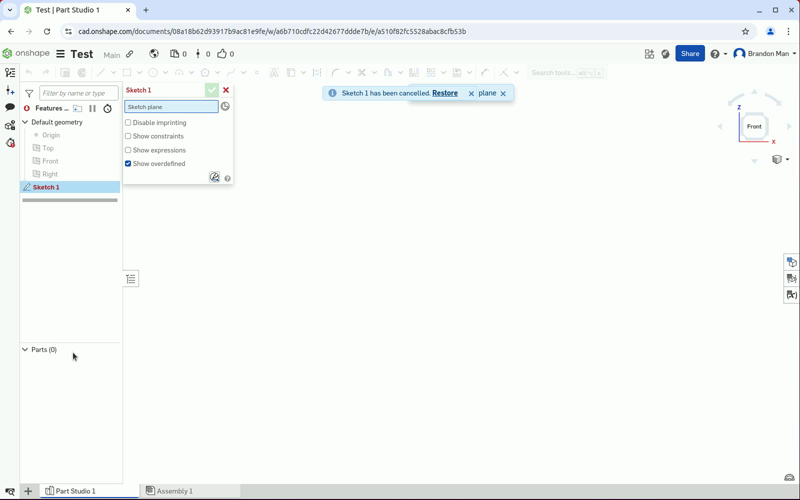
mouse_move(73, 163)
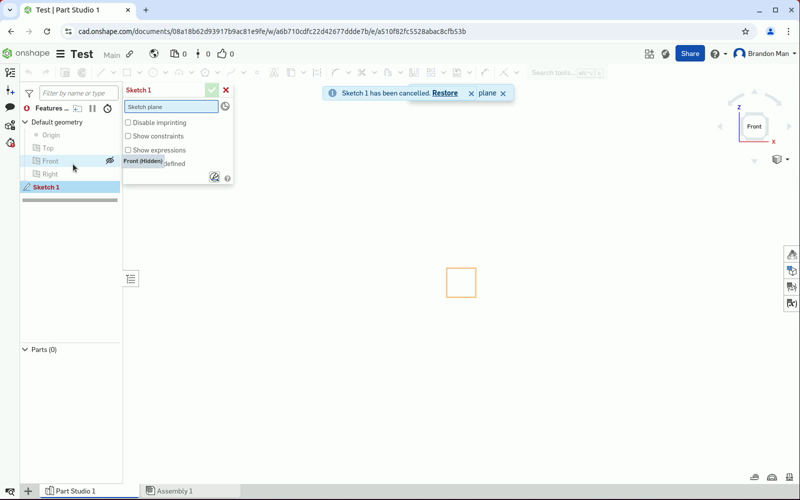
click(73, 163)
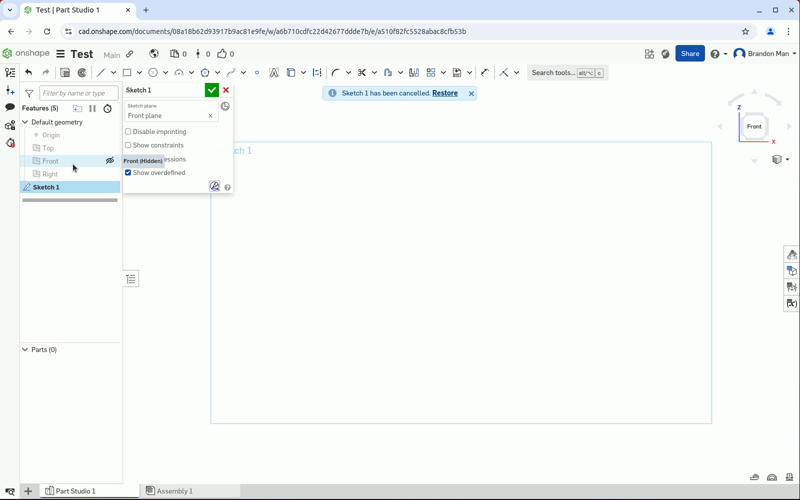
mouse_move(73, 352)
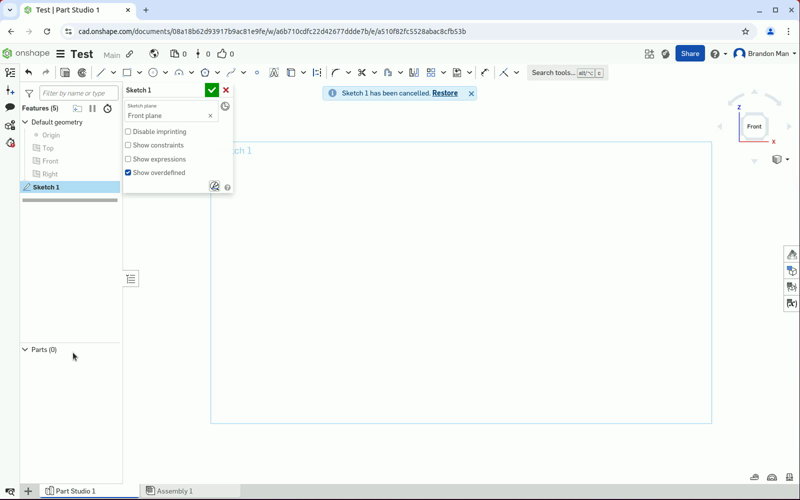
key(y)
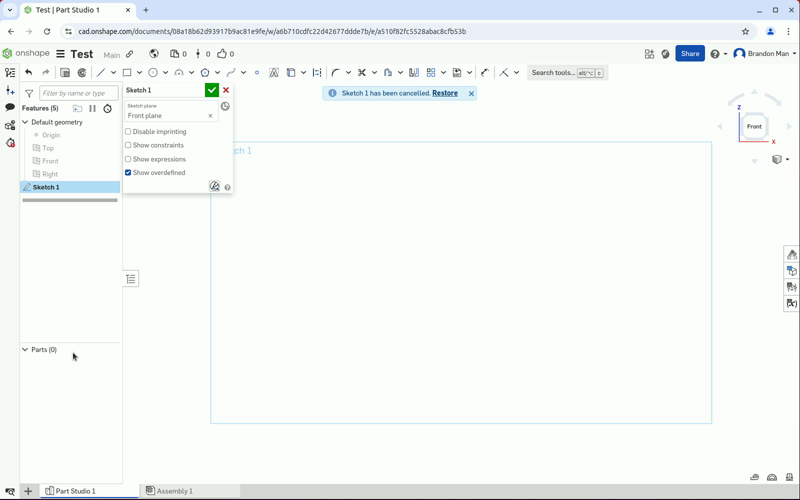
key(l)
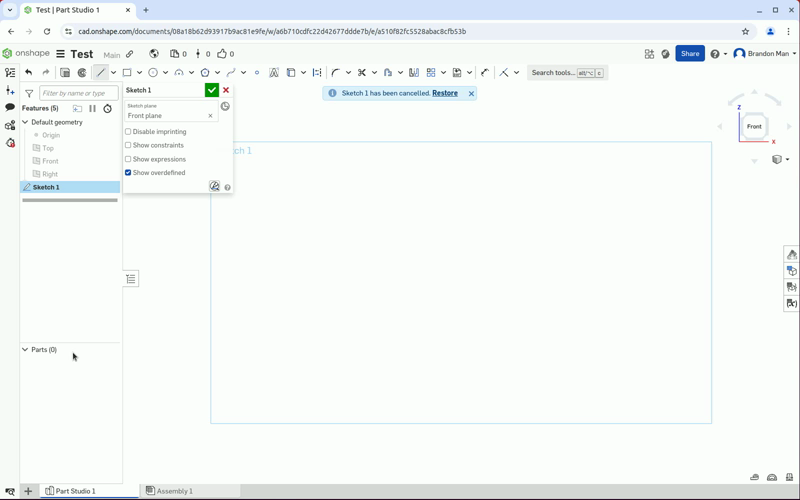
key_down(shift)
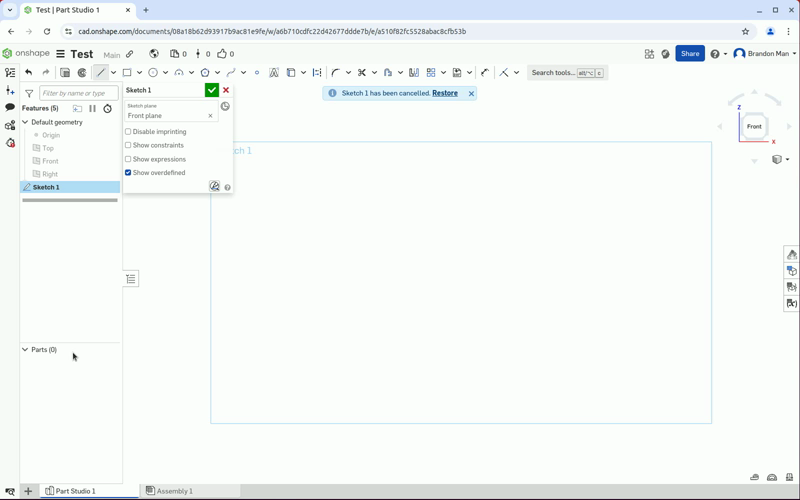
mouse_move(460, 282)
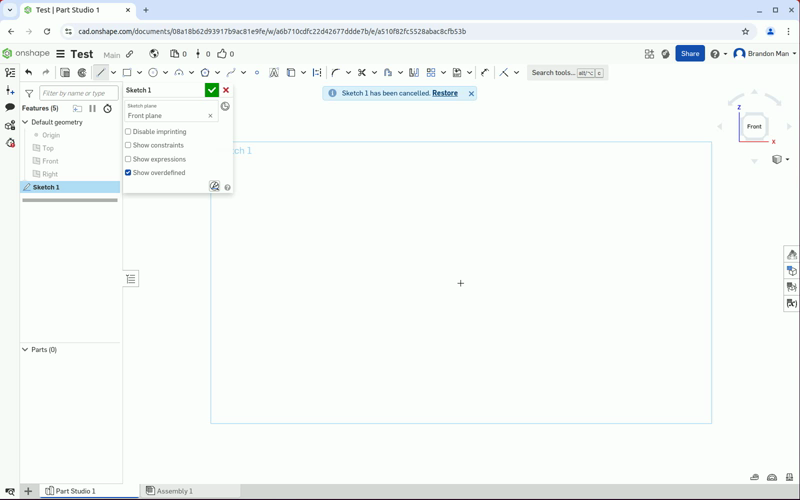
click(460, 282)
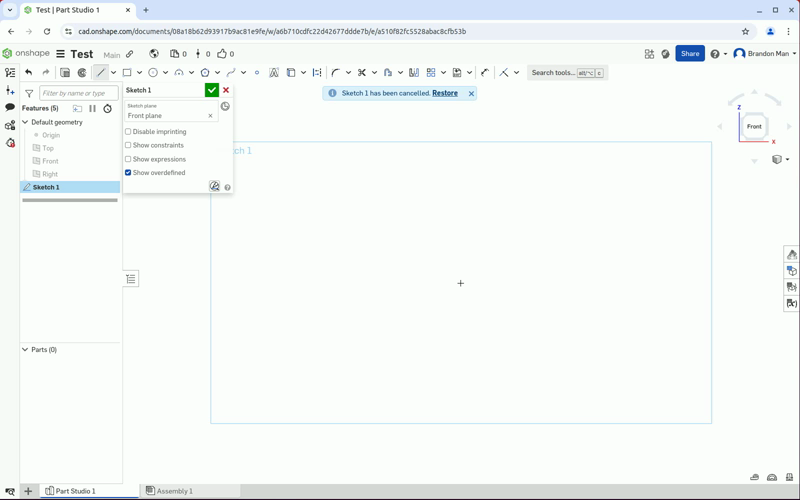
key_up(shift)
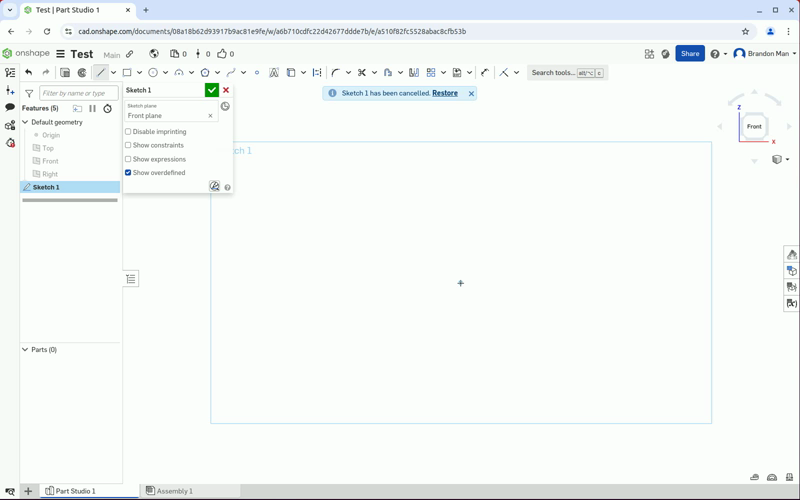
key_down(shift)
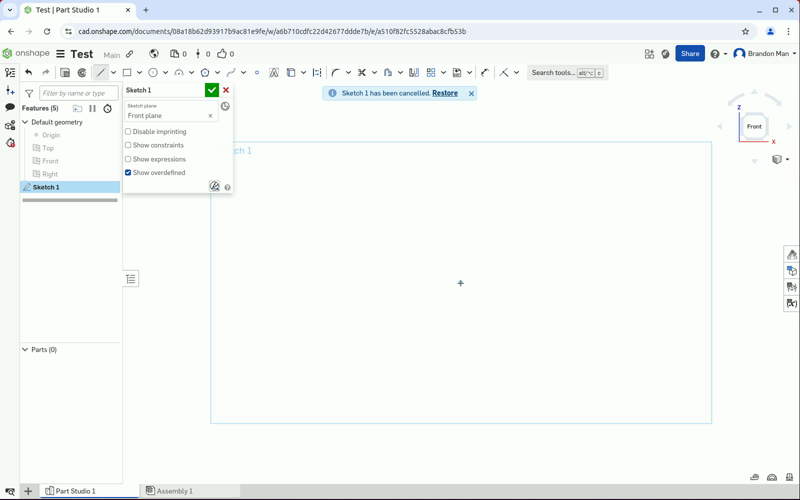
mouse_move(573, 282)
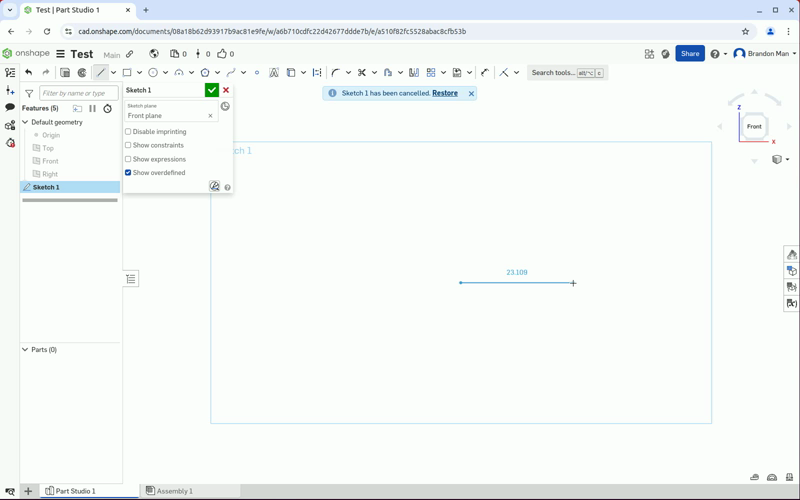
click(573, 282)
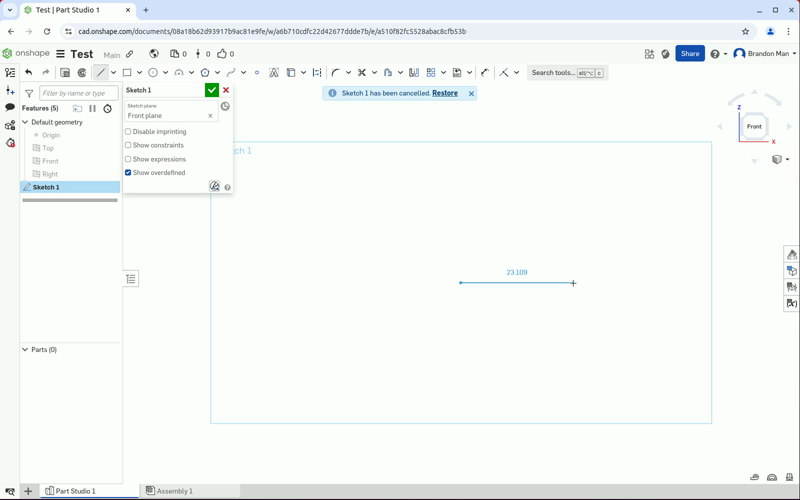
key_up(shift)
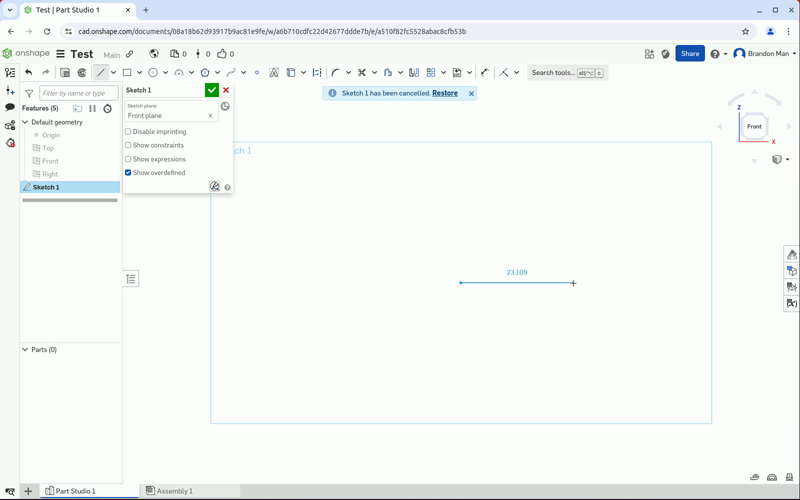
key_down(shift)
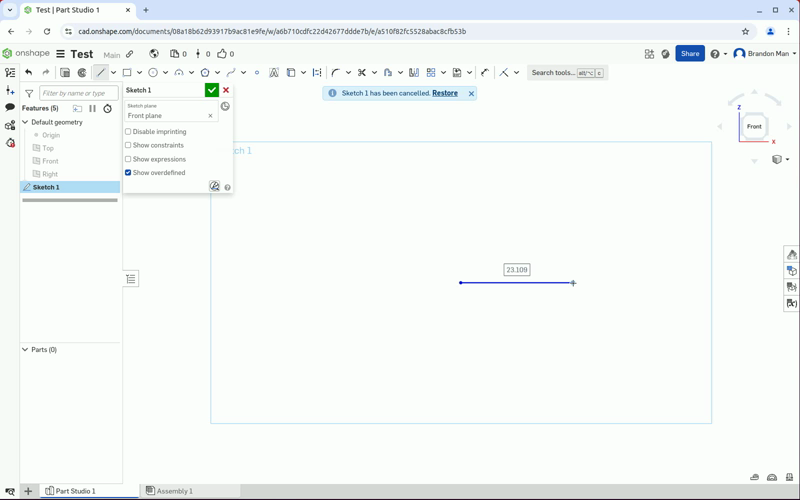
mouse_move(460, 170)
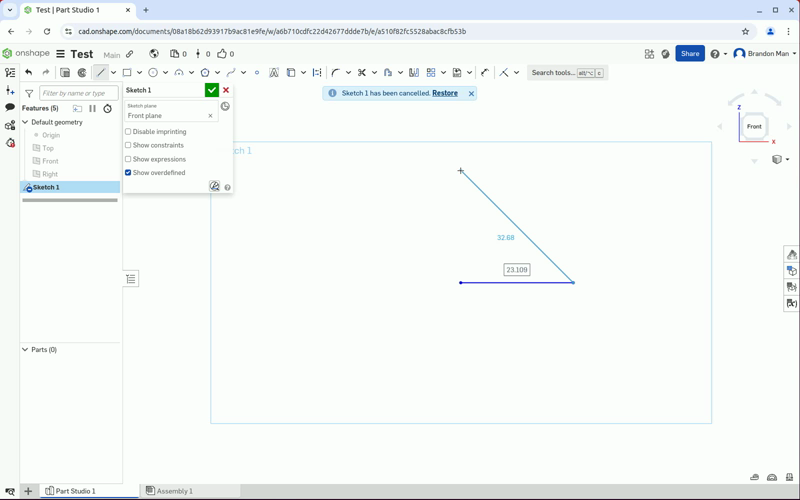
click(460, 170)
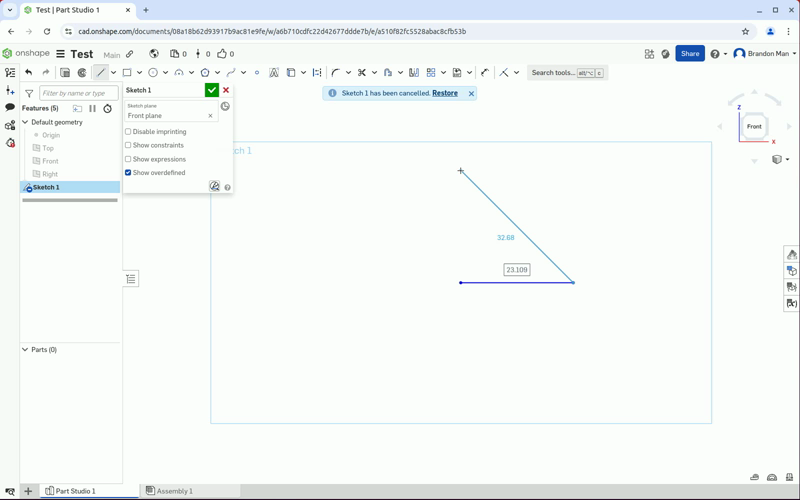
key_up(shift)
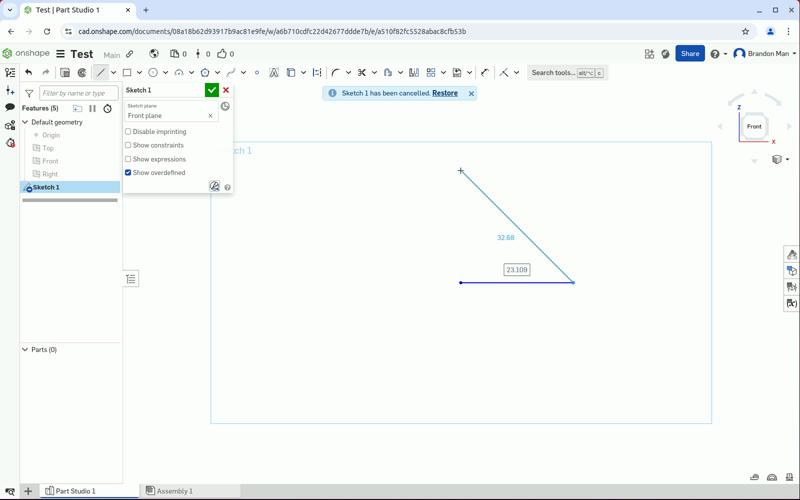
key_down(shift)
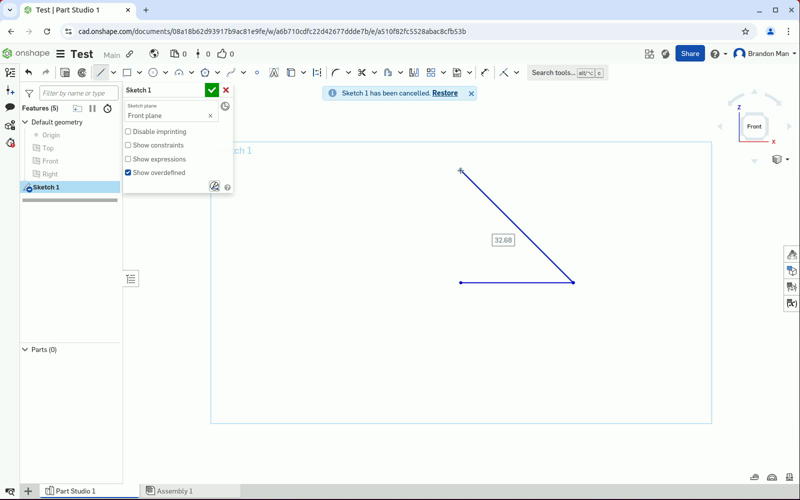
mouse_move(460, 282)
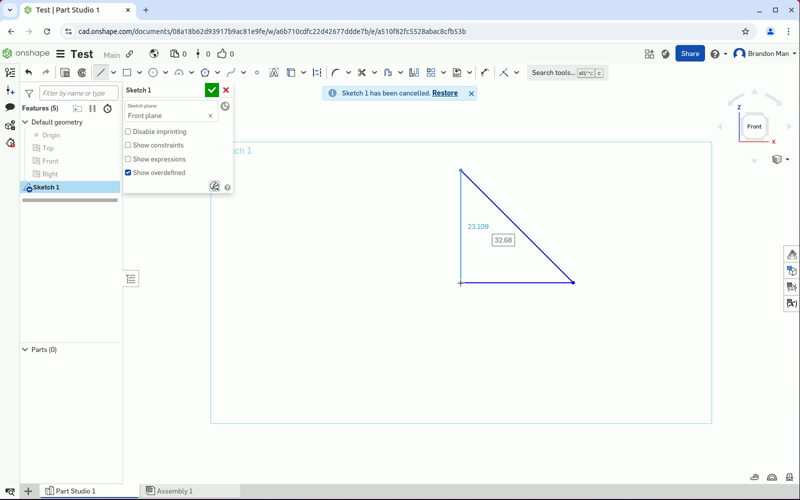
key_up(shift)
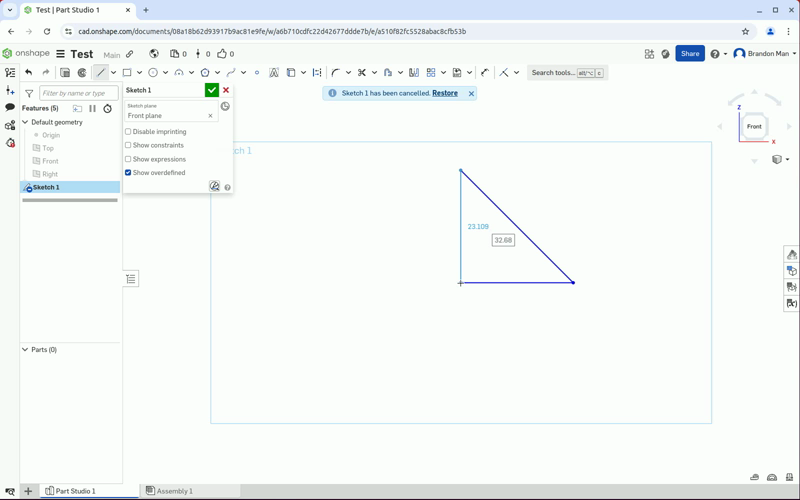
click(460, 282)
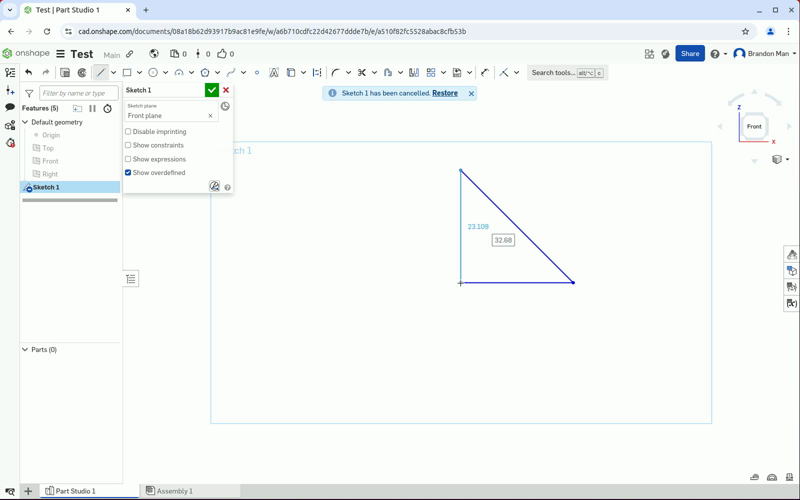
key(esc)
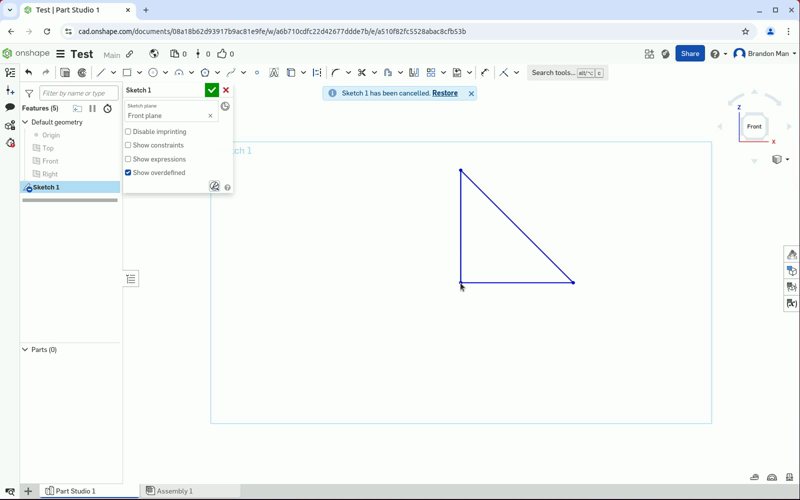
key(c)
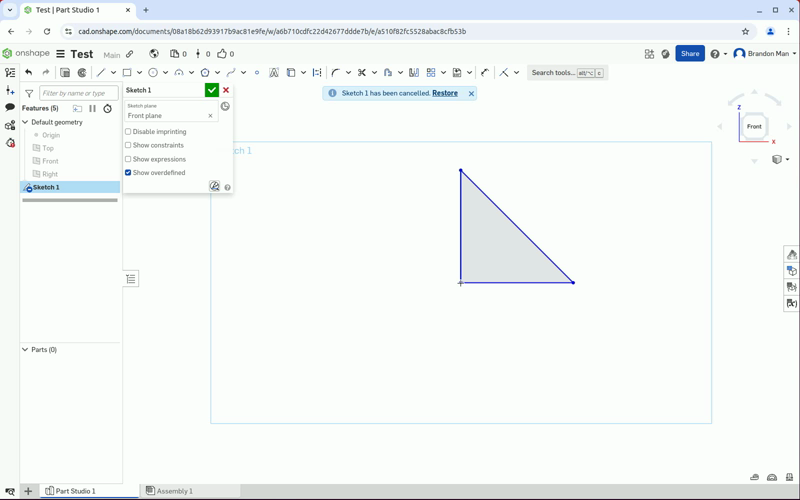
key_down(shift)
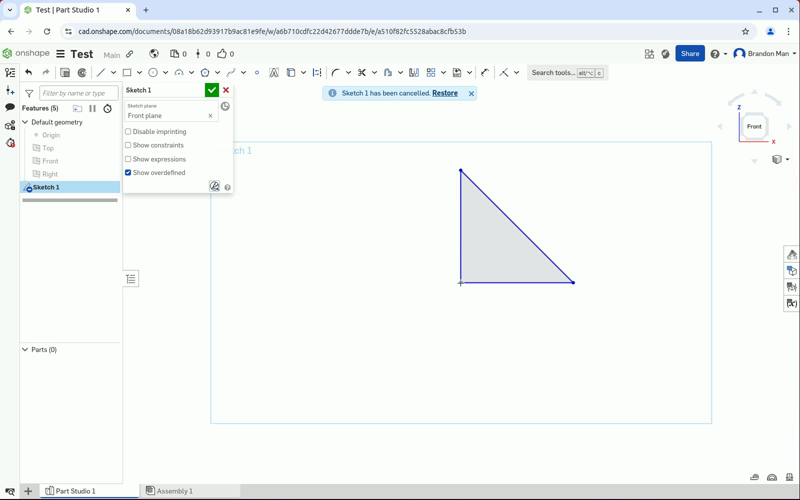
mouse_move(466, 276)
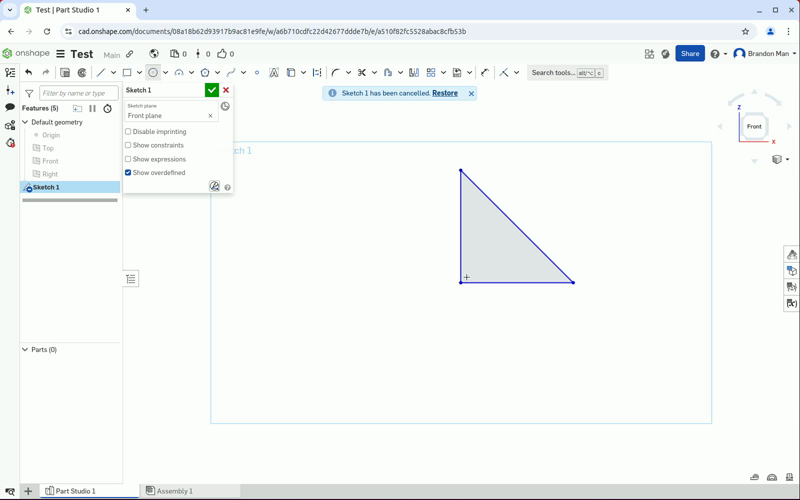
click(466, 276)
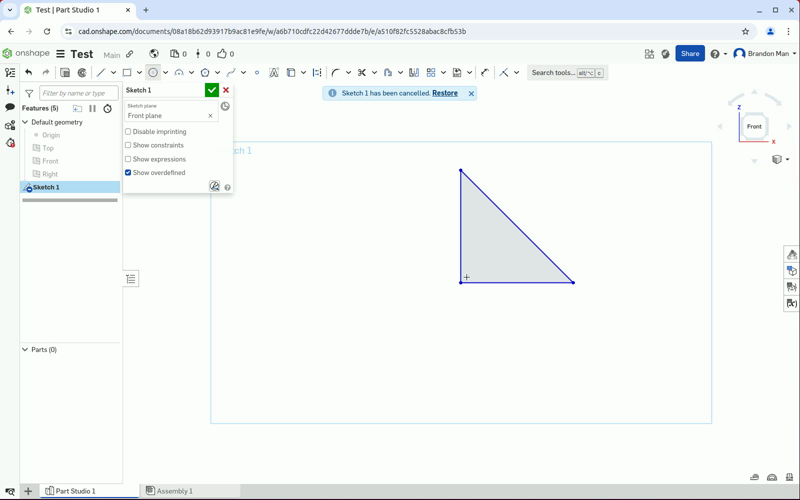
key_up(shift)
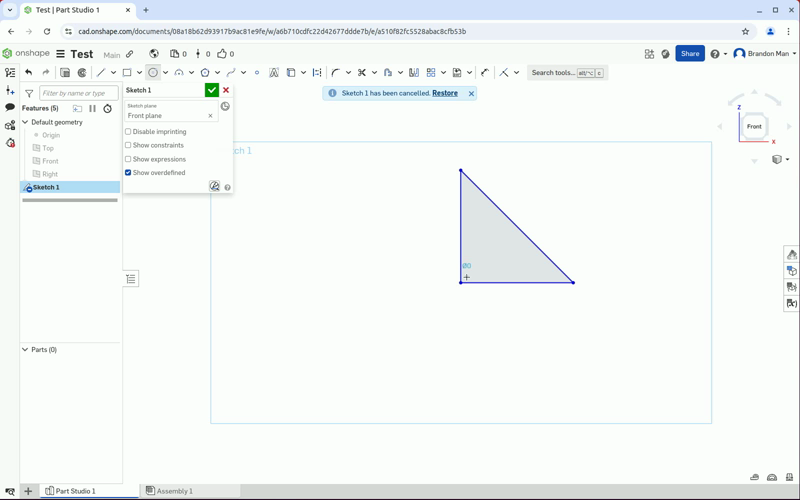
mouse_move(467, 276)
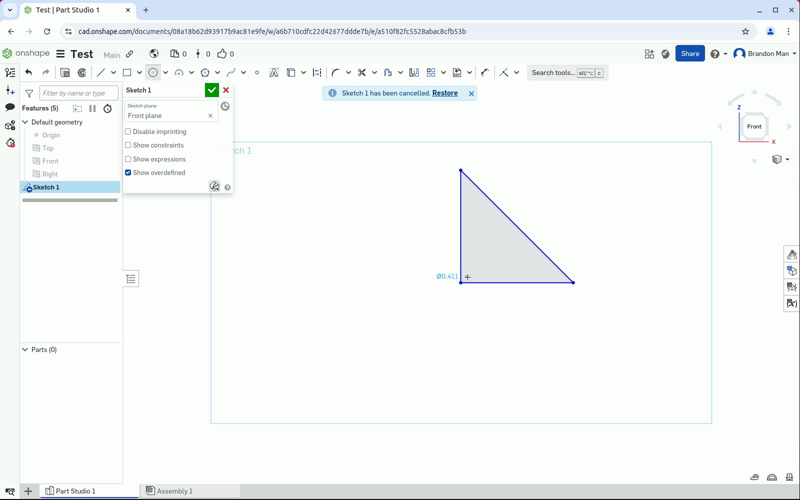
scroll(6)
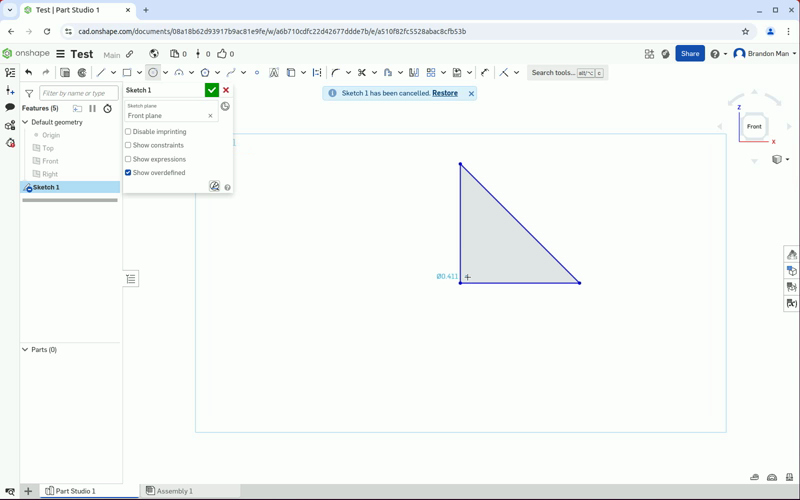
scroll(6)
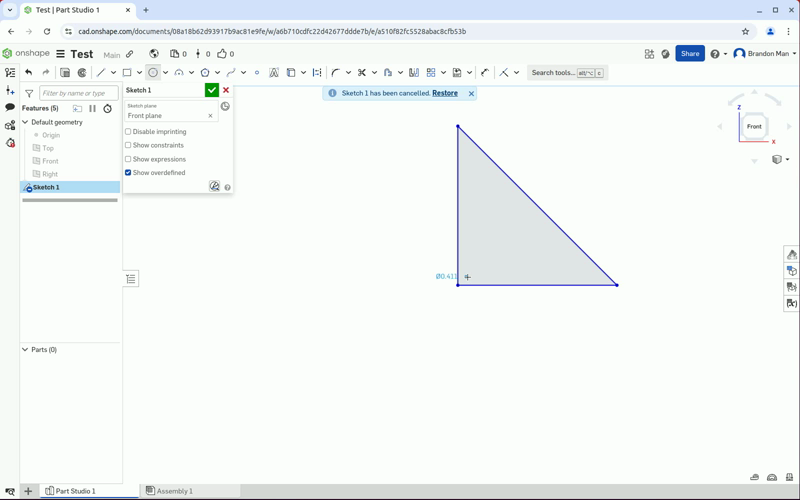
scroll(6)
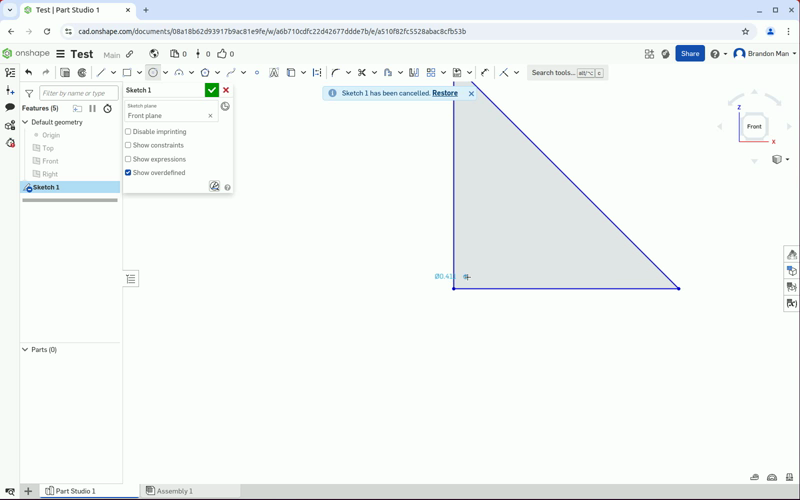
scroll(6)
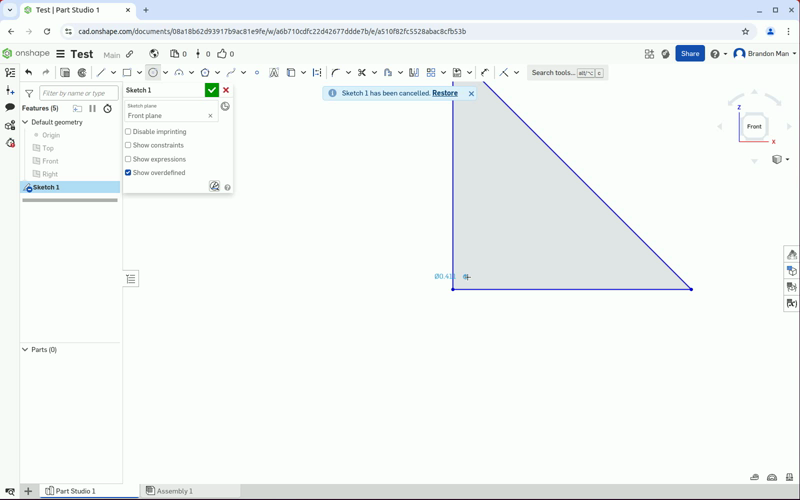
scroll(6)
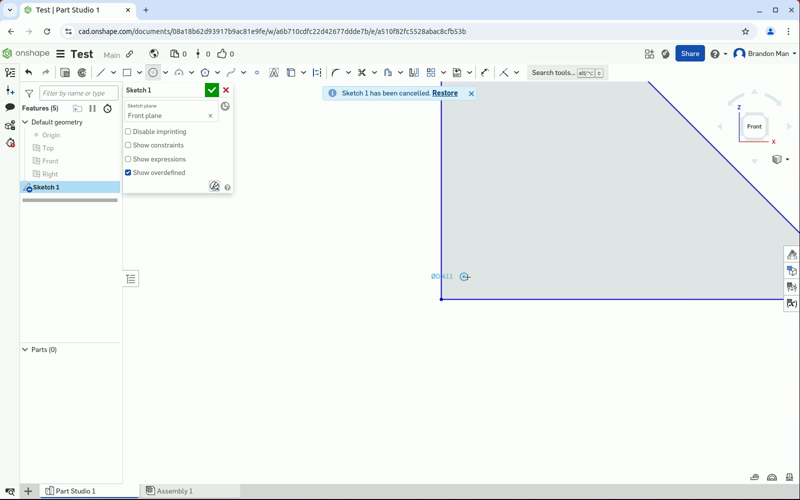
scroll(6)
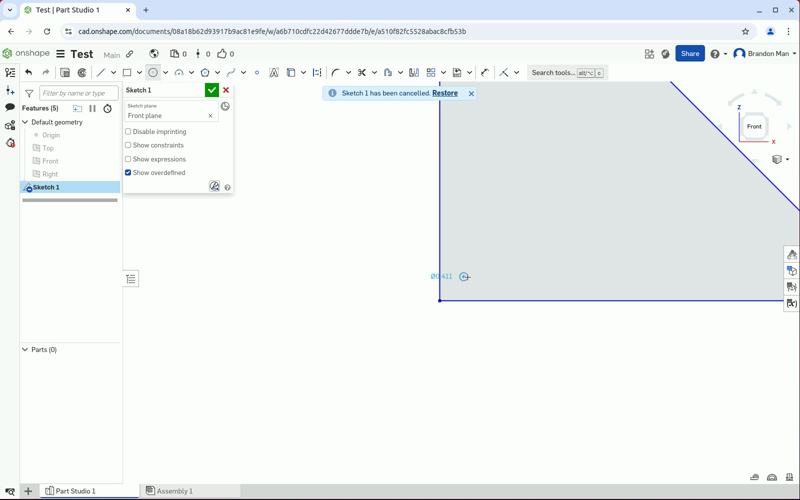
scroll(6)
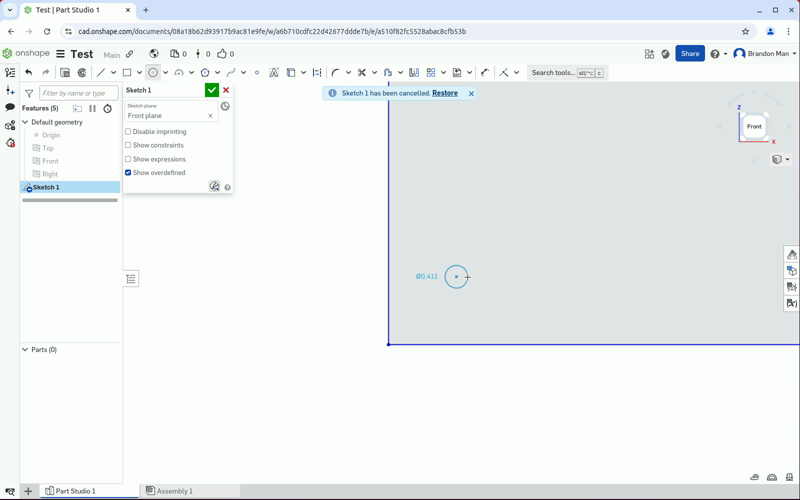
click(467, 276)
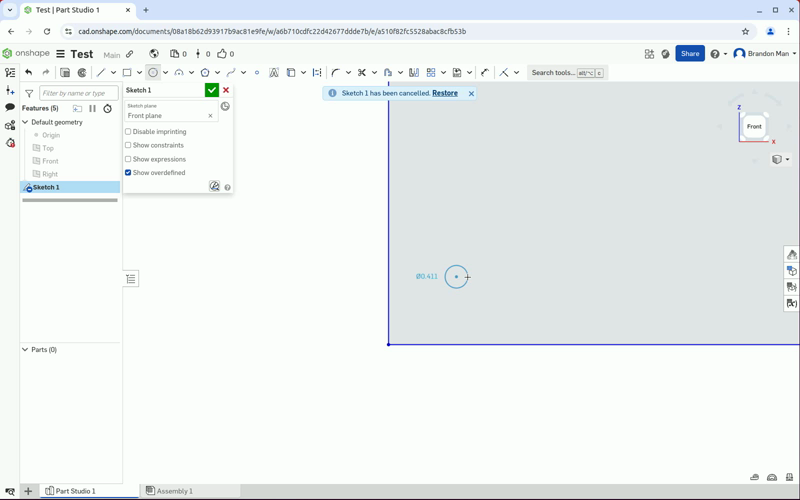
scroll(-6)
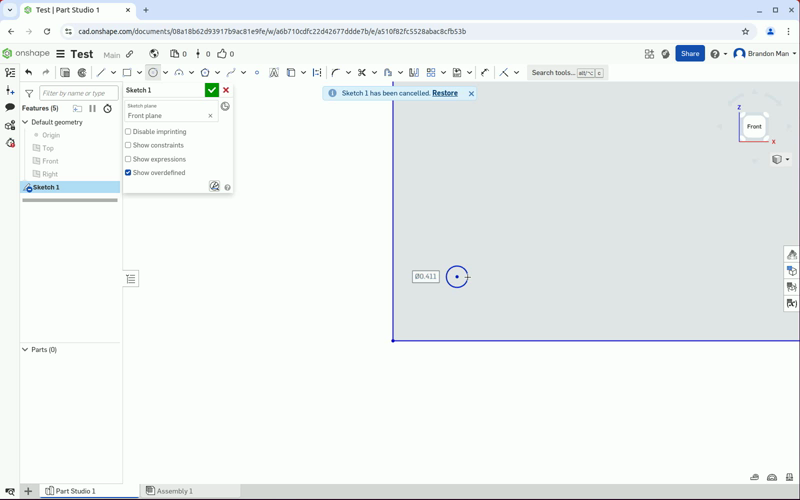
scroll(-6)
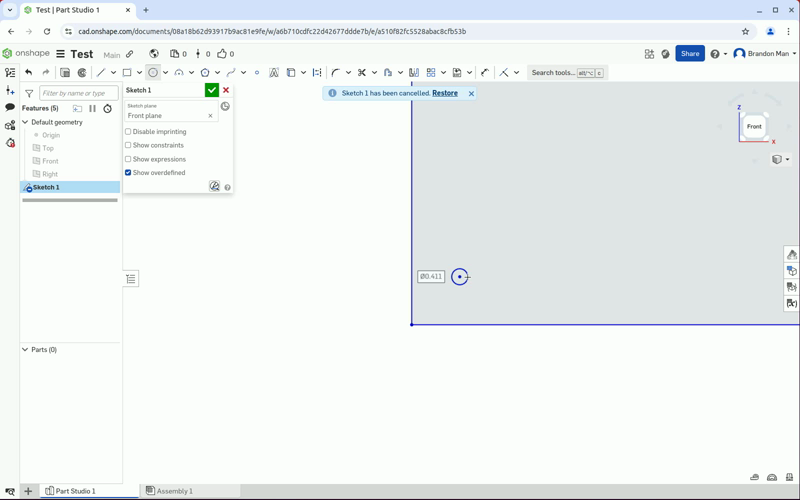
scroll(-6)
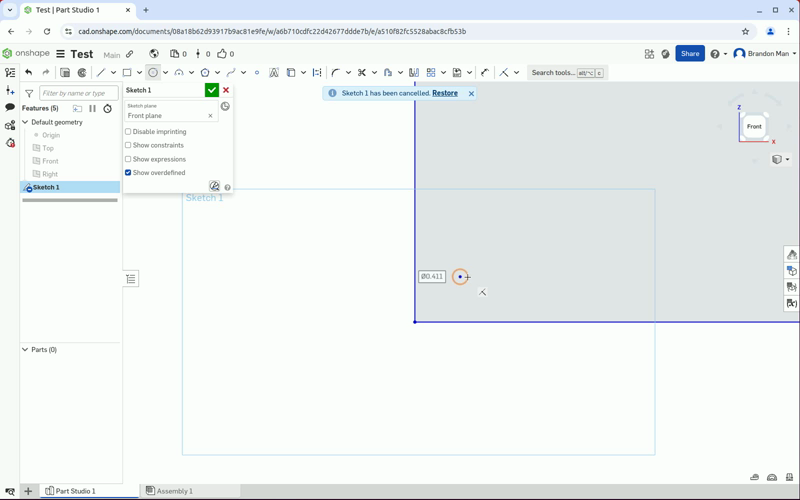
scroll(-6)
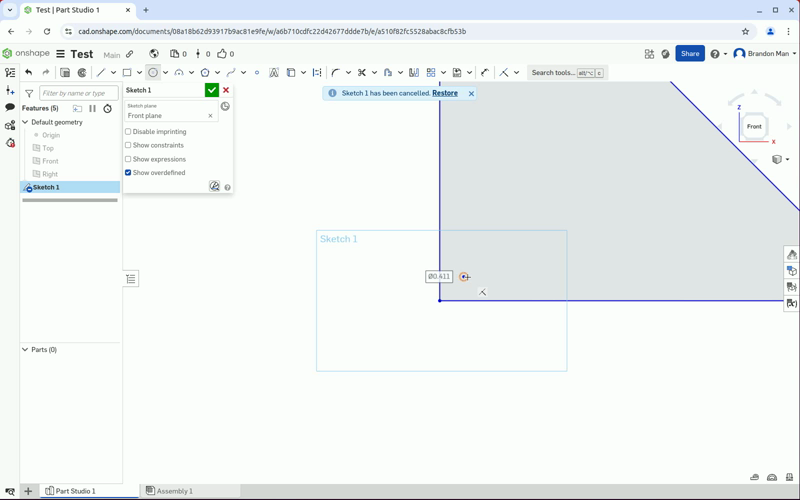
scroll(-6)
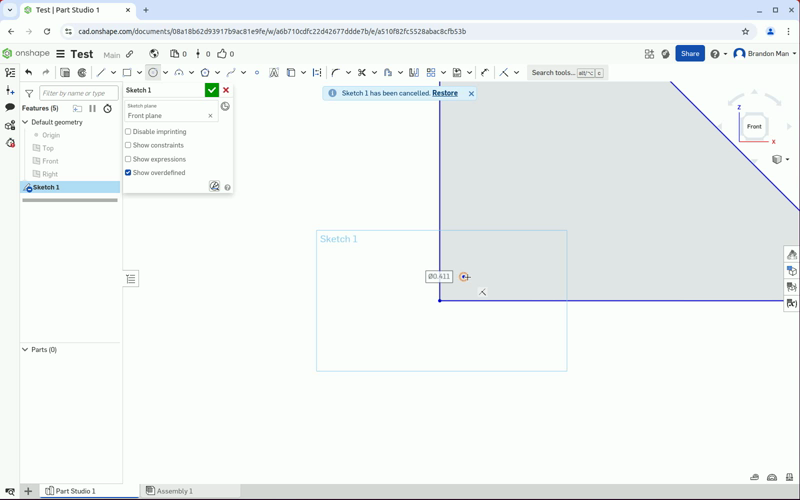
scroll(-6)
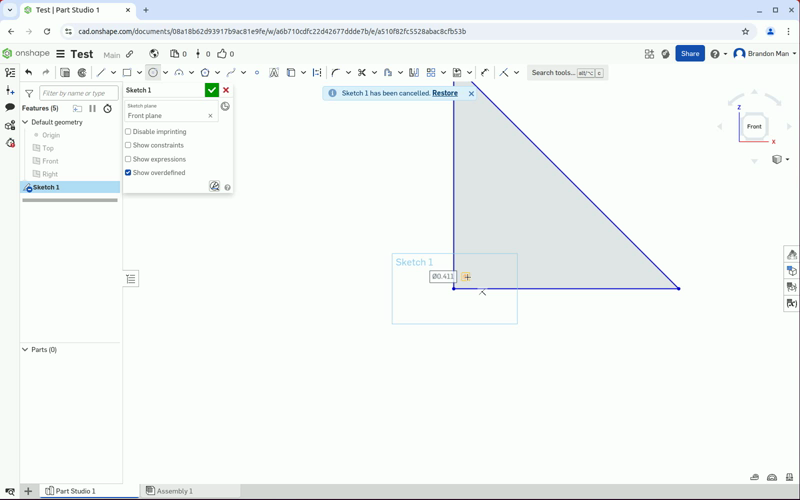
scroll(-6)
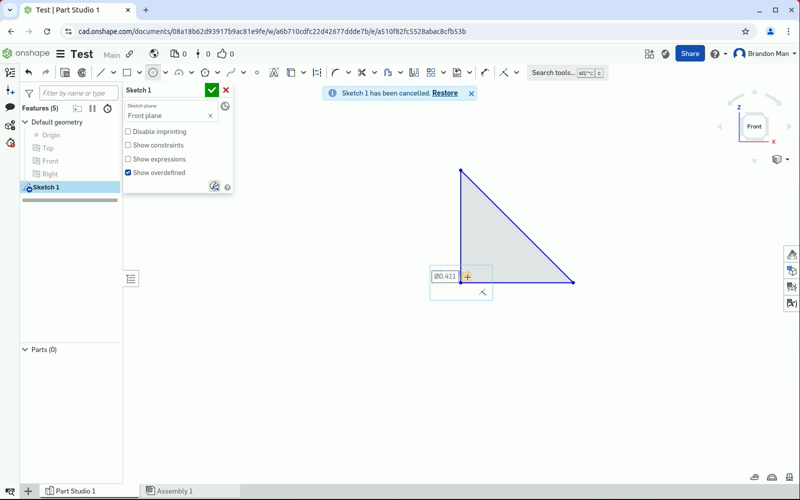
key(esc)
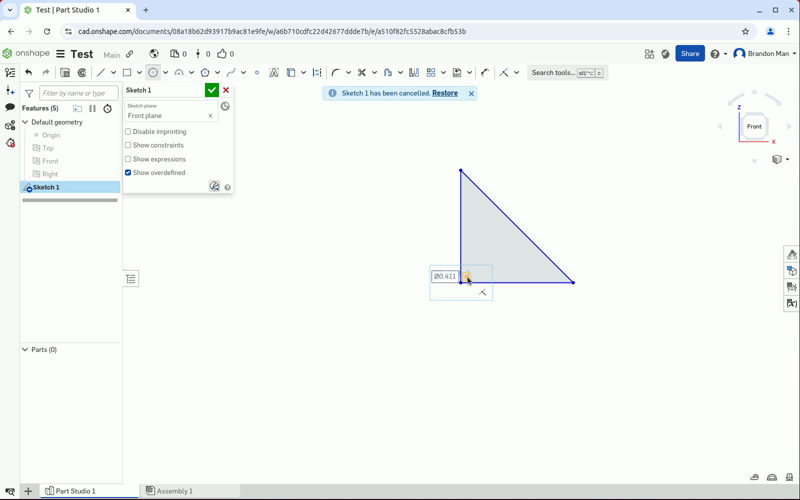
key(l)
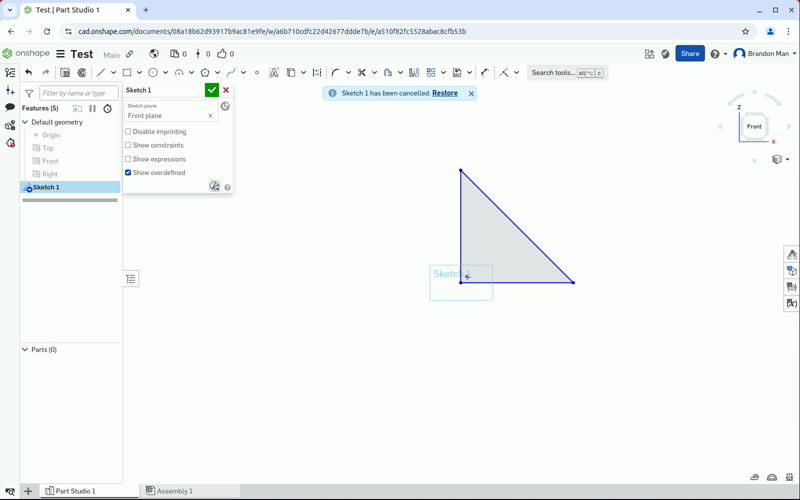
key_down(shift)
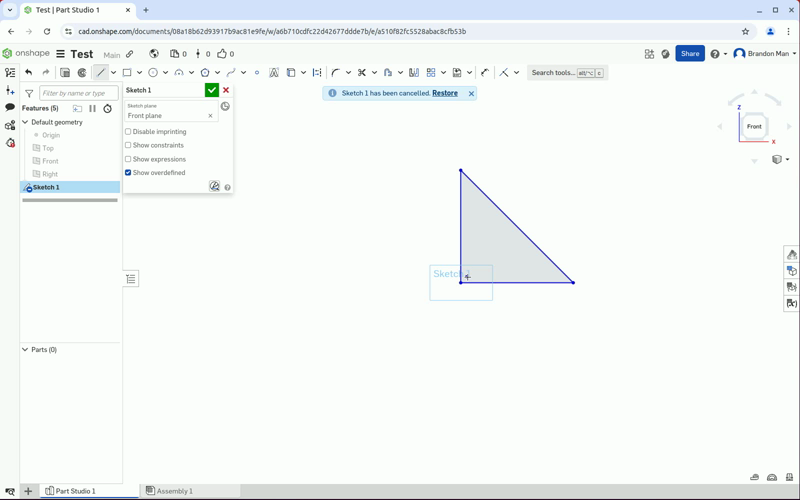
mouse_move(471, 272)
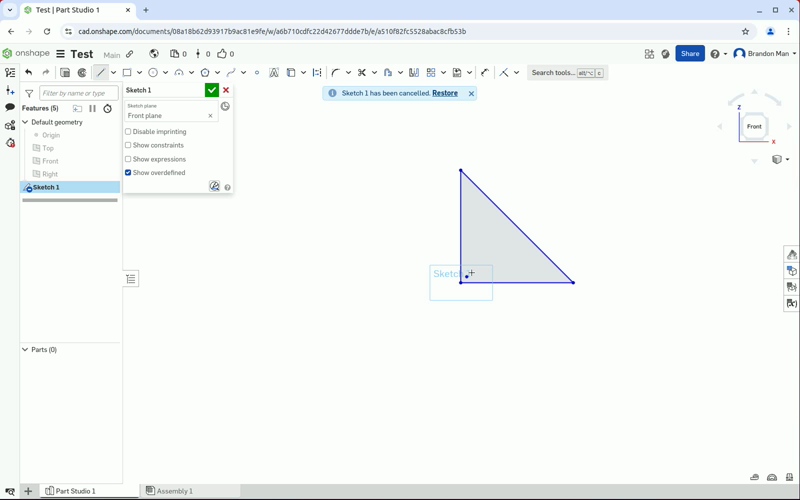
click(471, 272)
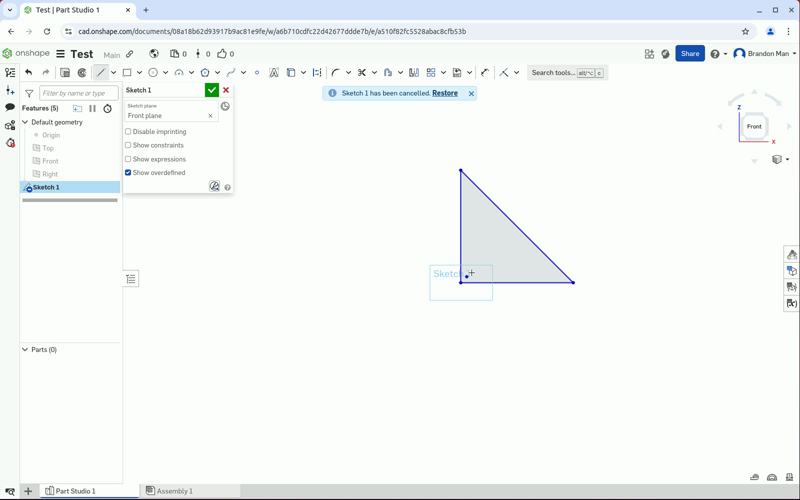
key_up(shift)
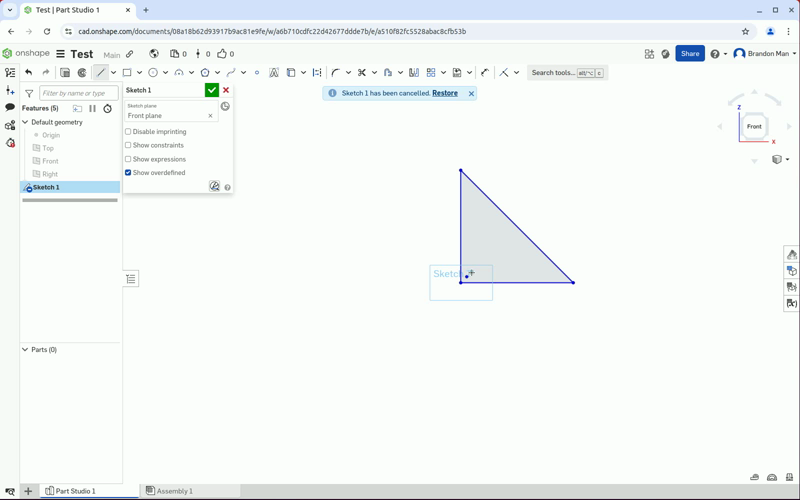
key_down(shift)
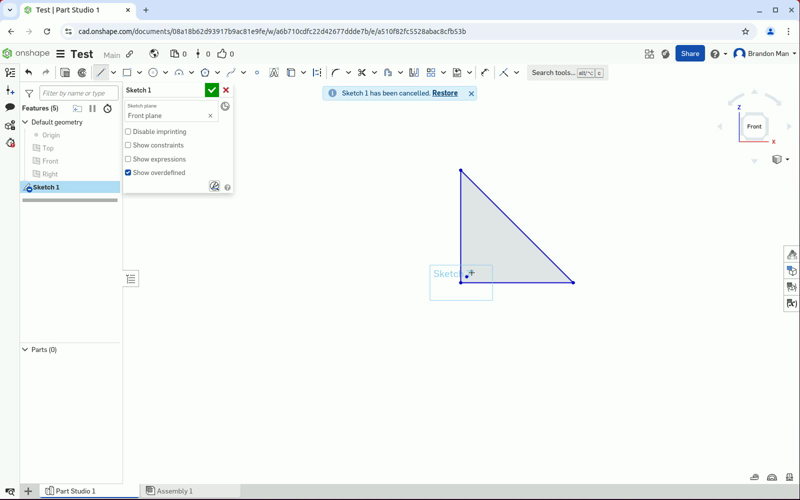
mouse_move(547, 272)
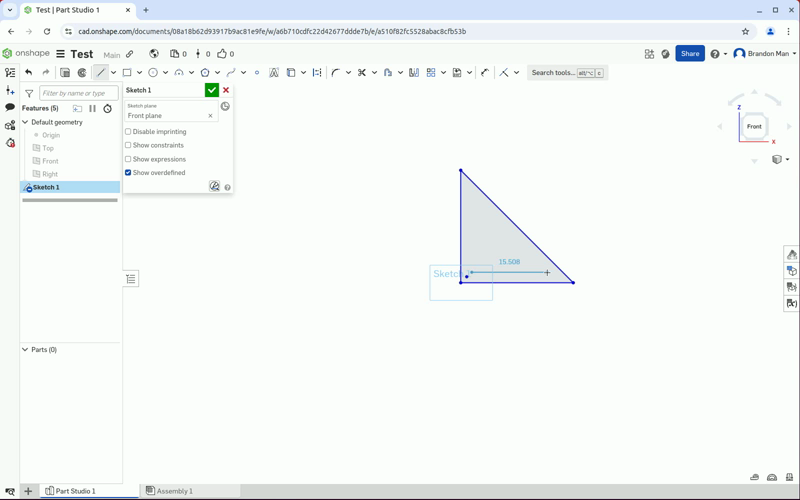
click(547, 272)
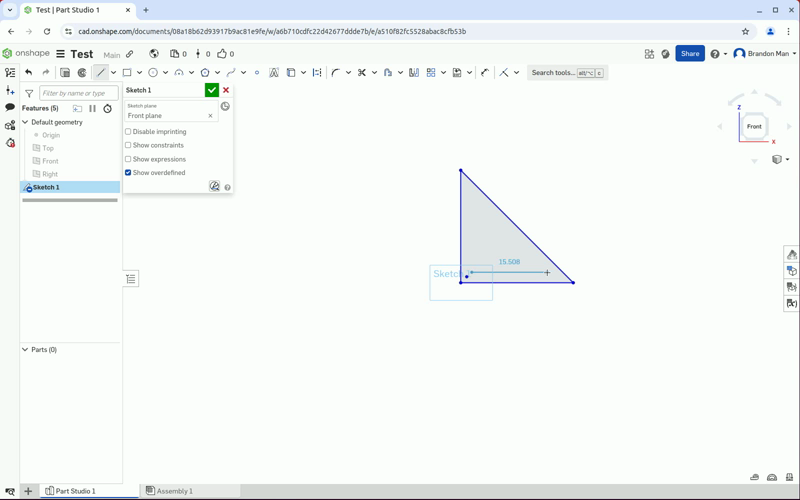
key_up(shift)
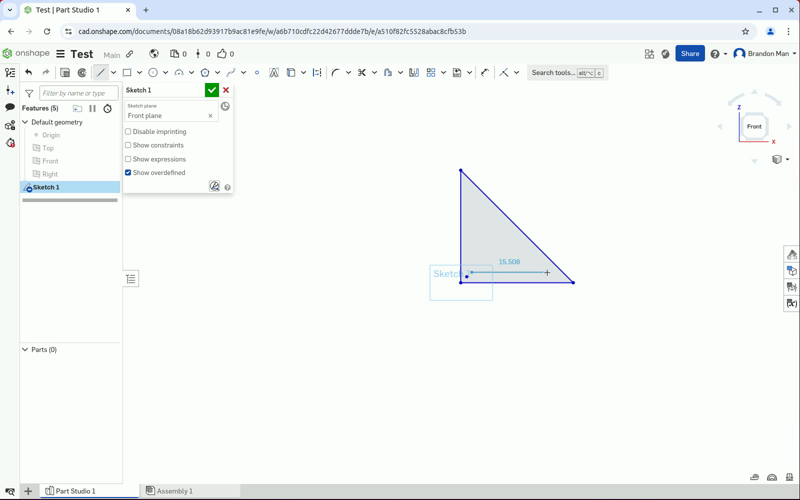
key_down(shift)
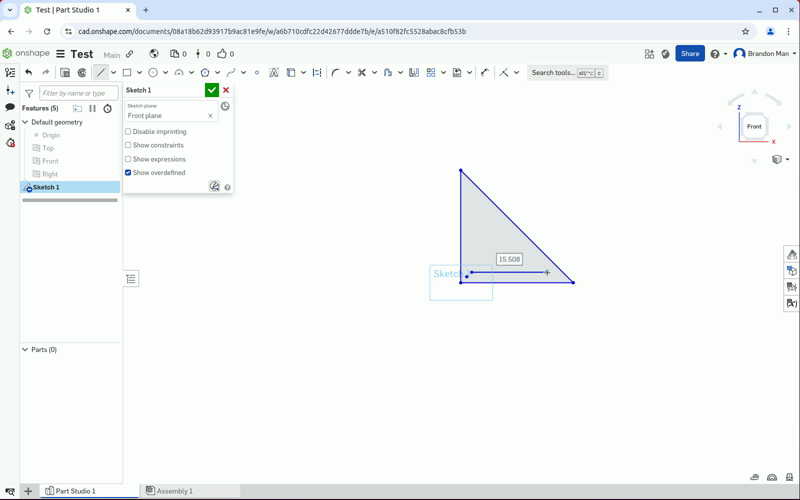
mouse_move(471, 196)
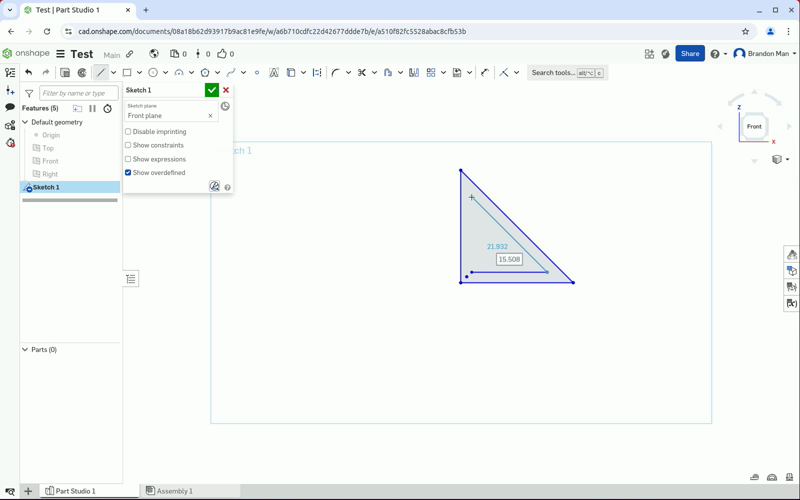
click(471, 196)
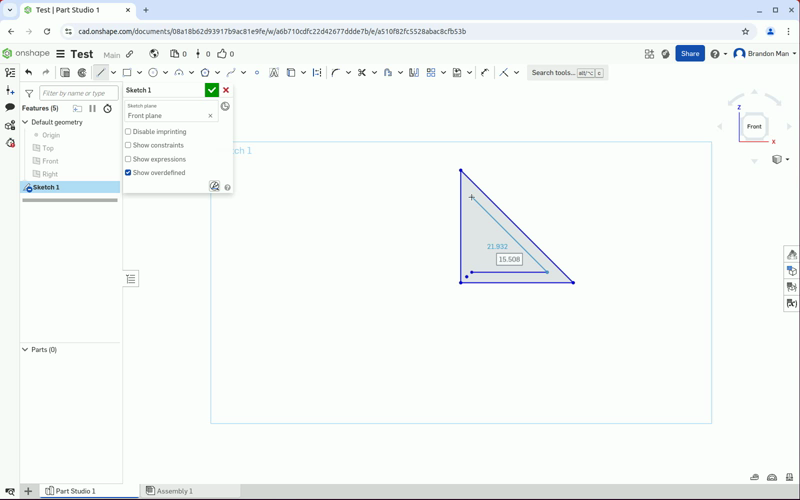
key_up(shift)
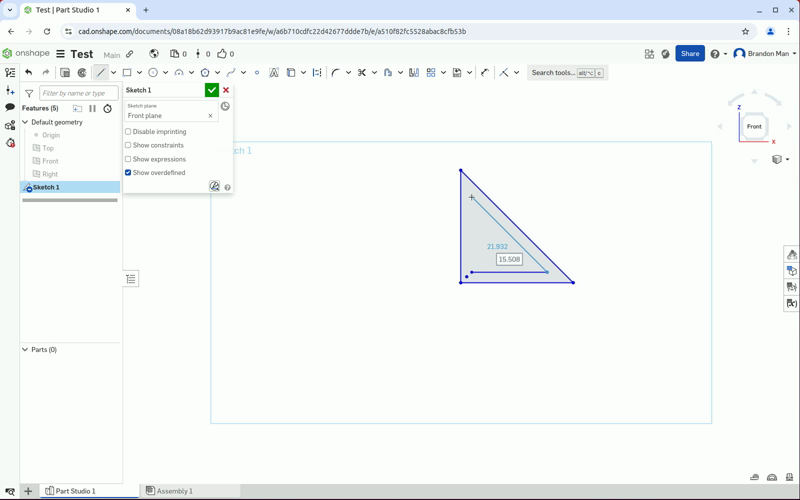
key_down(shift)
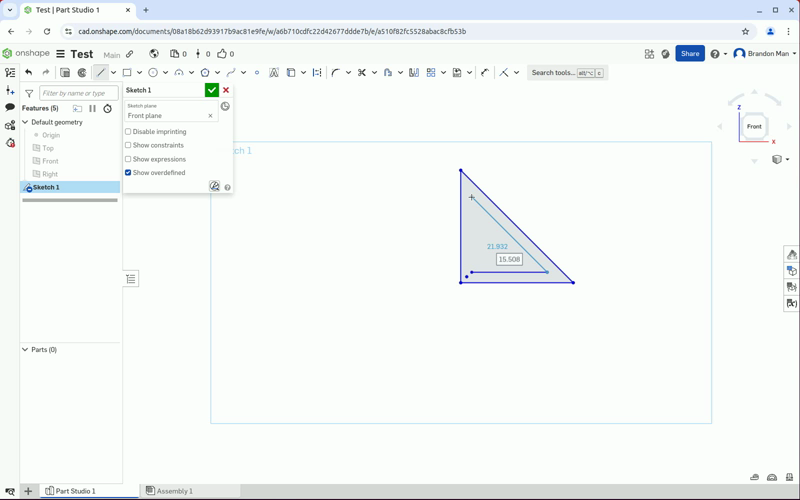
mouse_move(471, 272)
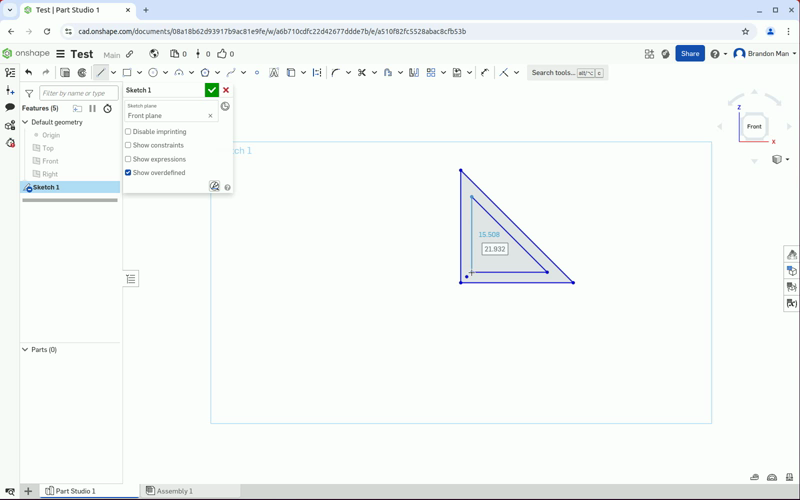
key_up(shift)
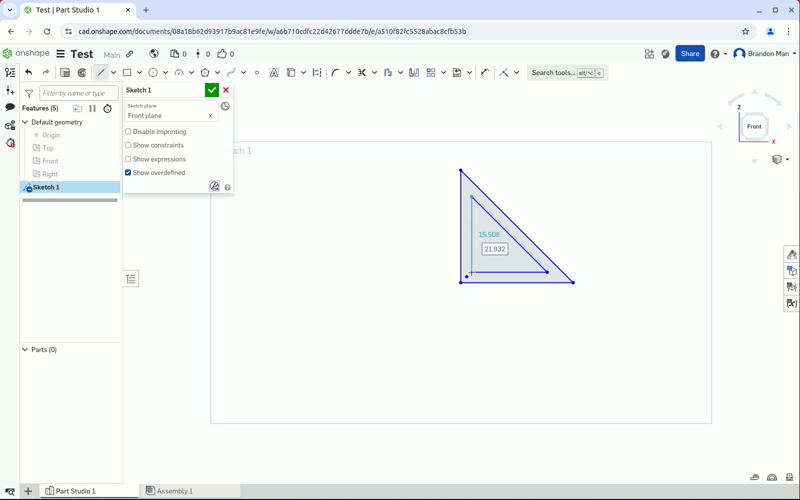
click(471, 272)
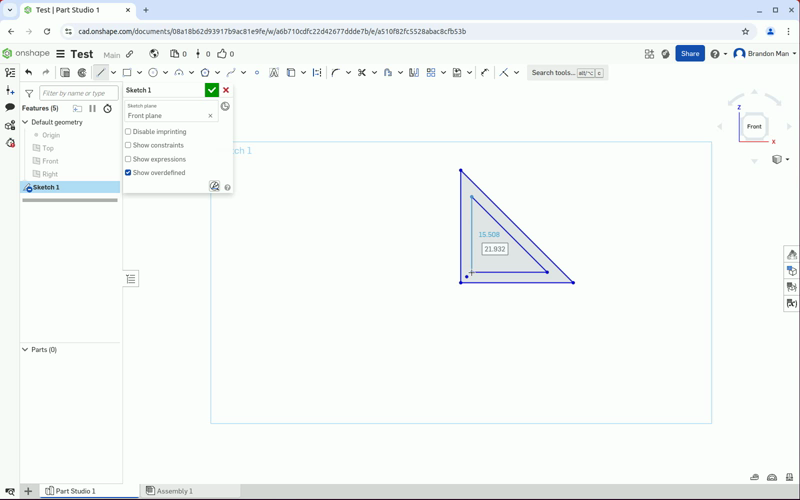
key(esc)
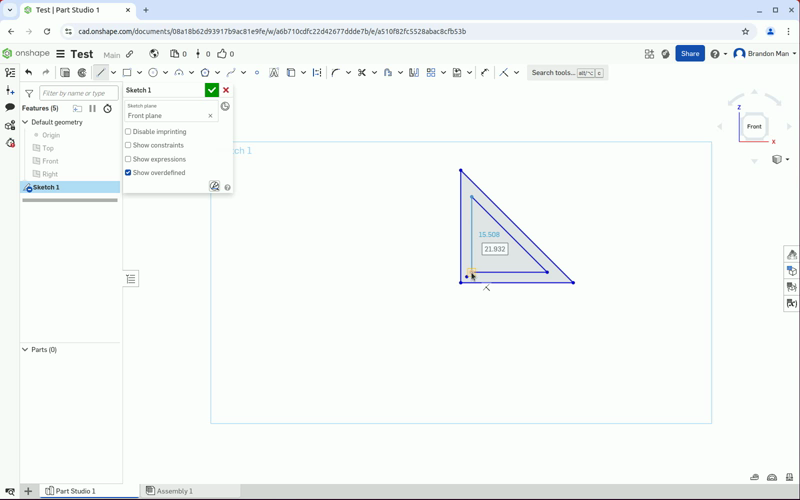
mouse_move(543, 278)
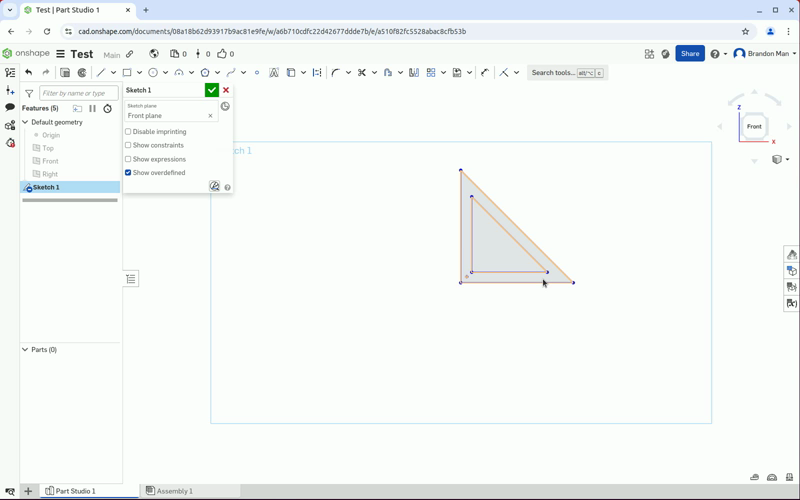
click(543, 278)
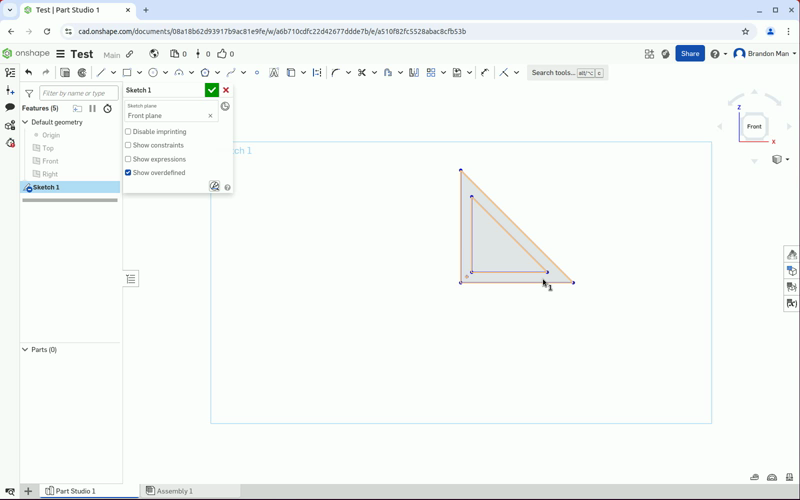
mouse_move(73, 352)
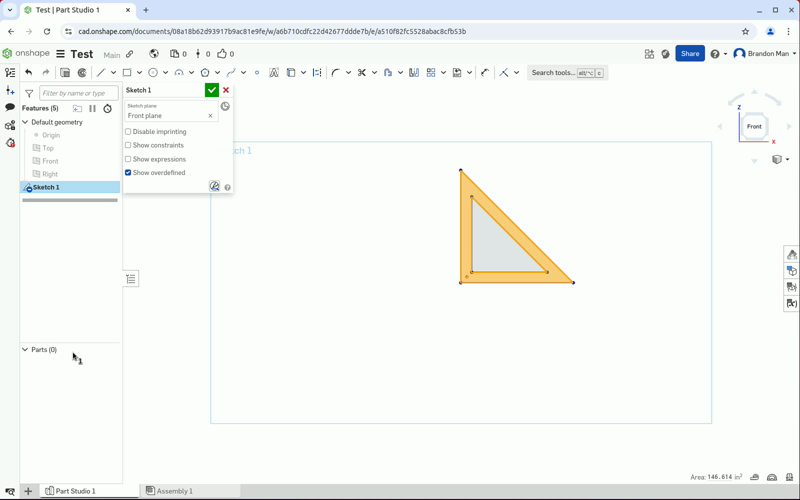
key(shift+y)
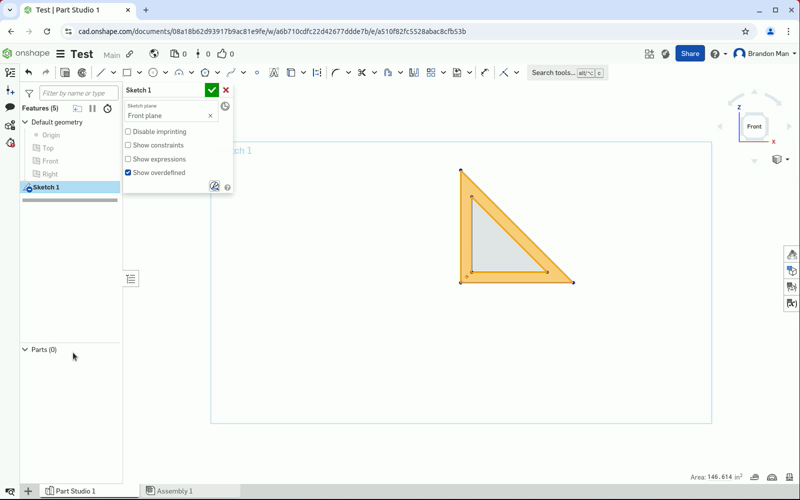
key(shift+e)
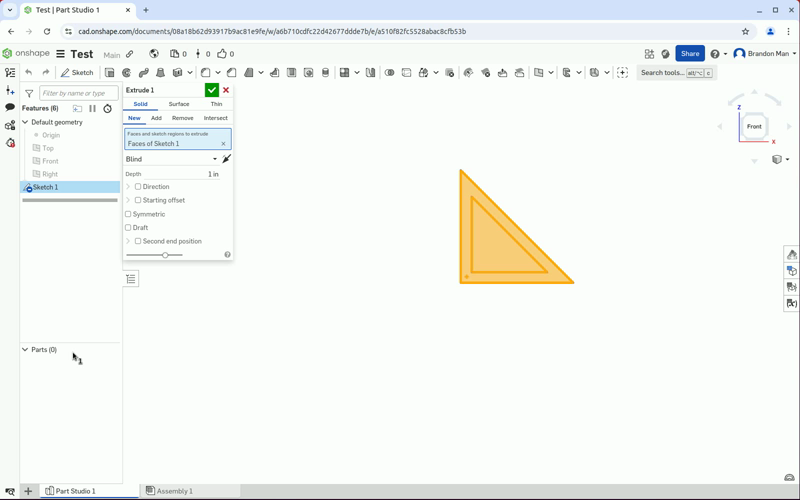
mouse_move(143, 106)
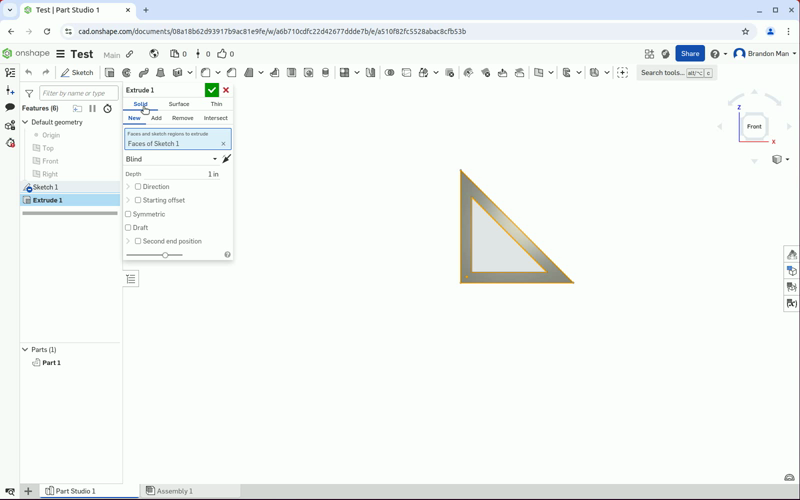
click(143, 106)
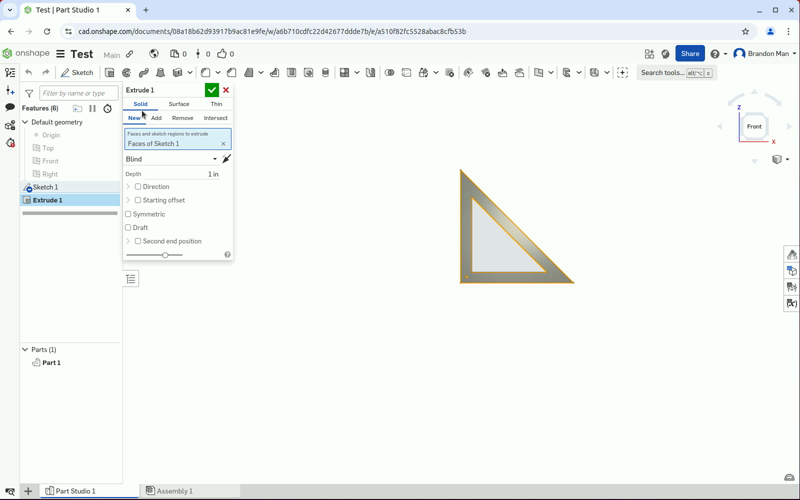
mouse_move(137, 120)
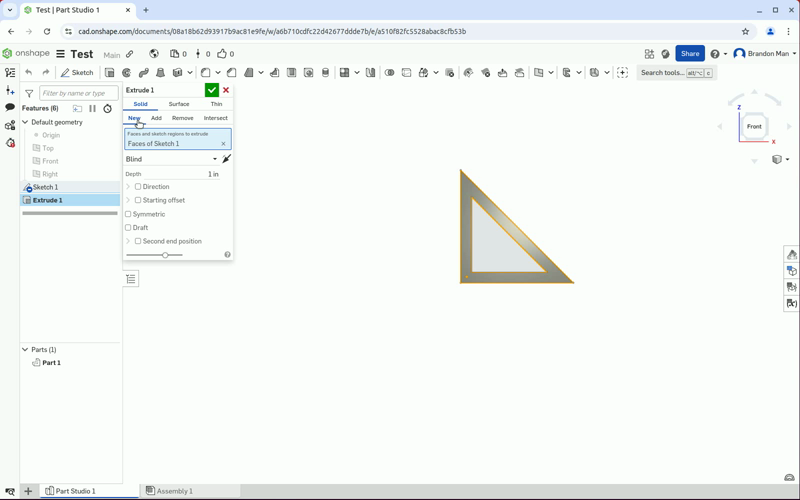
click(137, 120)
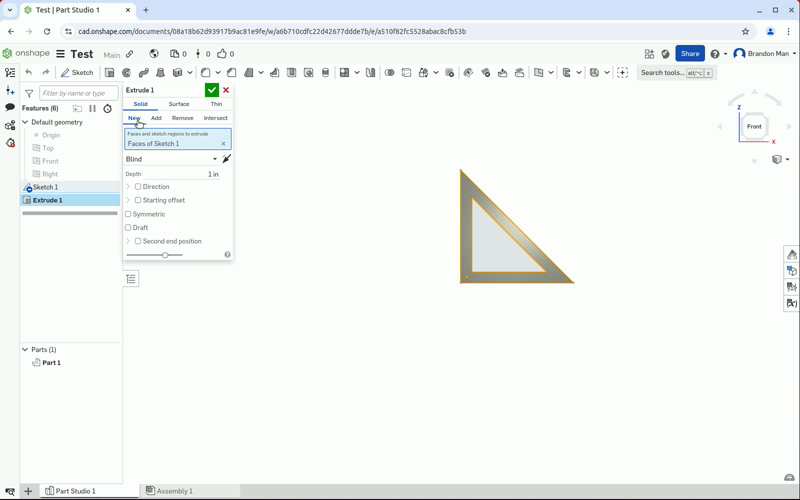
key(tab, 4)
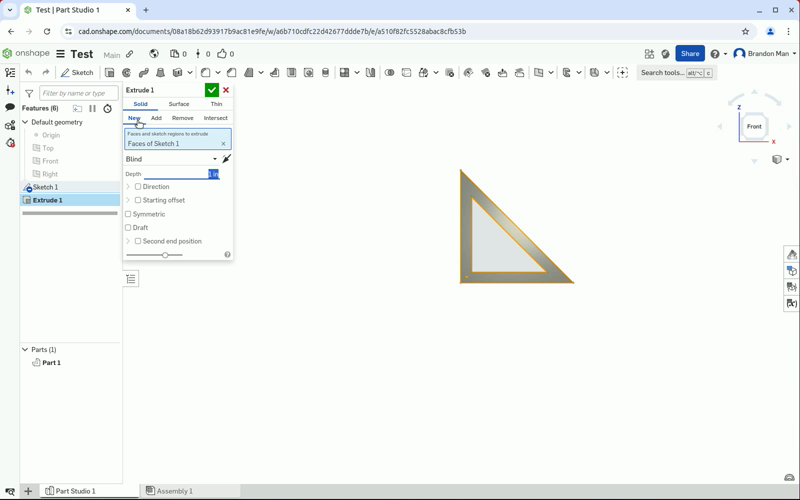
text(0.963)
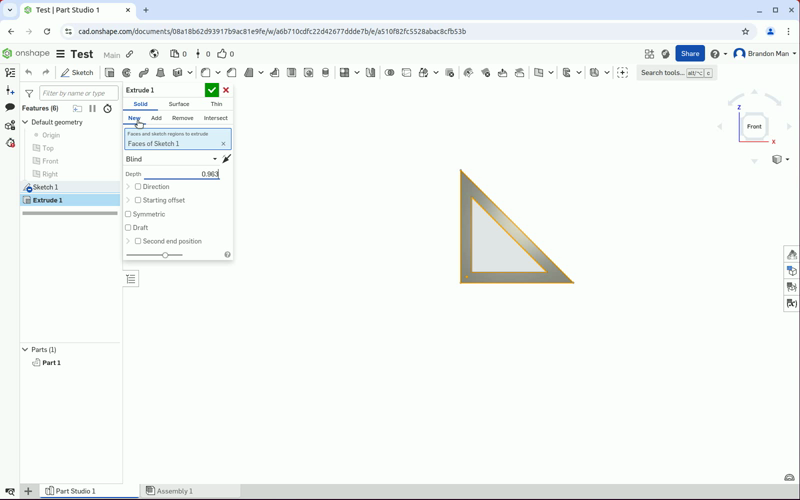
key(enter)
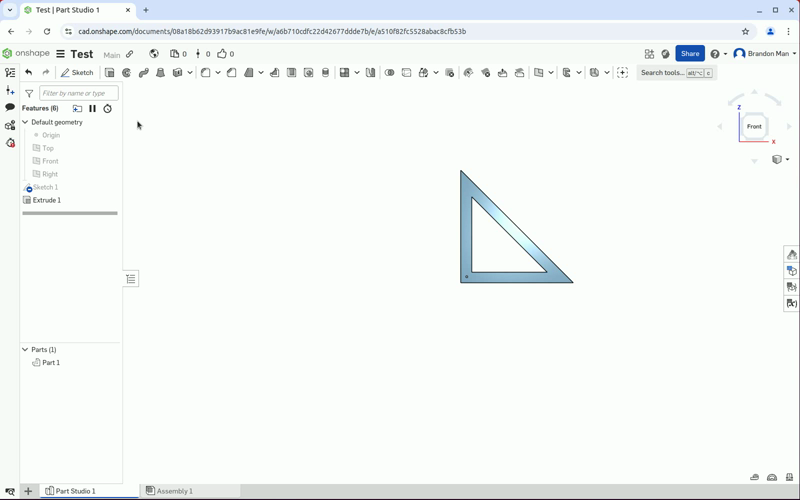
key(shift+h)
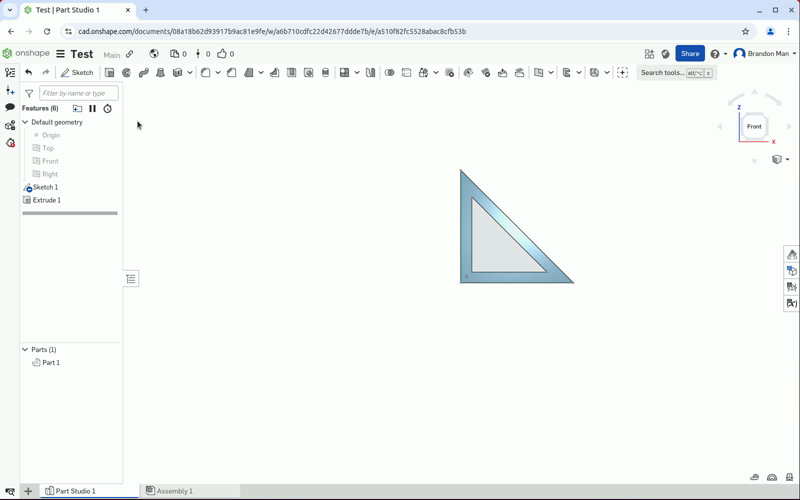
key(shift+h)
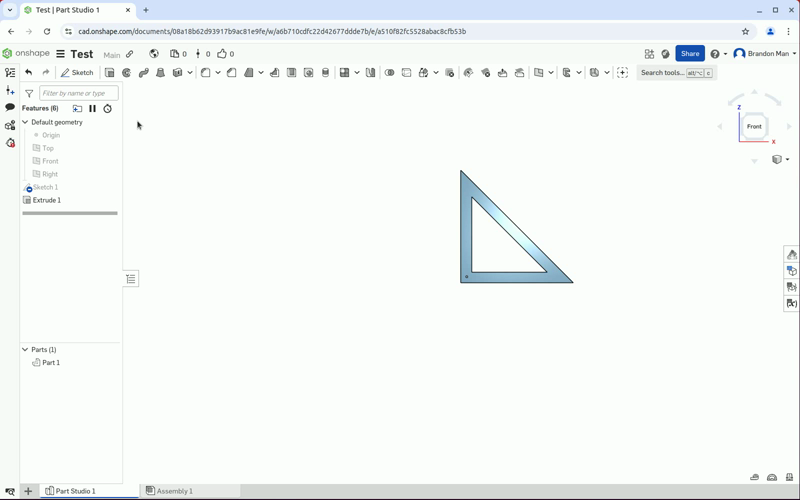
mouse_move(73, 189)
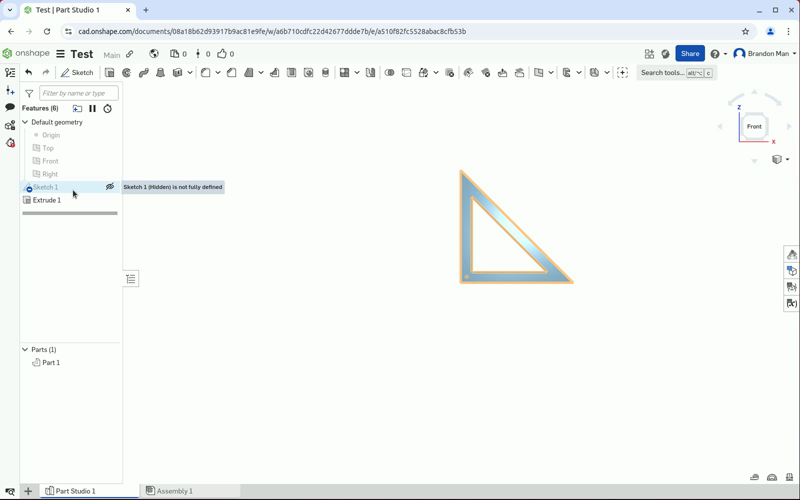
click(73, 189)
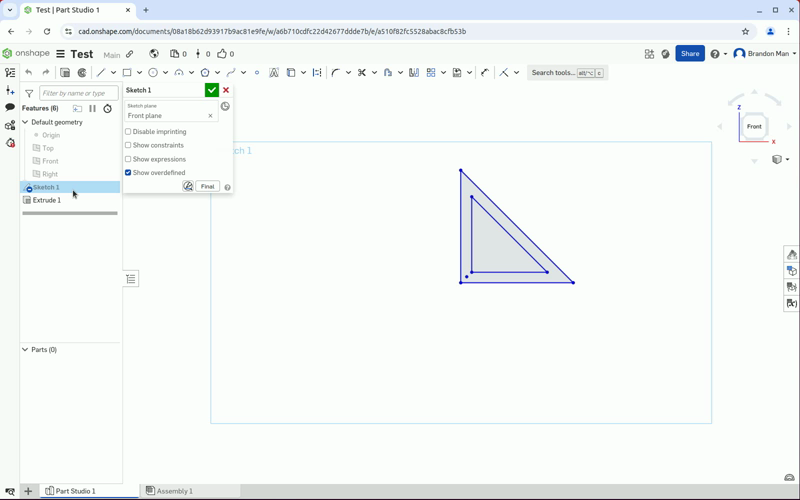
mouse_move(229, 92)
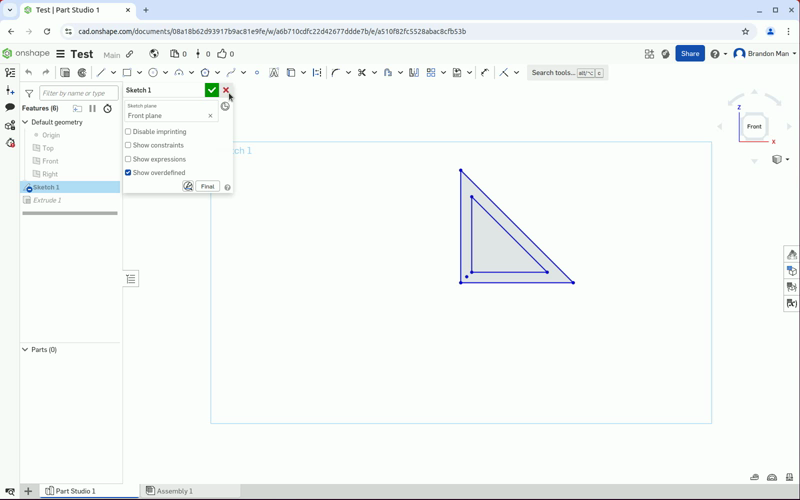
click(229, 92)
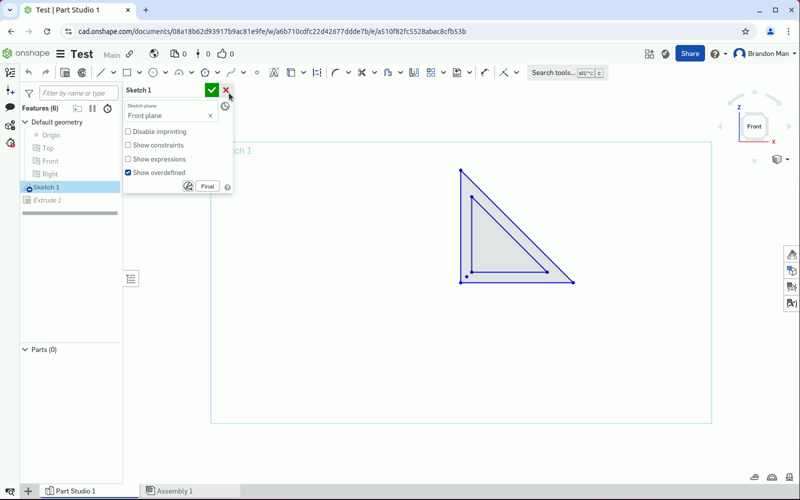
key(shift+s)
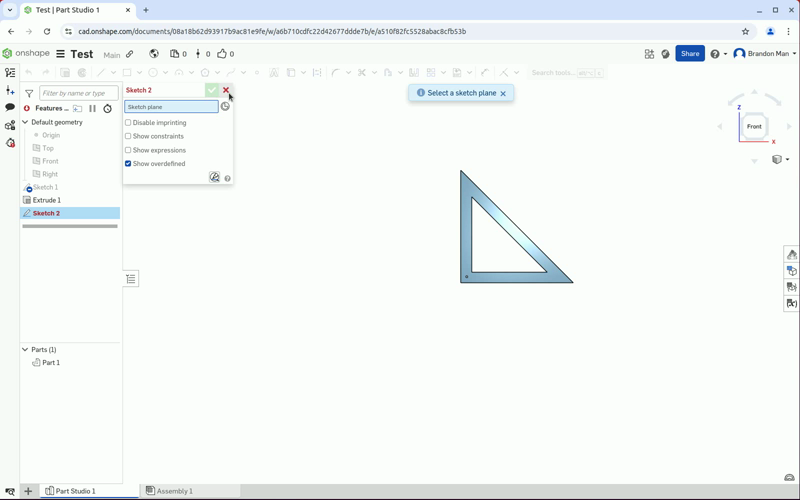
mouse_move(73, 163)
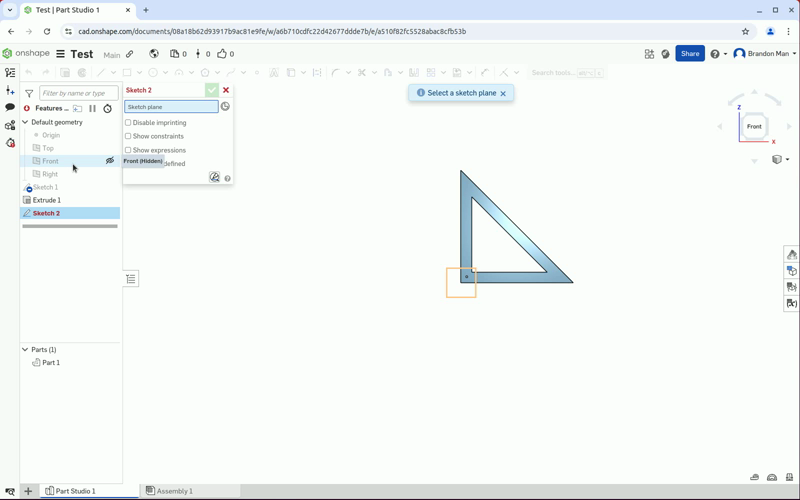
click(73, 163)
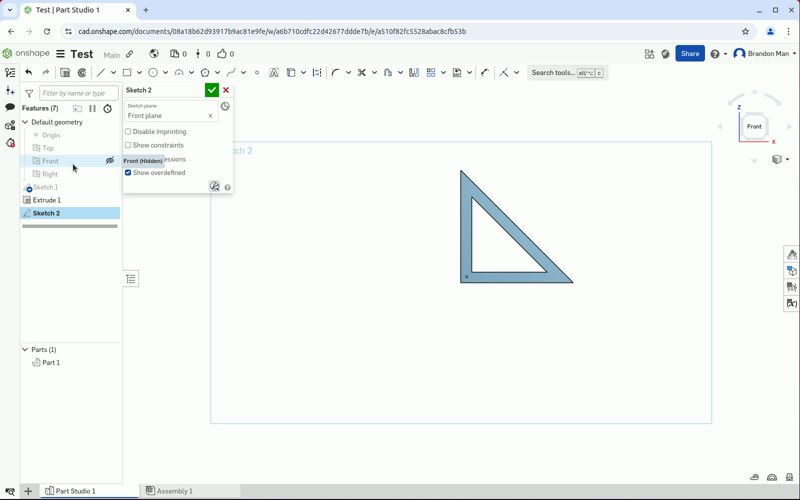
mouse_move(73, 352)
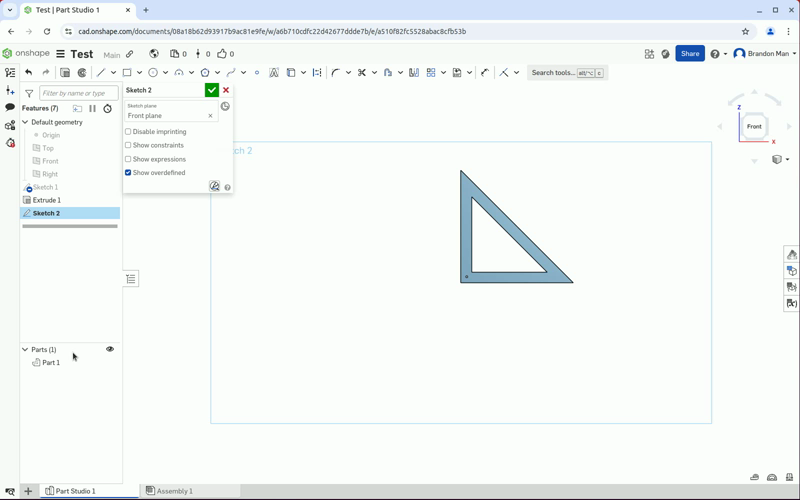
key(y)
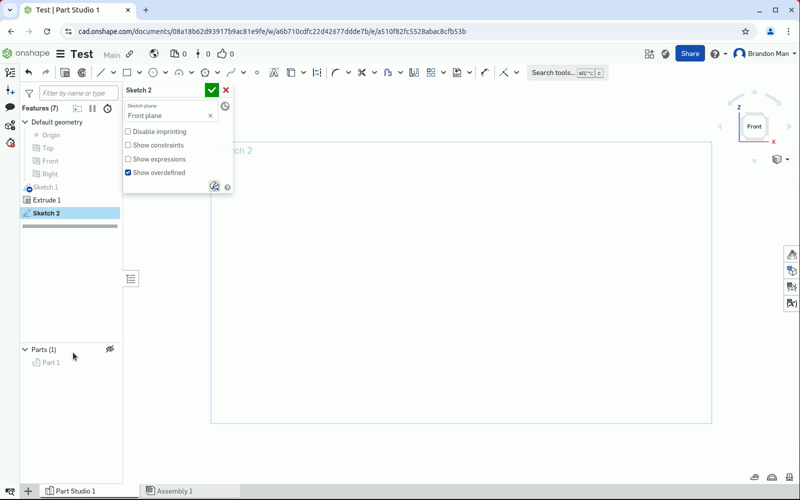
key(l)
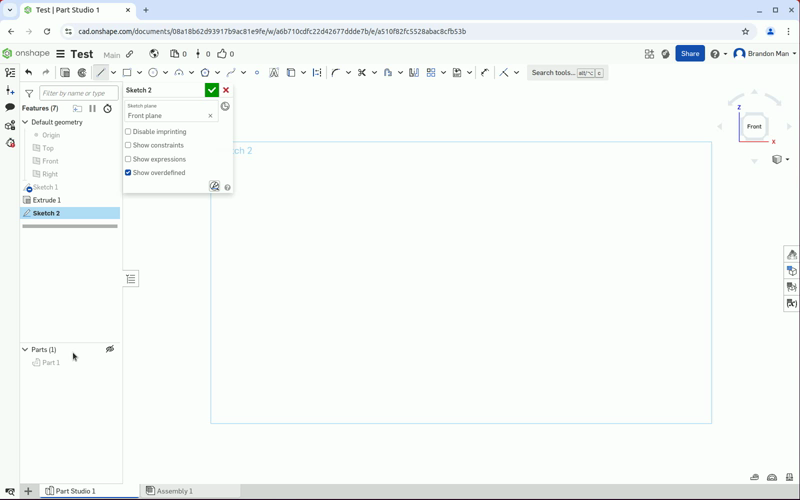
key_down(shift)
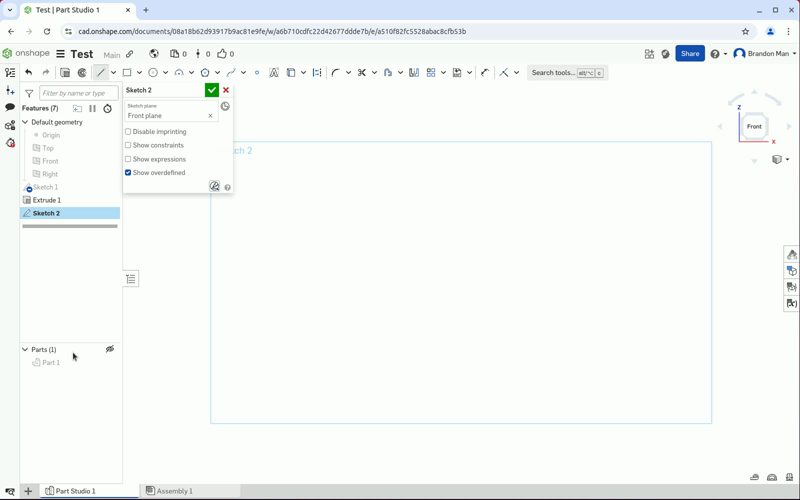
mouse_move(471, 272)
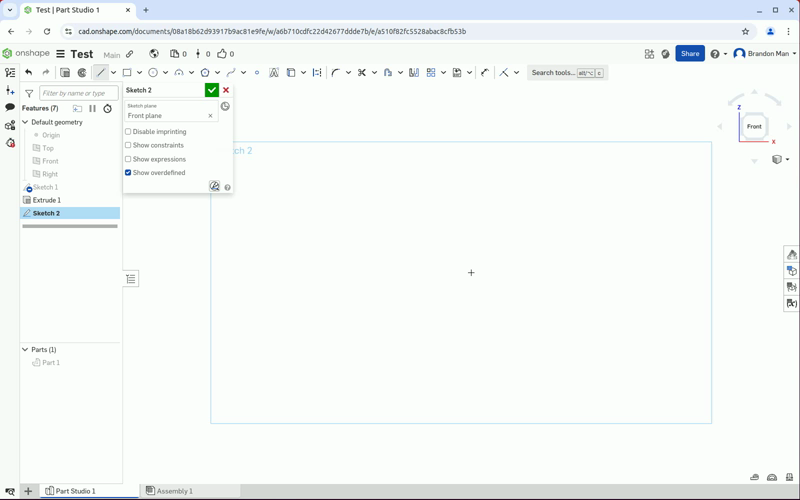
click(471, 272)
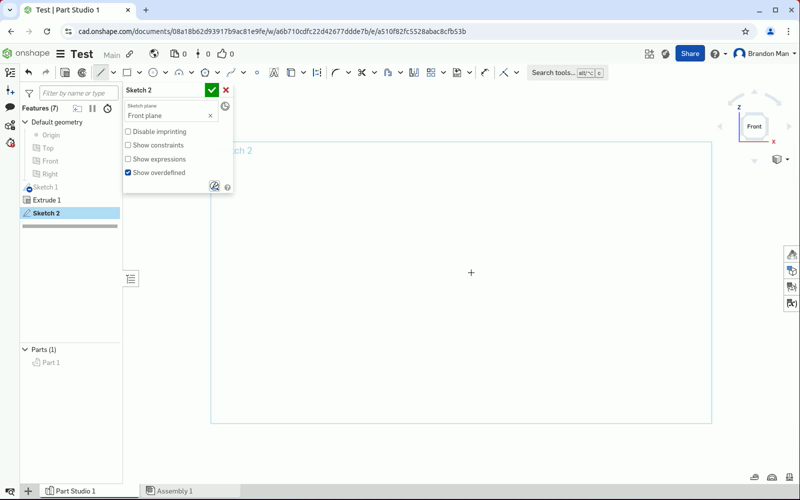
key_up(shift)
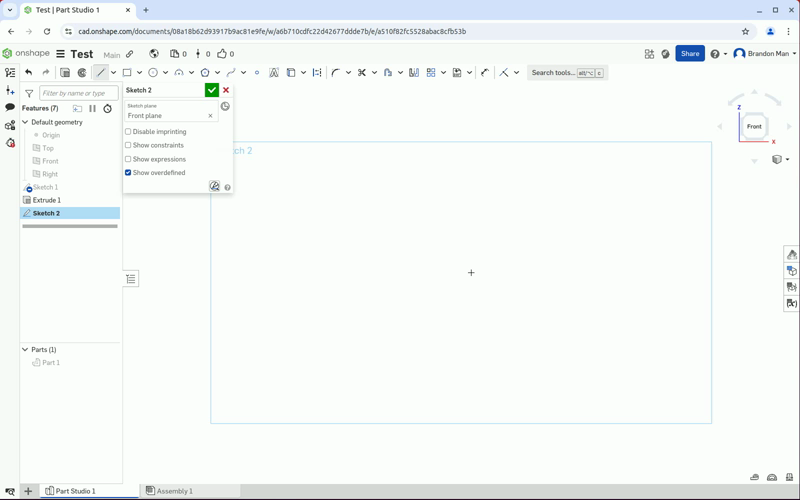
key_down(shift)
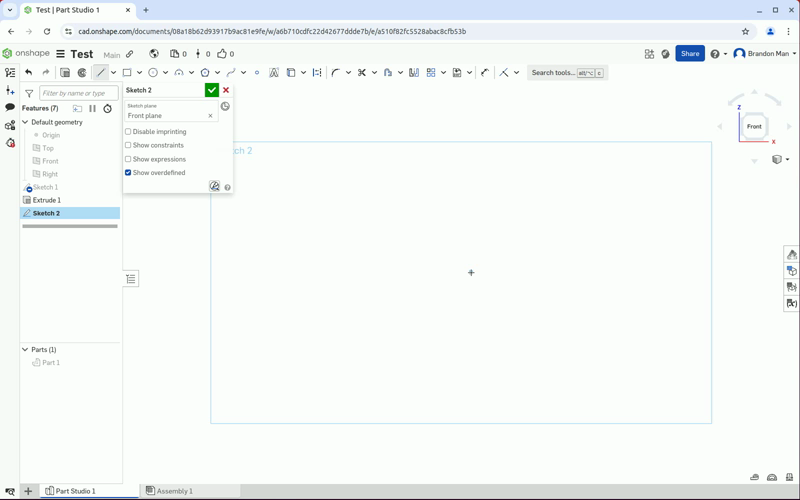
mouse_move(546, 272)
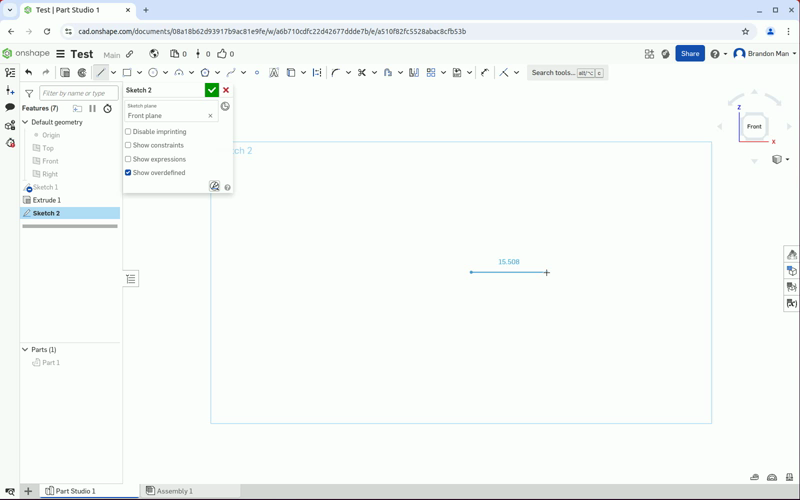
click(546, 272)
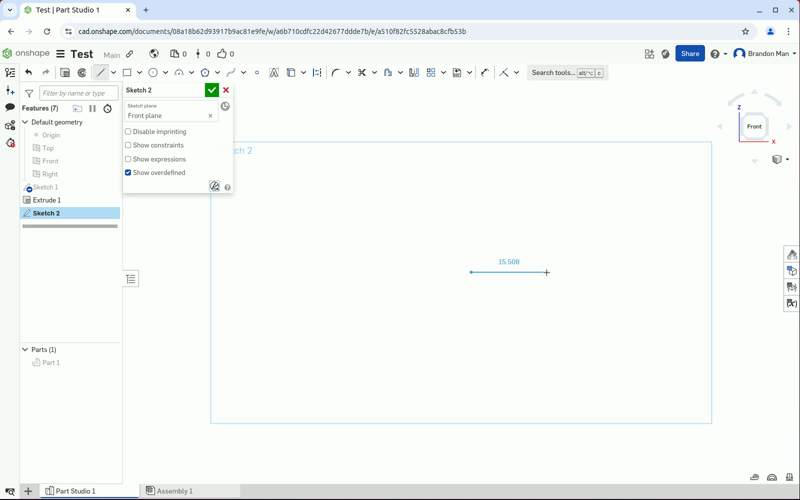
key_up(shift)
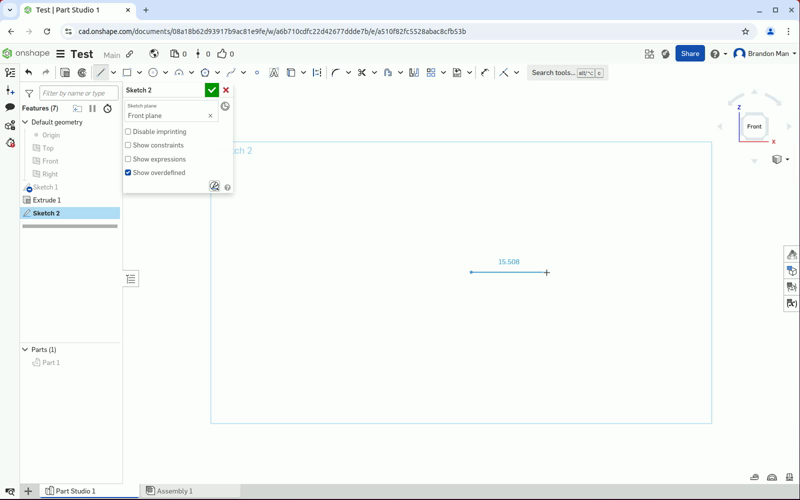
key_down(shift)
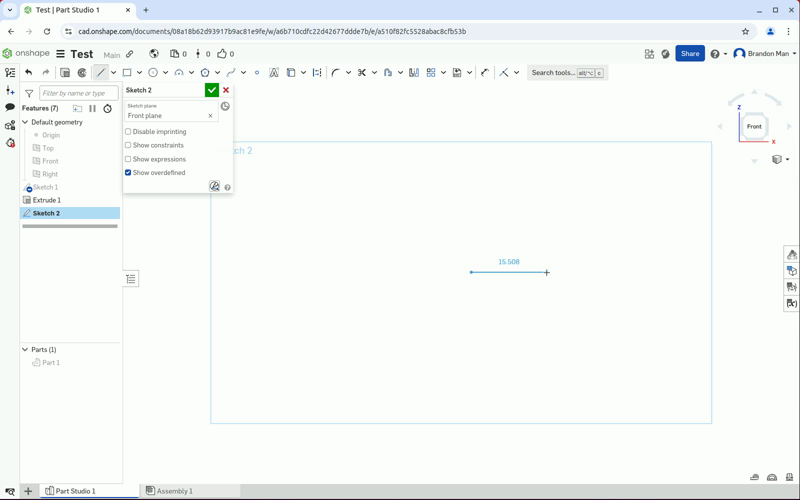
mouse_move(471, 197)
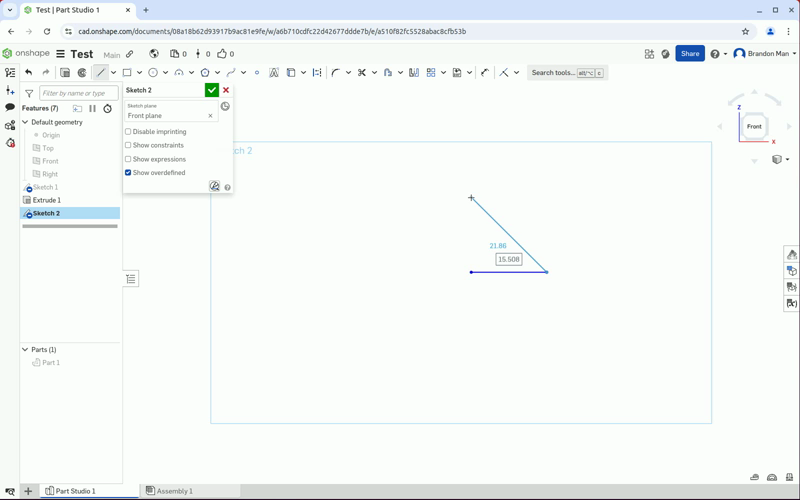
click(471, 197)
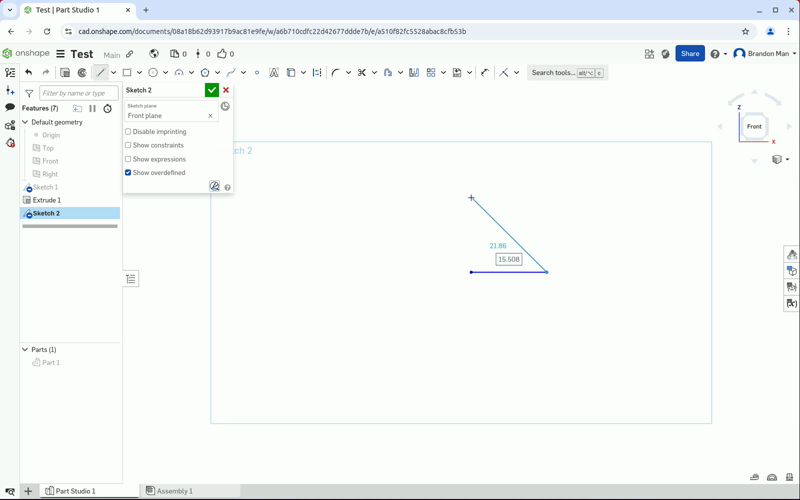
key_up(shift)
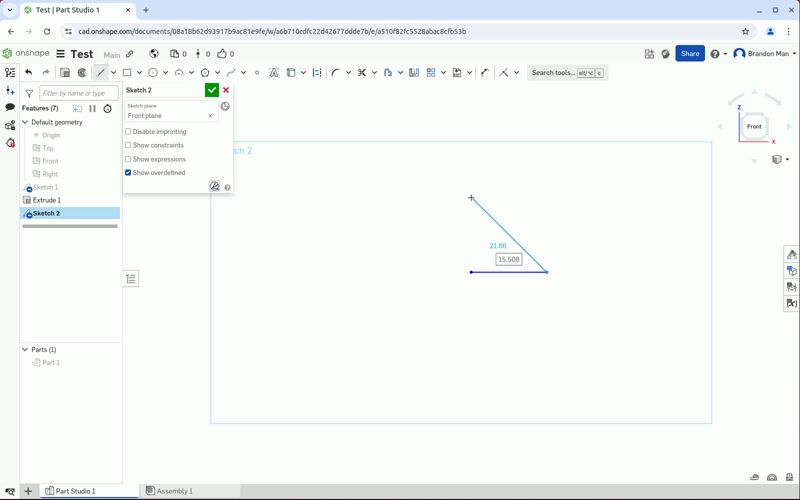
key_down(shift)
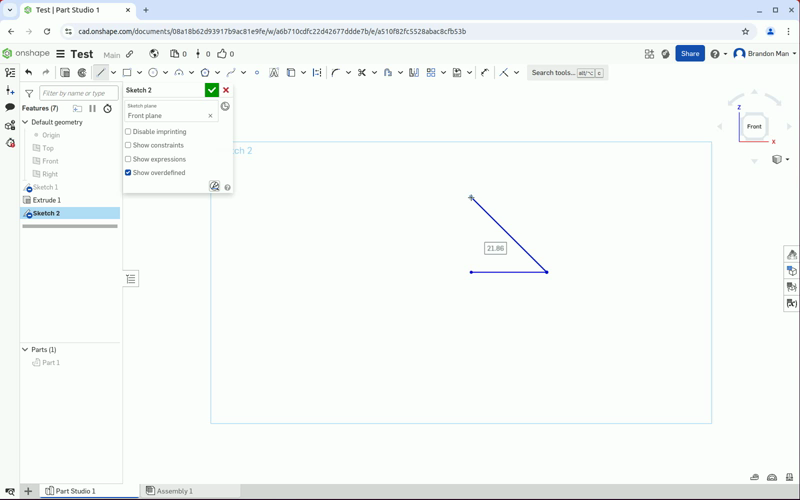
mouse_move(471, 272)
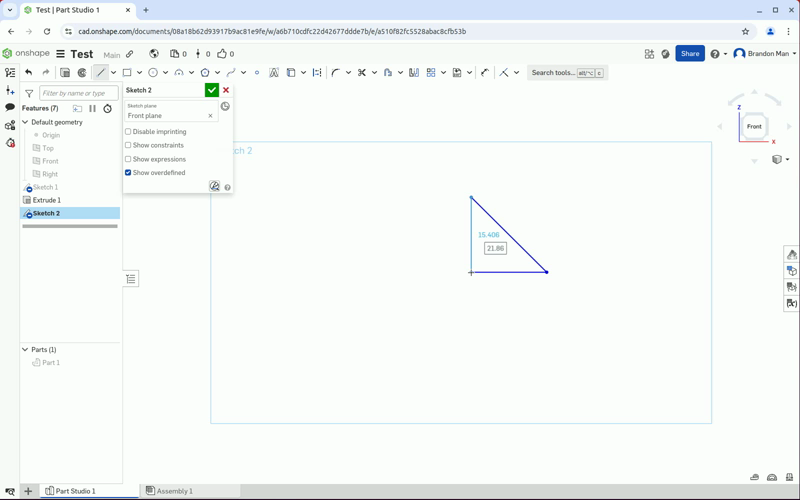
key_up(shift)
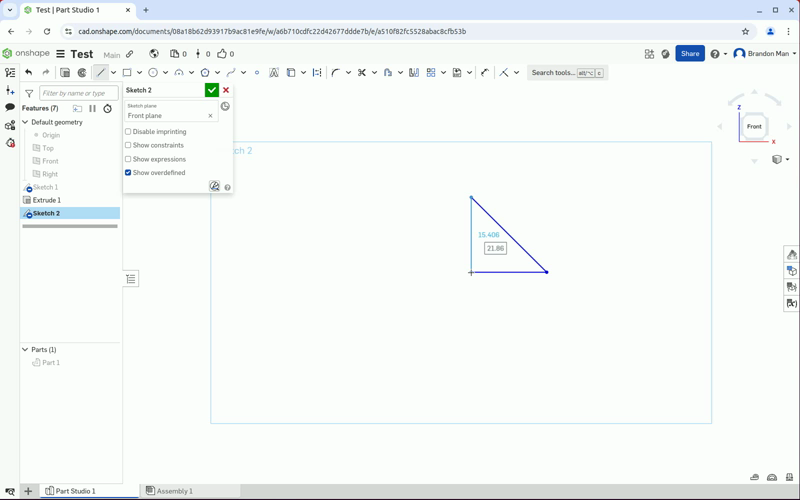
click(471, 272)
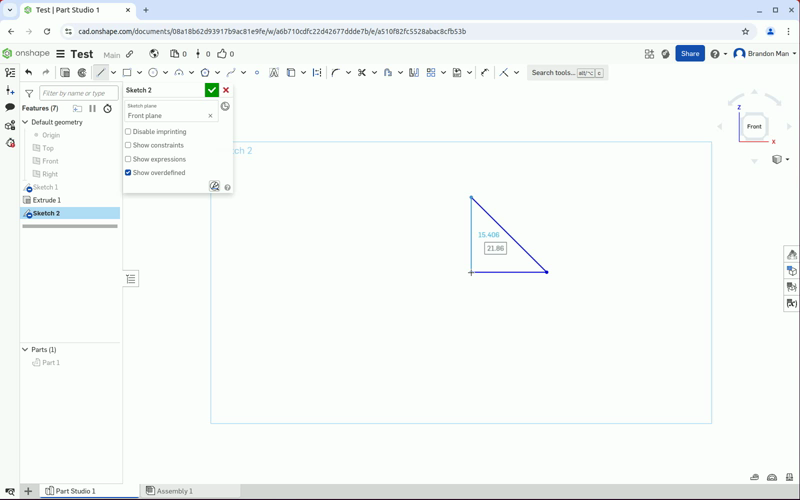
key(esc)
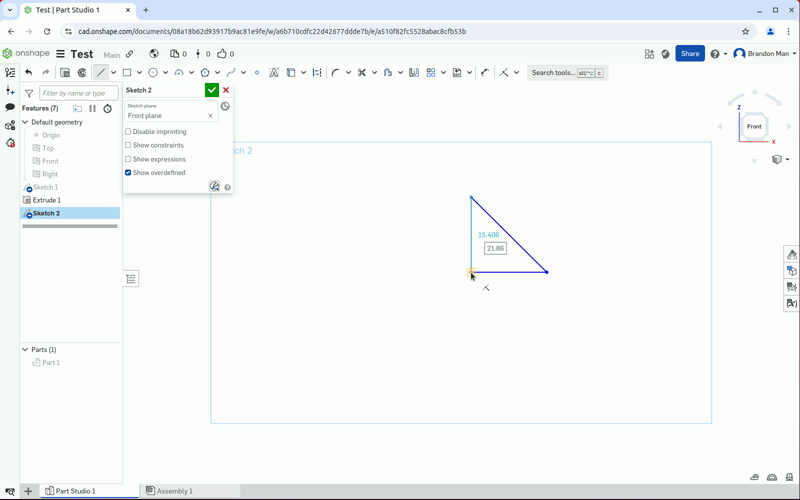
mouse_move(507, 256)
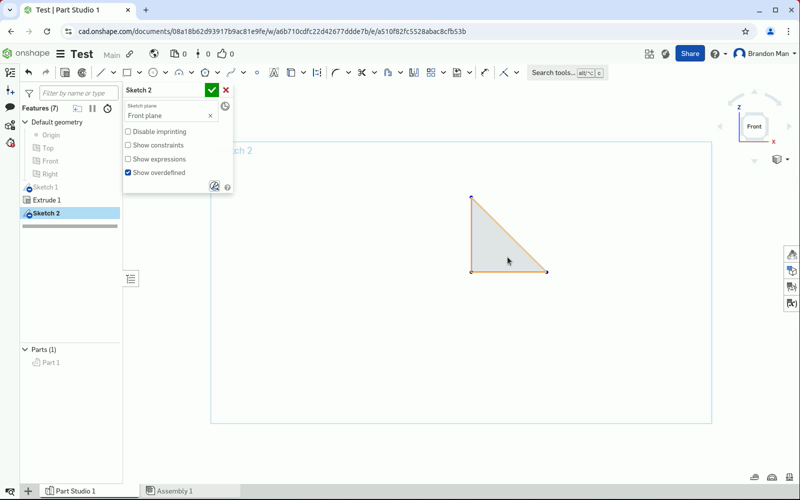
click(507, 256)
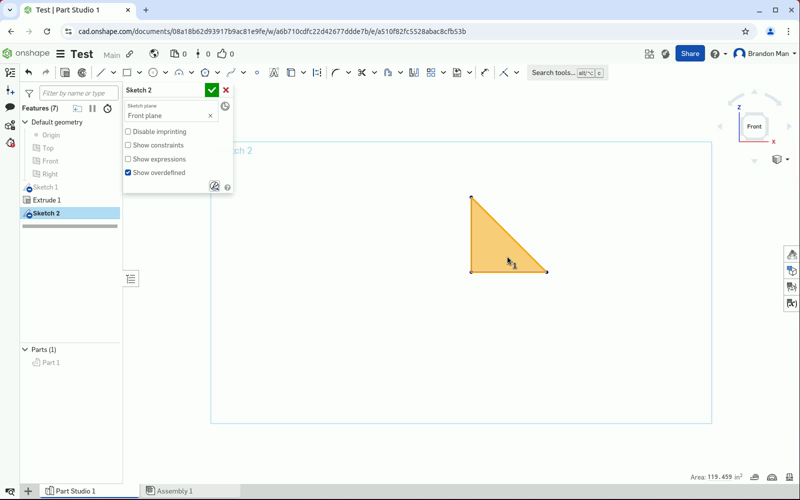
mouse_move(73, 352)
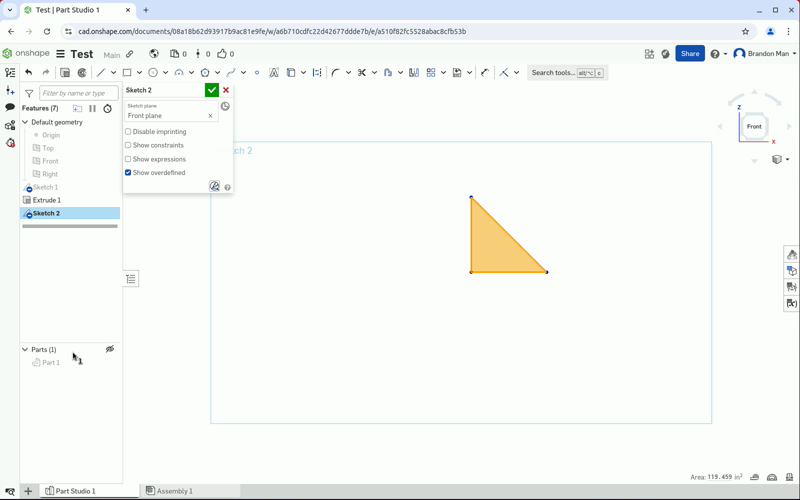
key(shift+y)
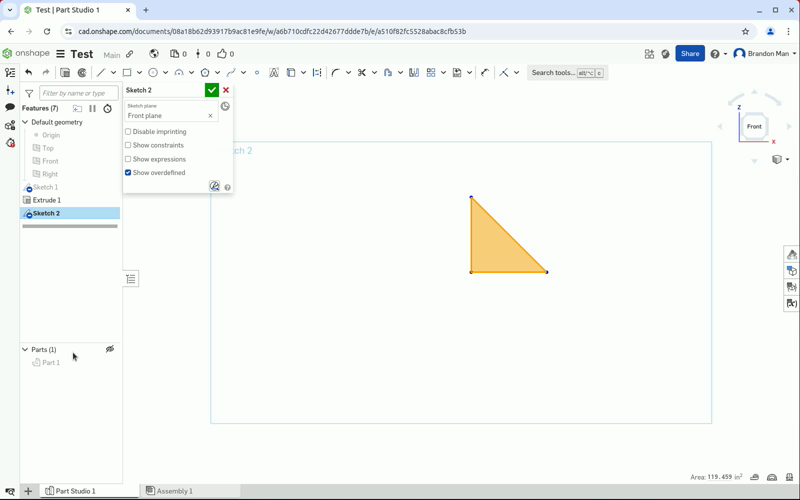
key(shift+e)
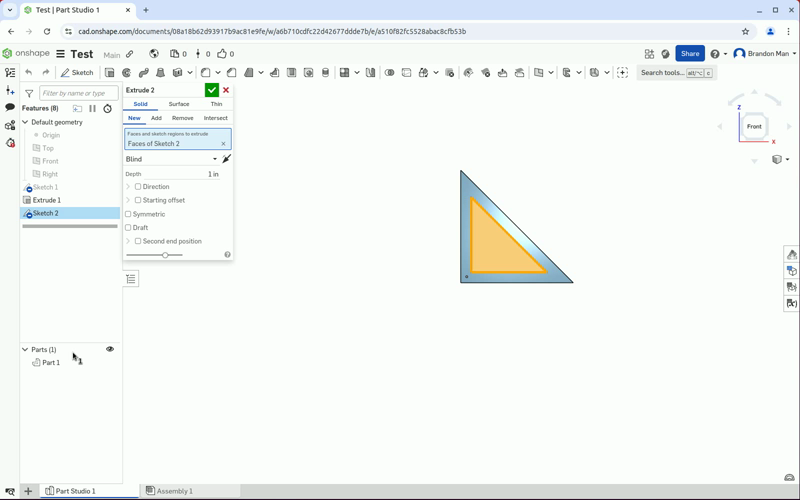
mouse_move(143, 106)
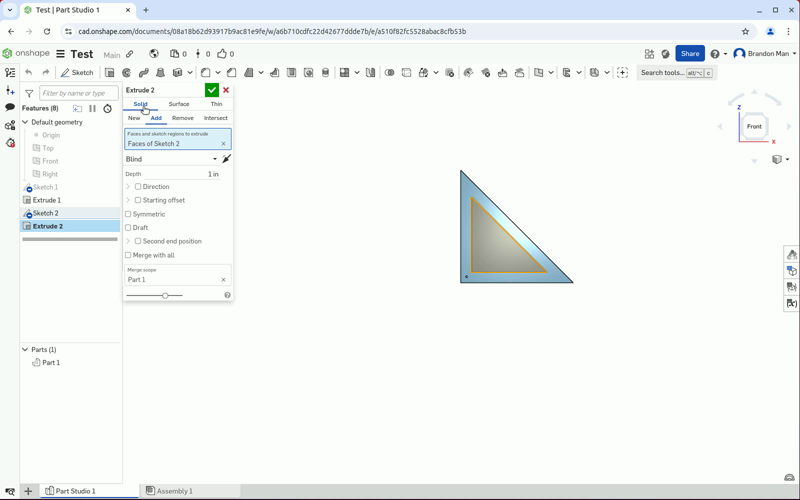
click(143, 106)
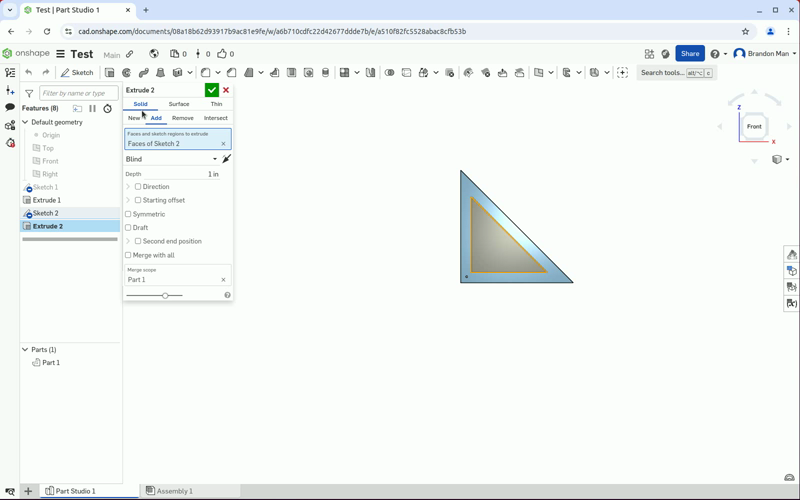
mouse_move(137, 120)
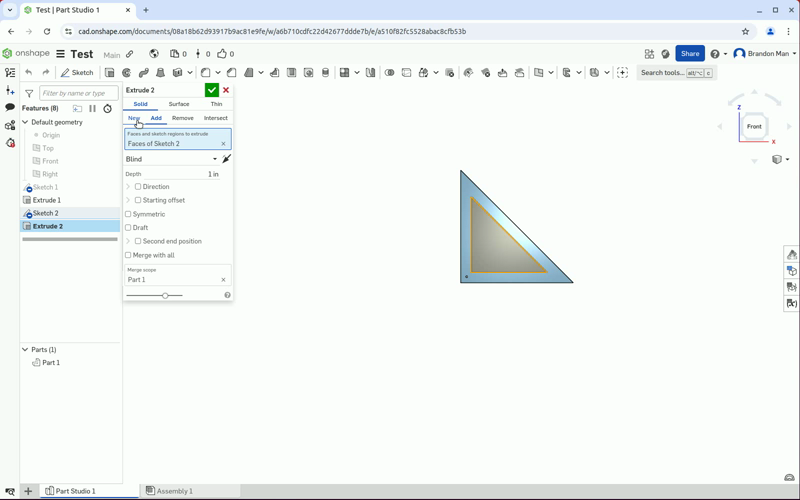
click(137, 120)
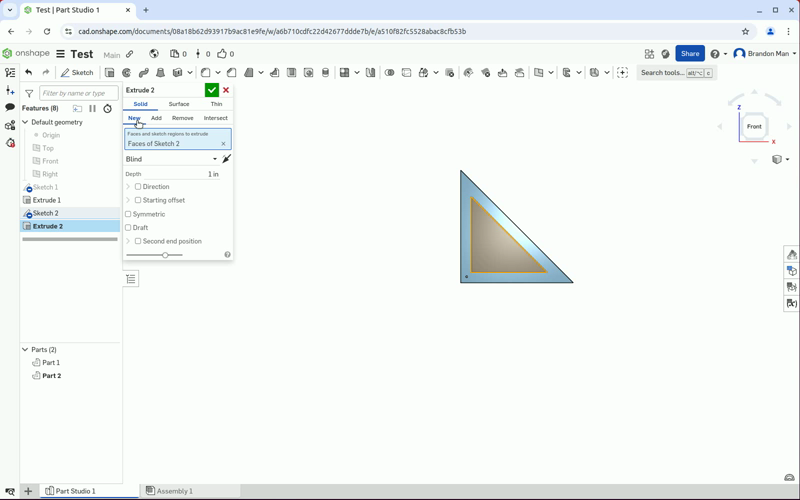
key(tab, 4)
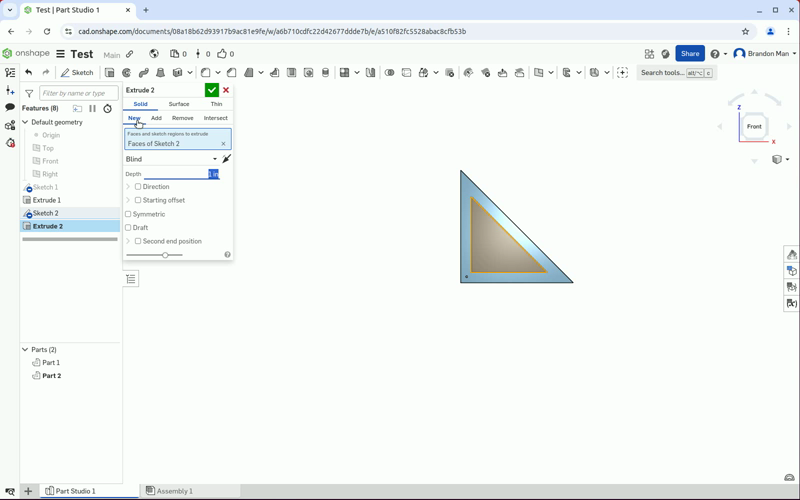
text(-0.481)
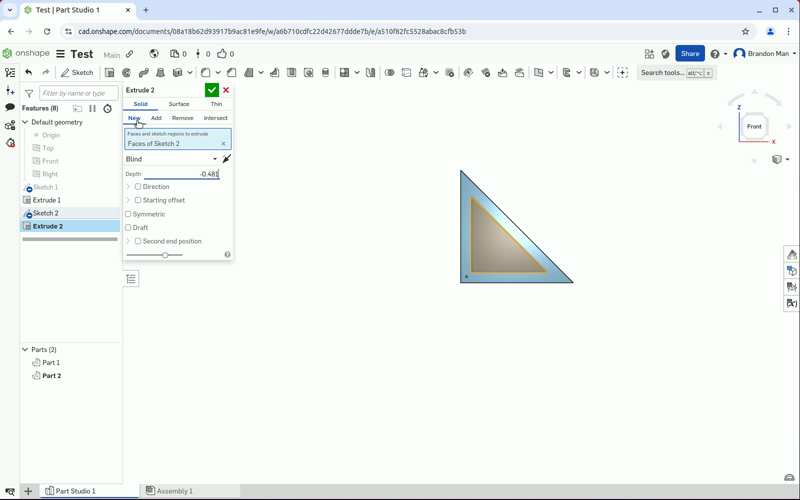
key(enter)
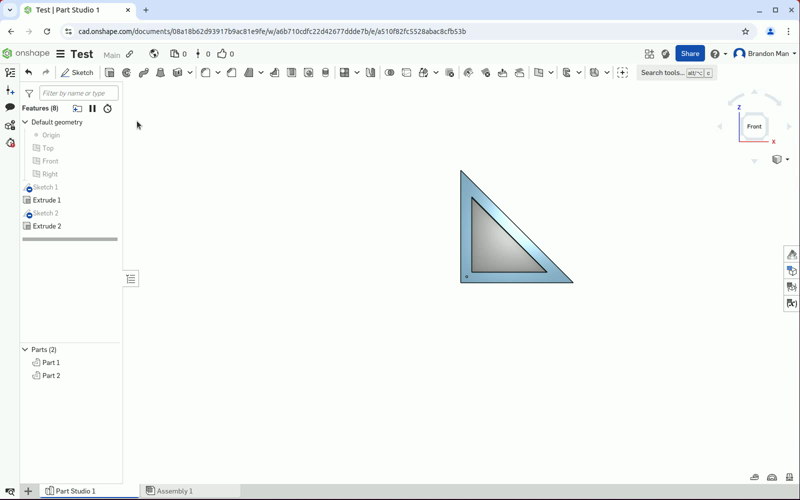
key(shift+h)
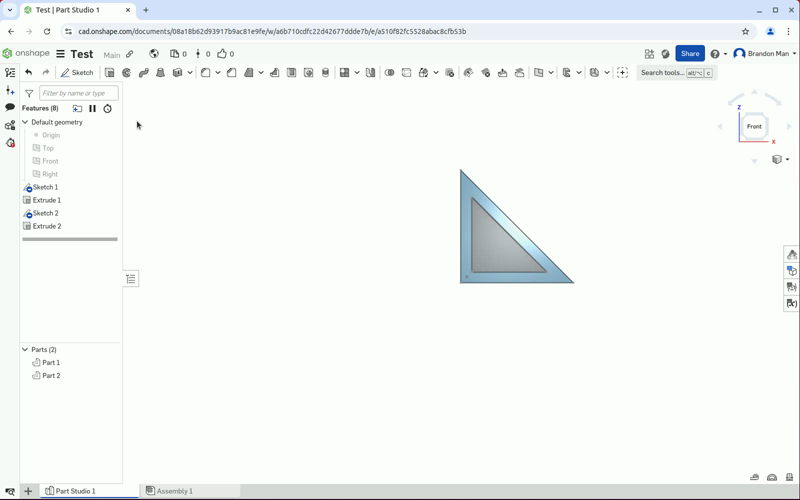
key(shift+h)
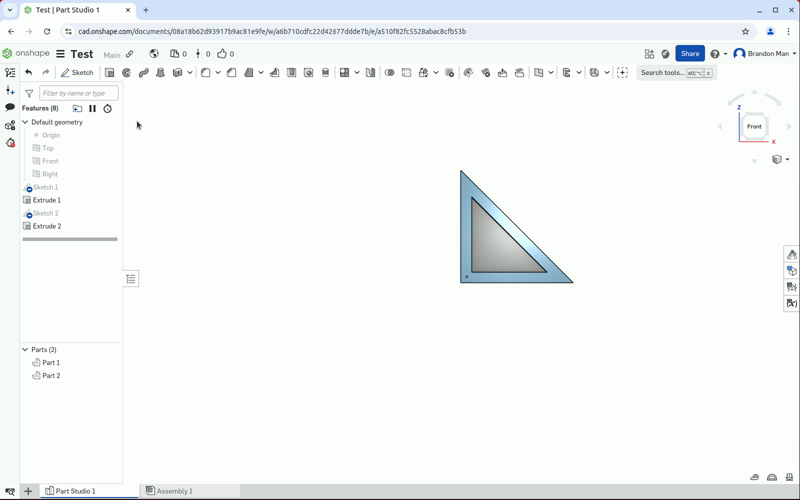
mouse_move(73, 189)
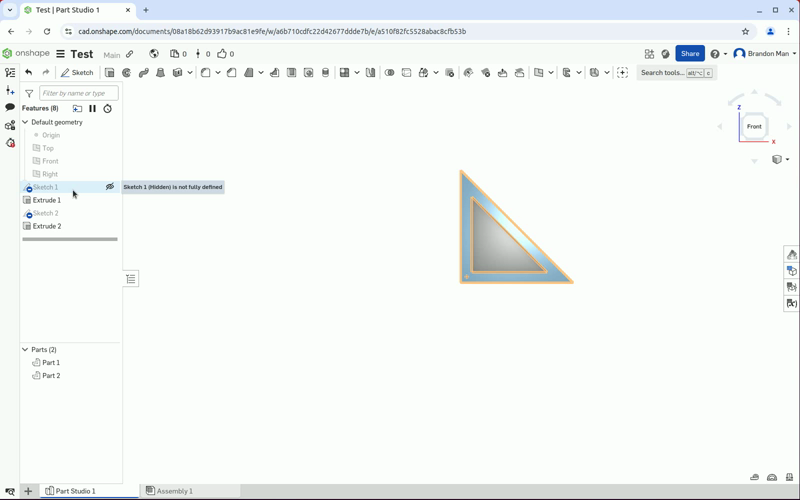
click(73, 189)
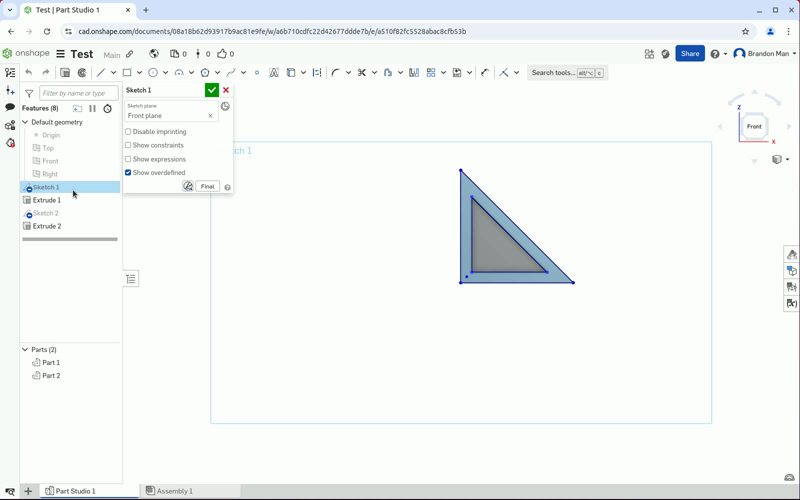
mouse_move(229, 92)
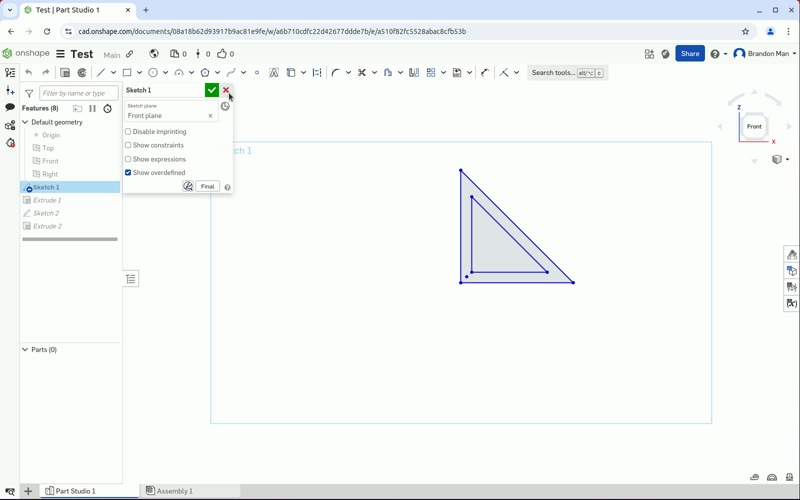
click(229, 92)
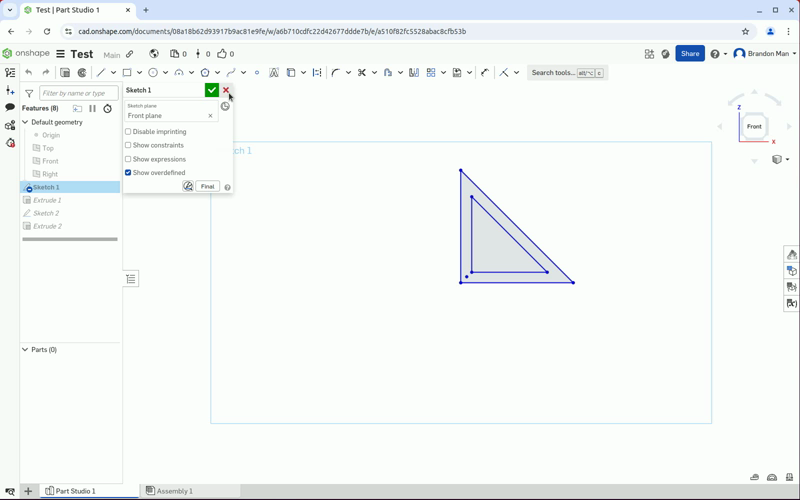
key(shift+s)
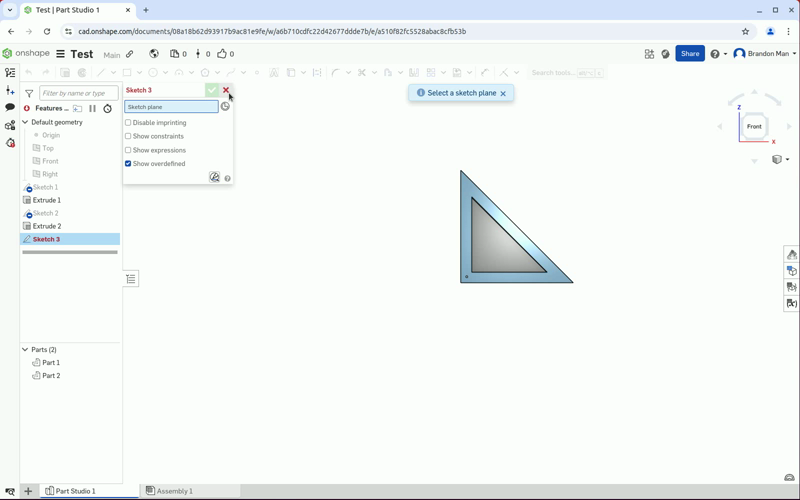
mouse_move(73, 163)
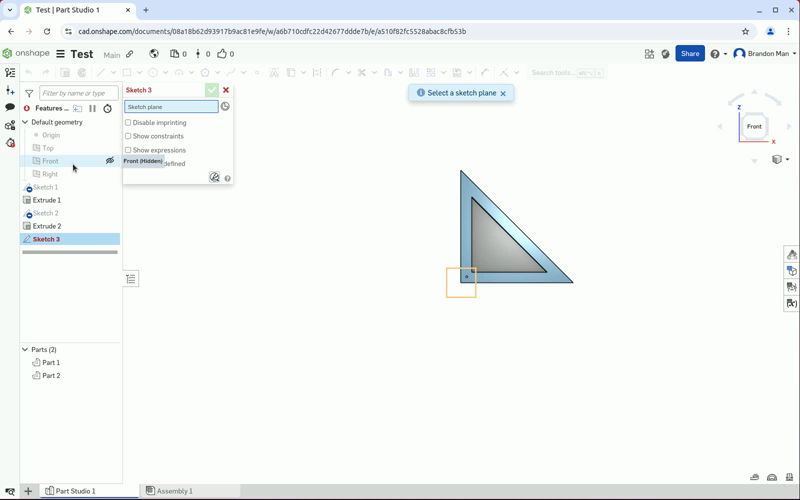
click(73, 163)
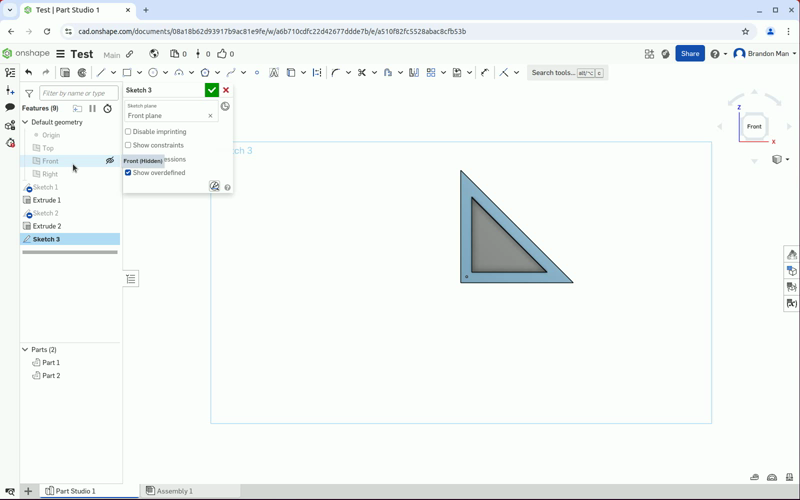
mouse_move(73, 352)
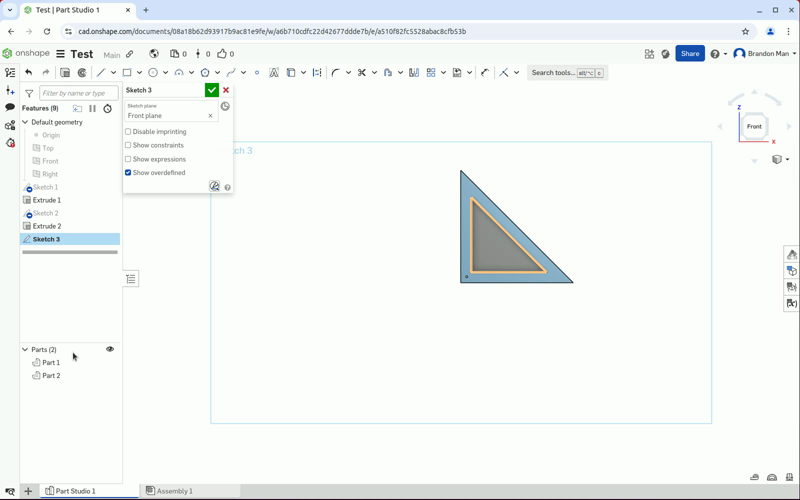
key(y)
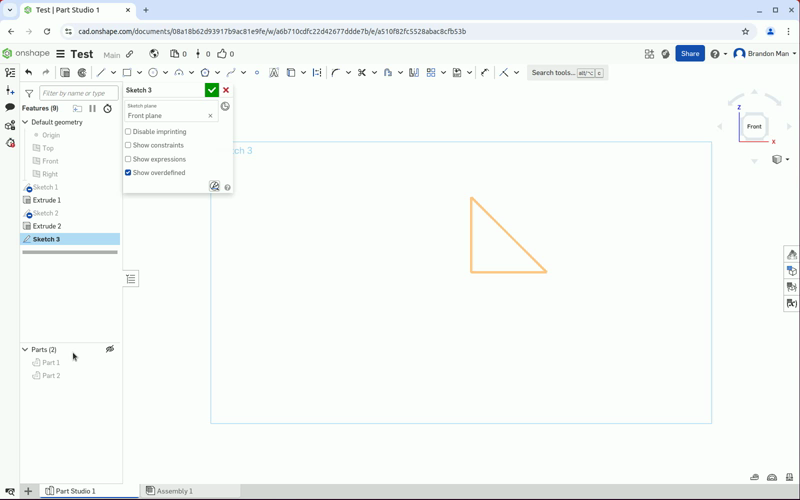
key(l)
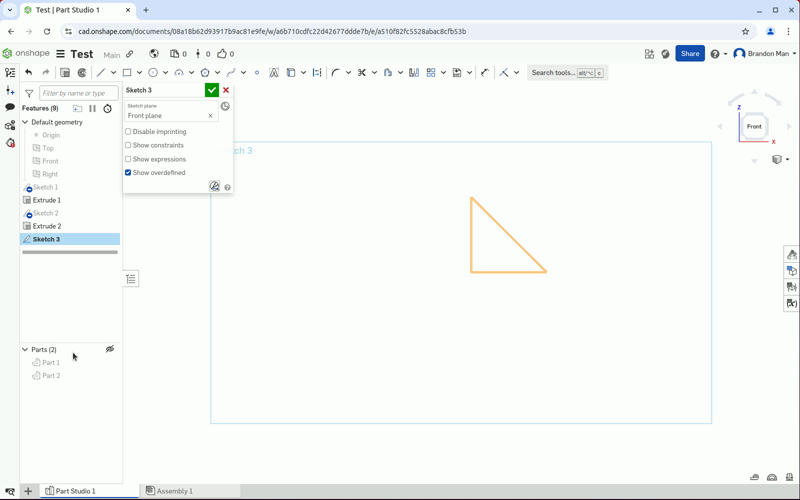
key_down(shift)
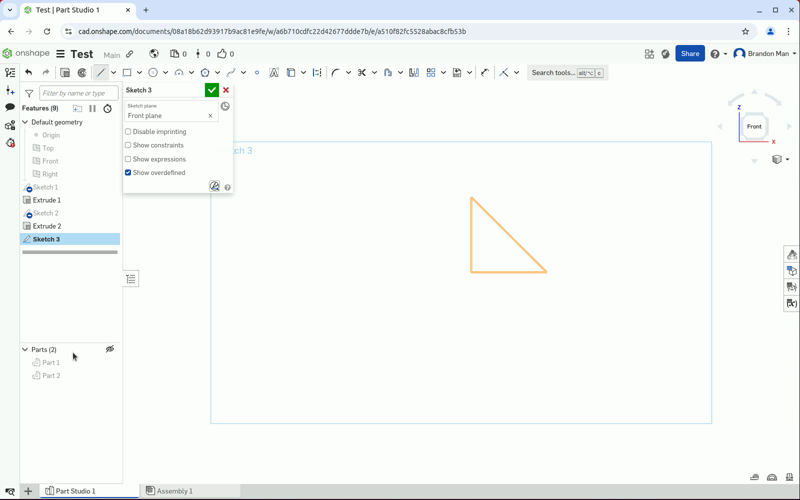
mouse_move(460, 282)
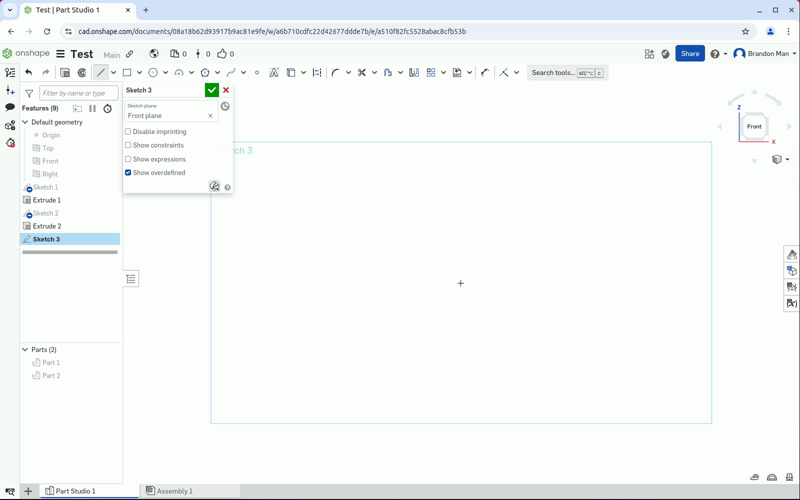
click(460, 282)
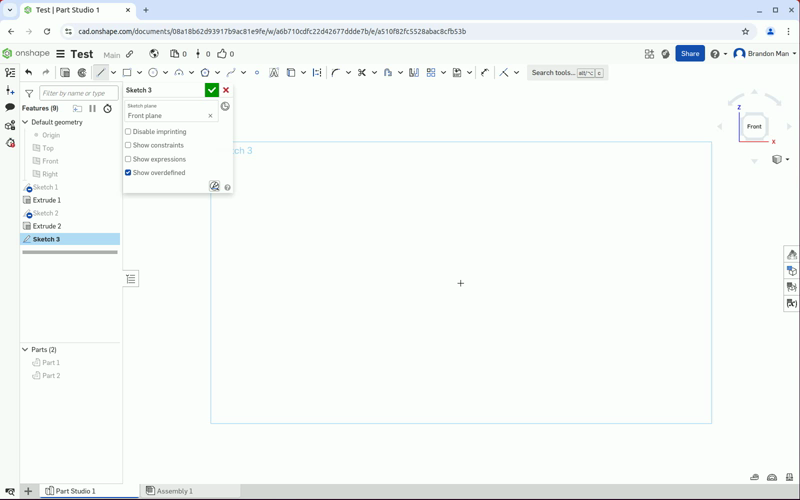
key_up(shift)
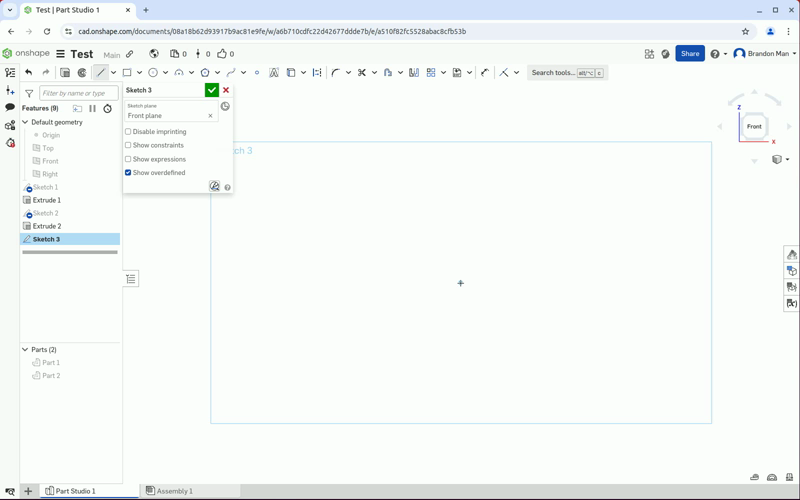
key_down(shift)
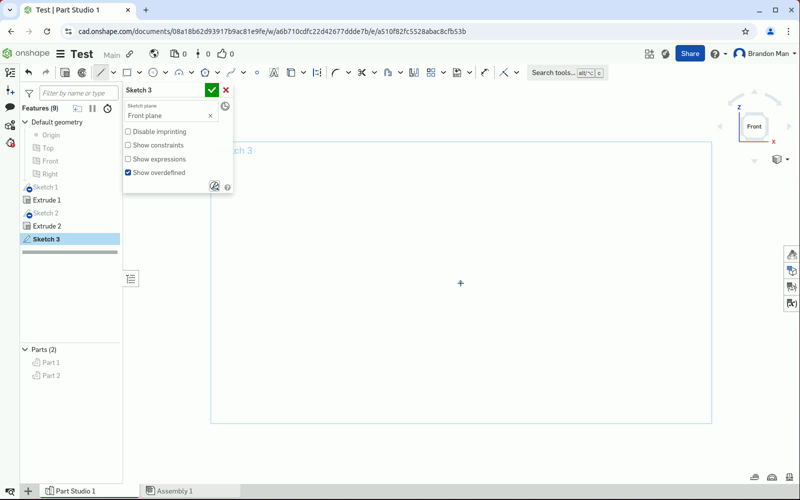
mouse_move(573, 282)
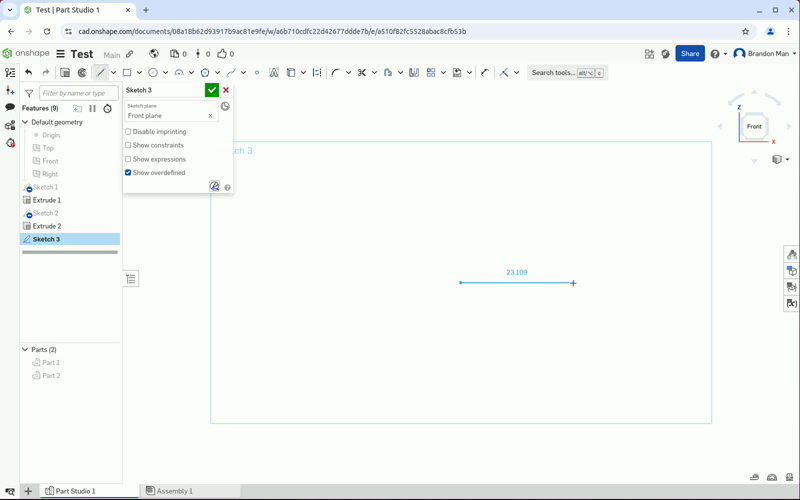
click(573, 282)
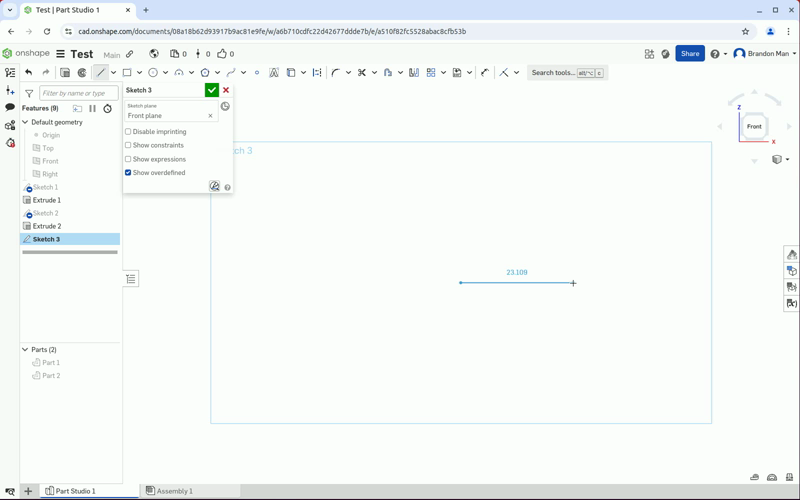
key_up(shift)
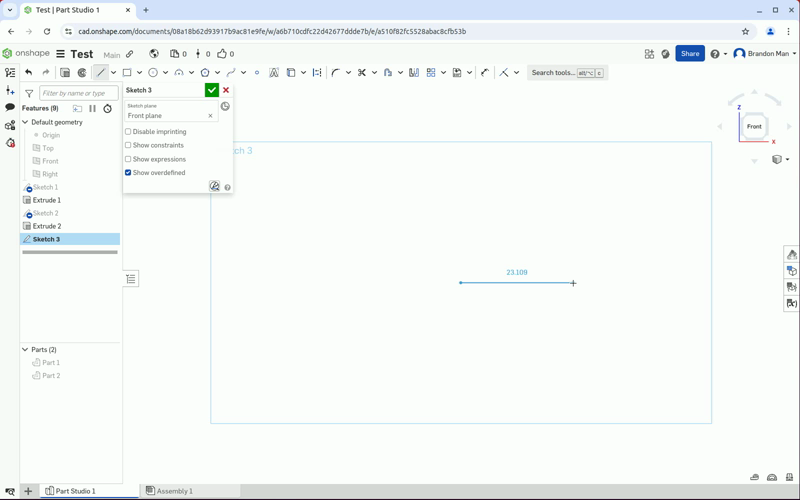
key_down(shift)
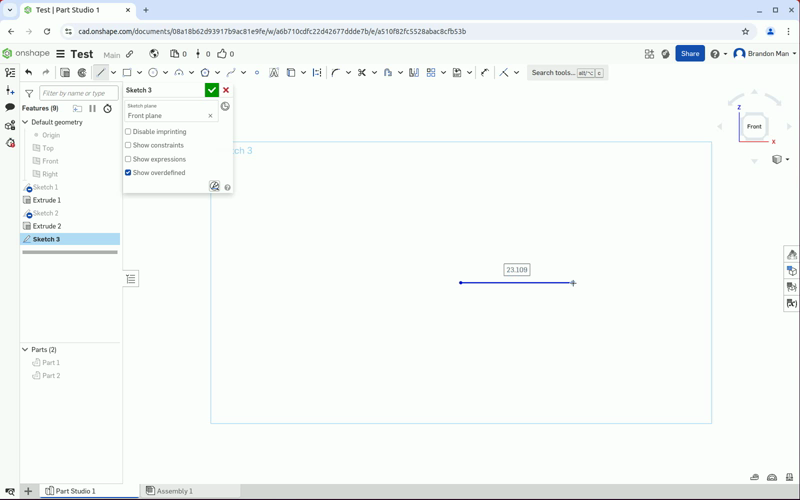
mouse_move(460, 170)
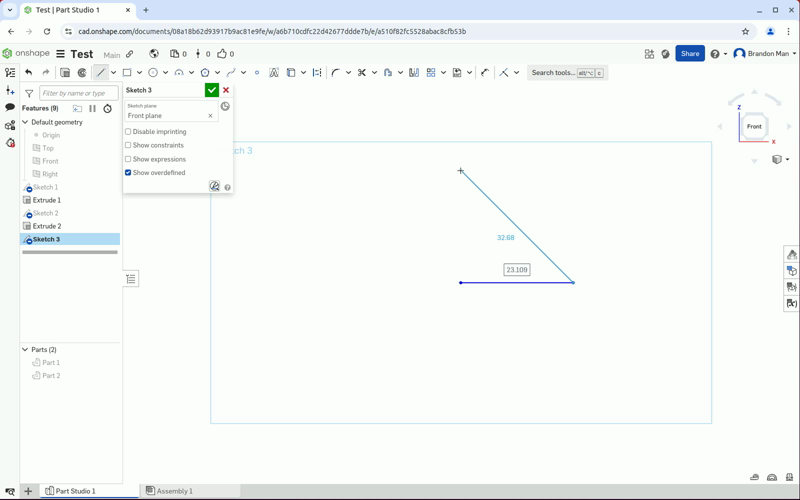
click(460, 170)
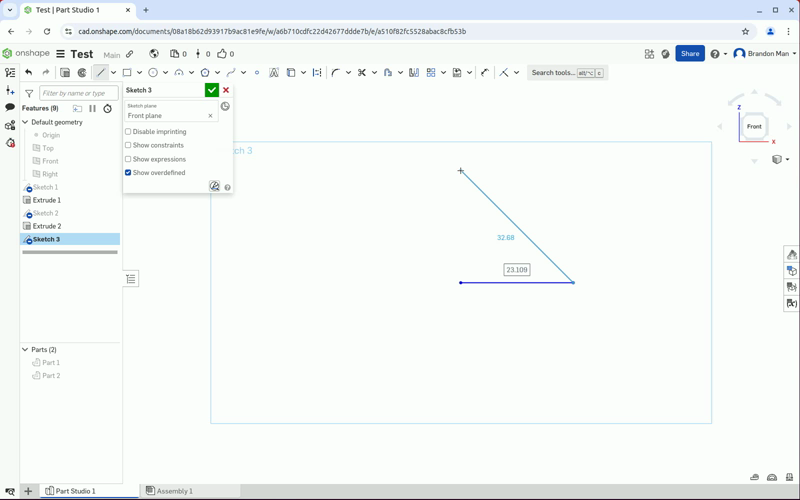
key_up(shift)
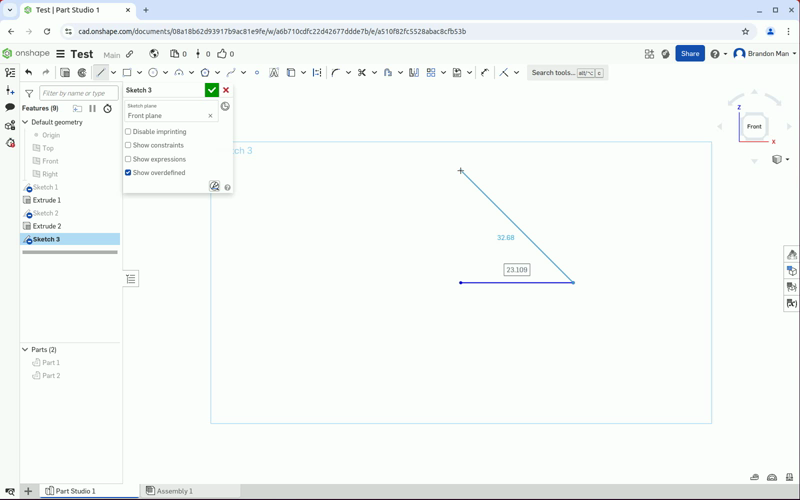
key_down(shift)
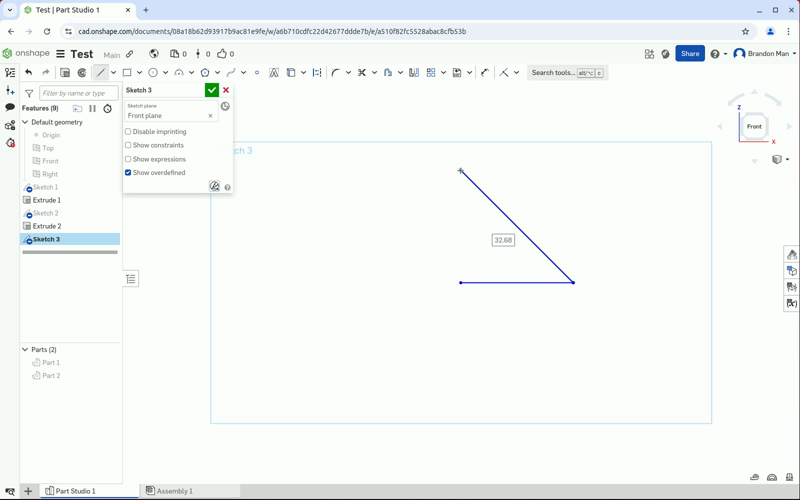
mouse_move(460, 282)
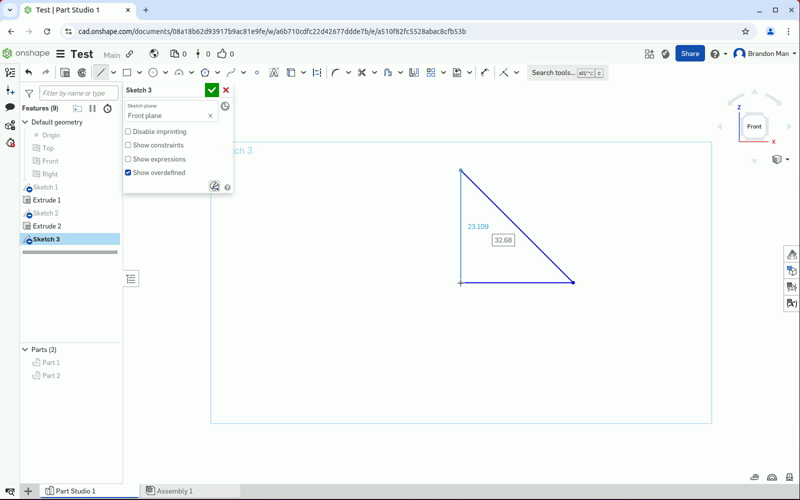
key_up(shift)
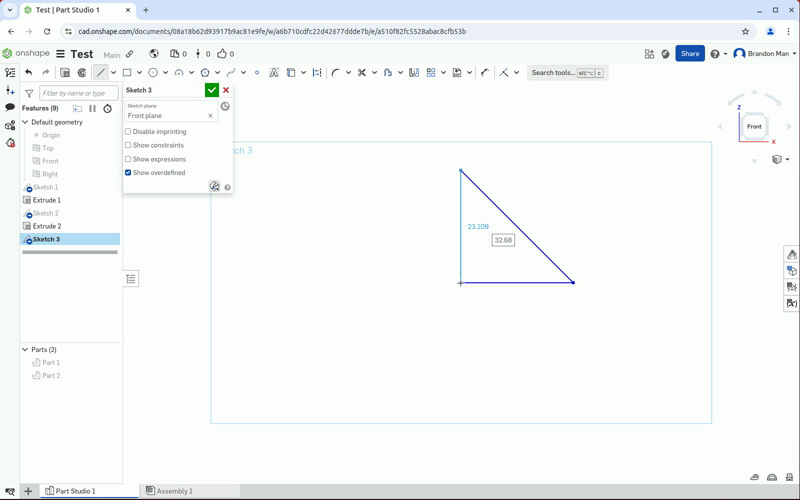
click(460, 282)
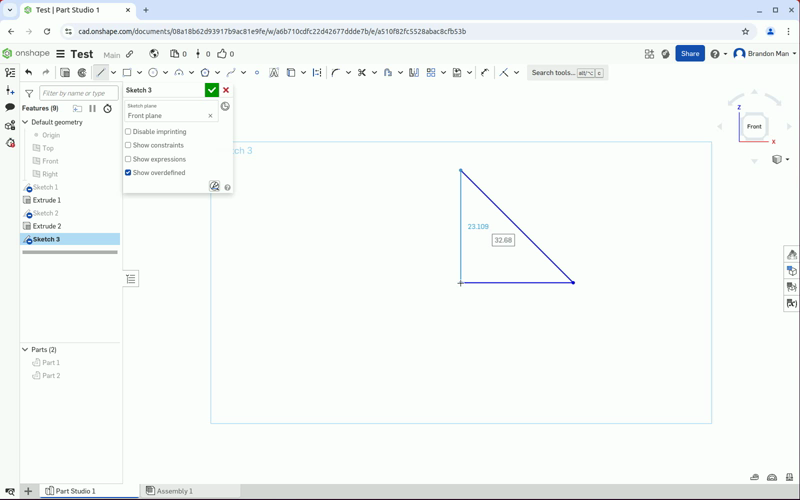
key(esc)
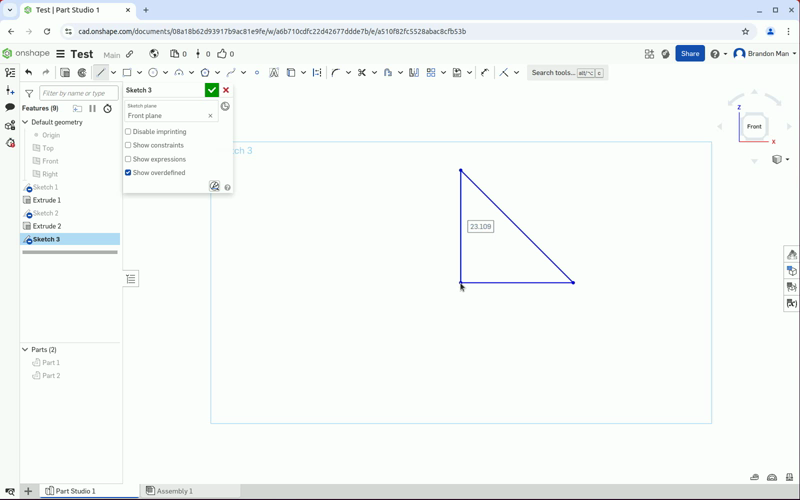
key(c)
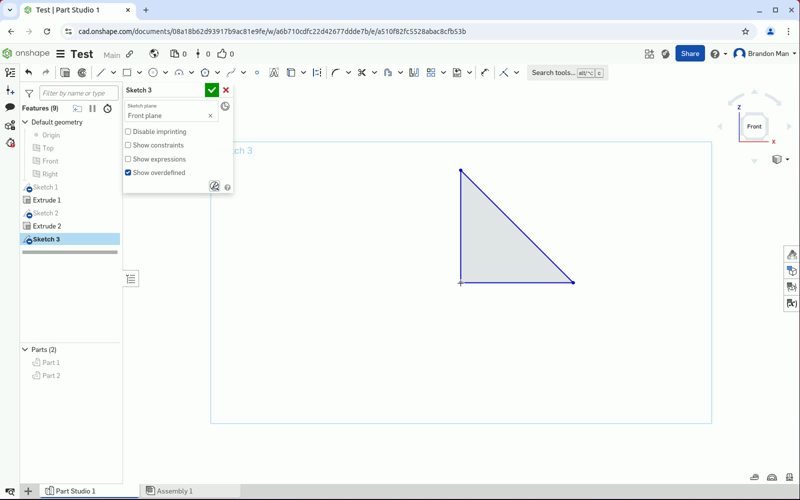
key_down(shift)
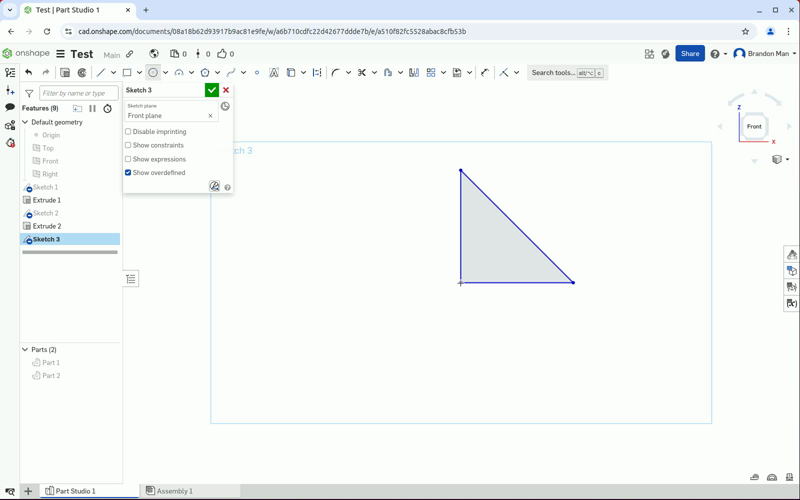
mouse_move(466, 276)
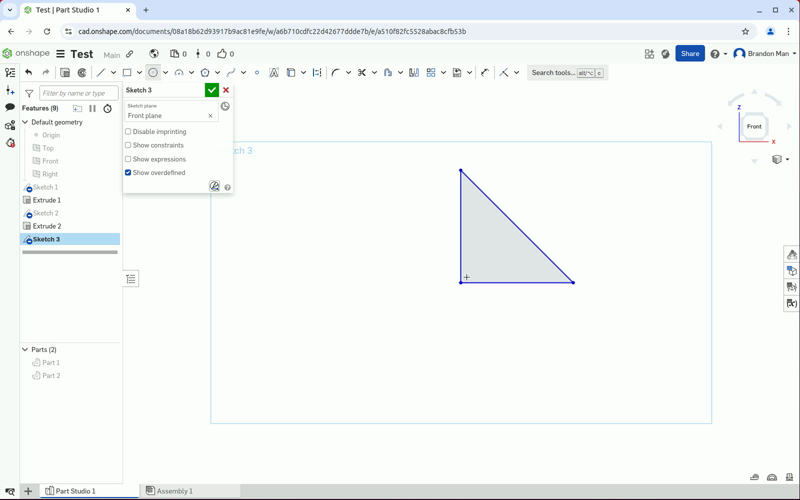
click(466, 276)
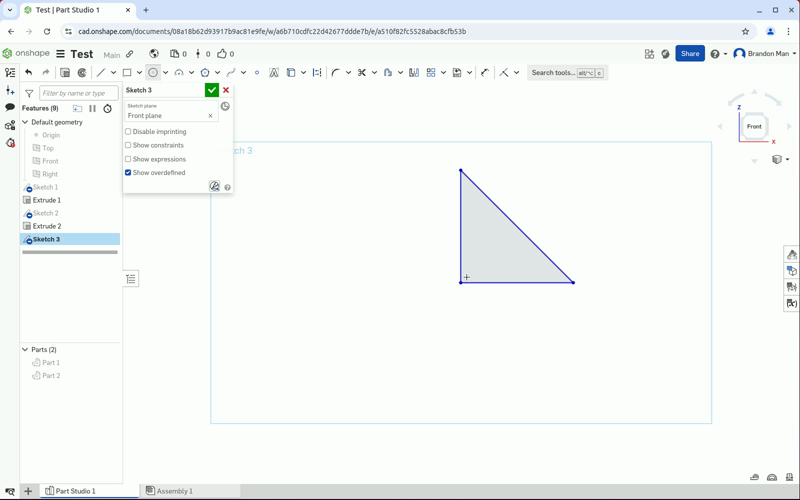
key_up(shift)
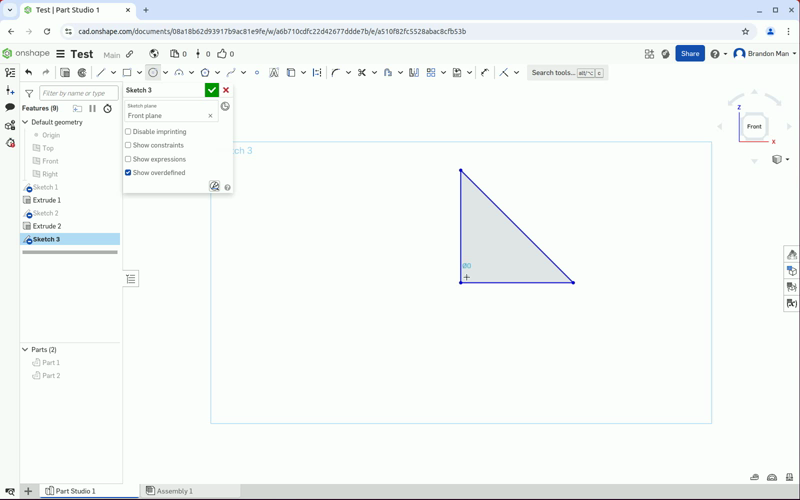
mouse_move(467, 276)
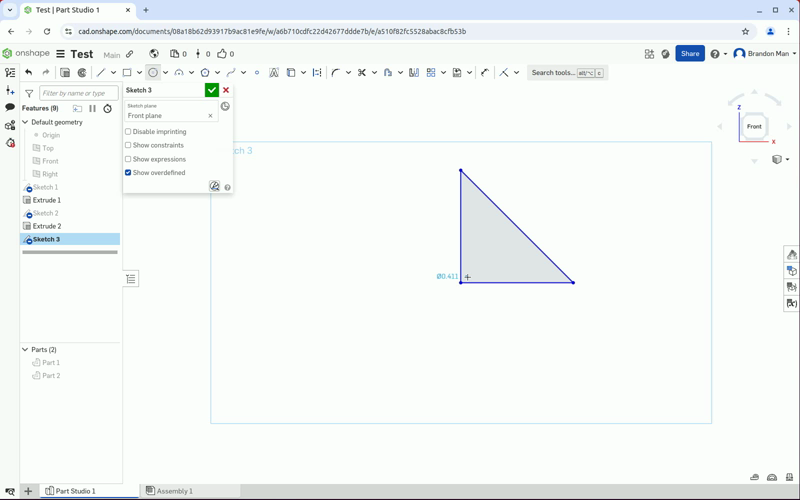
scroll(6)
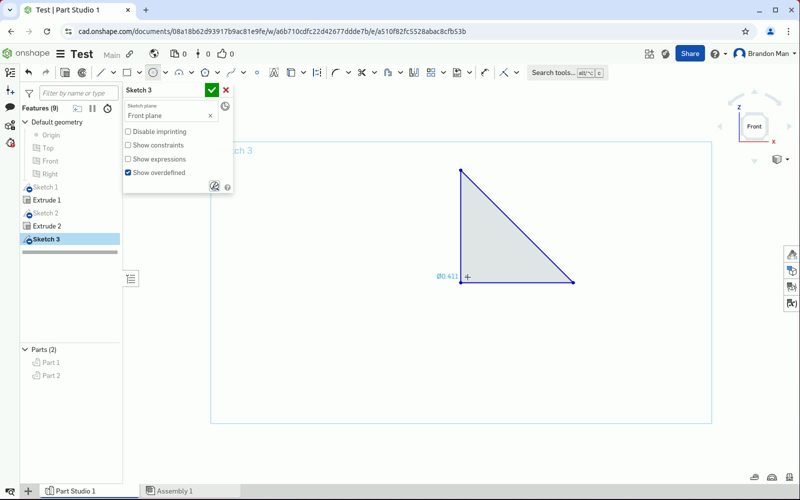
scroll(6)
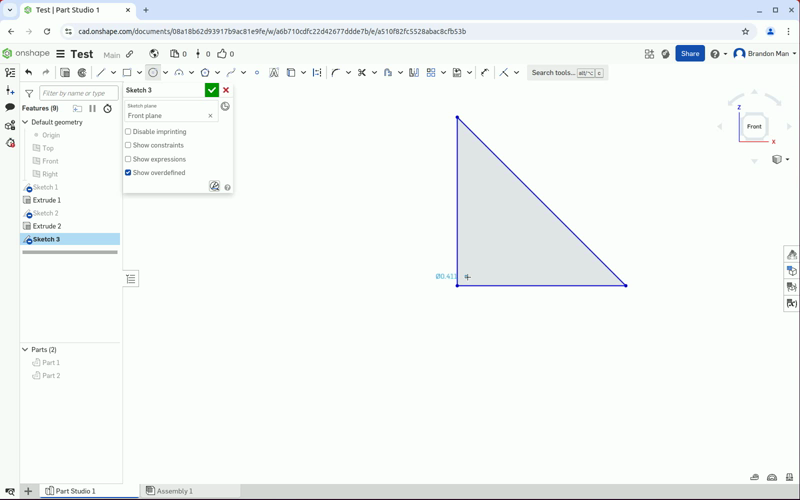
scroll(6)
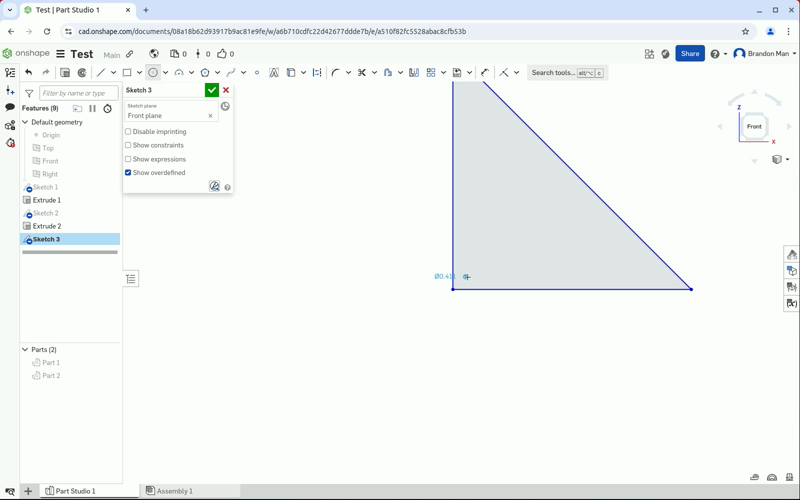
scroll(6)
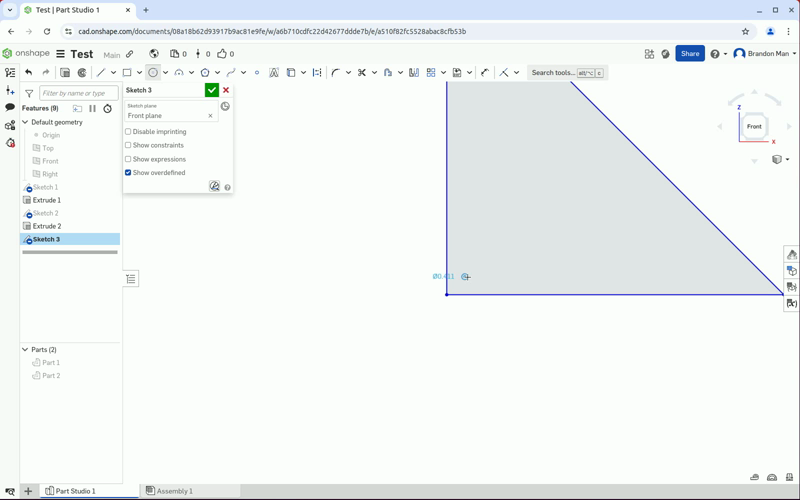
scroll(6)
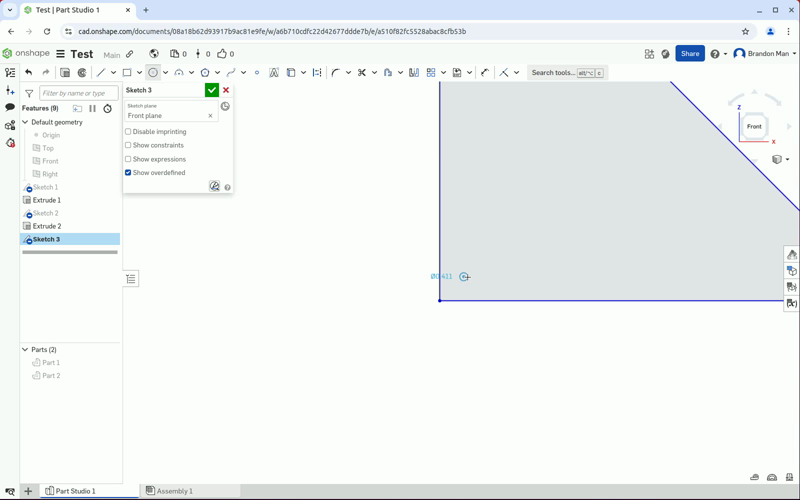
scroll(6)
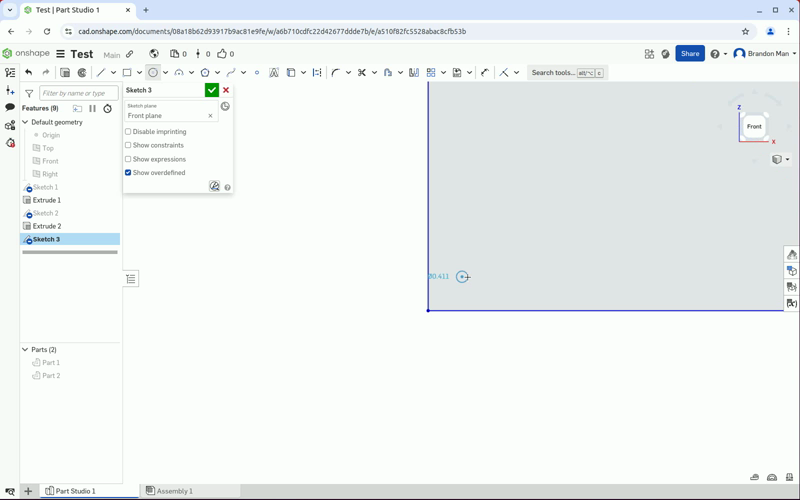
scroll(6)
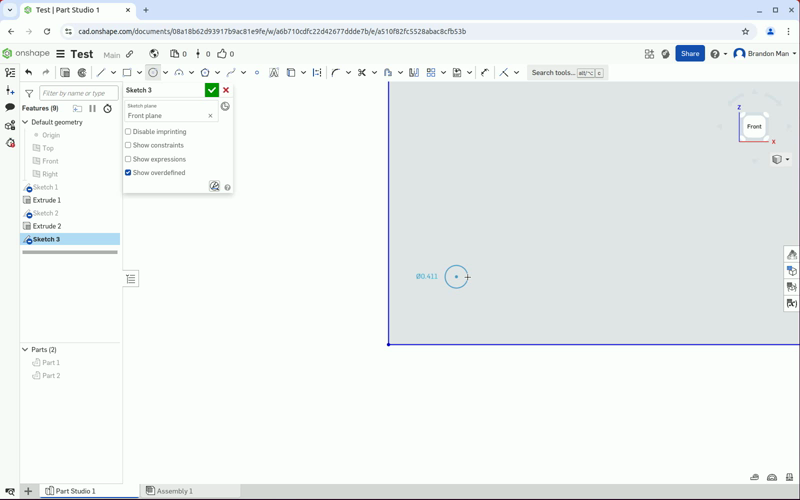
click(467, 276)
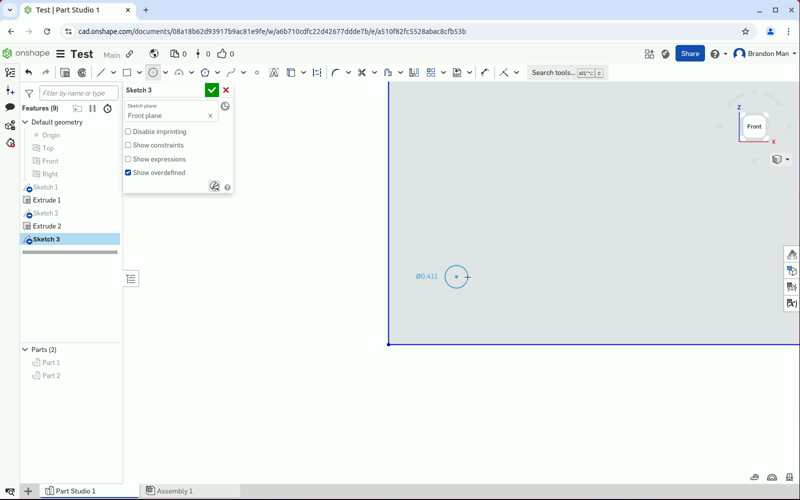
scroll(-6)
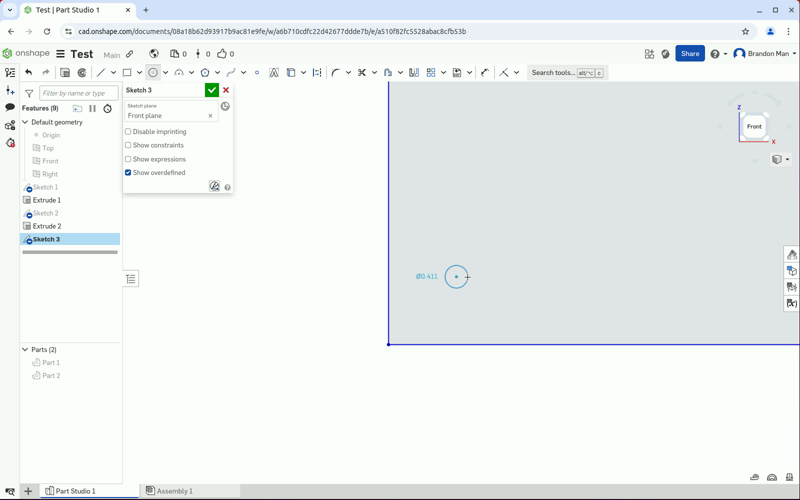
scroll(-6)
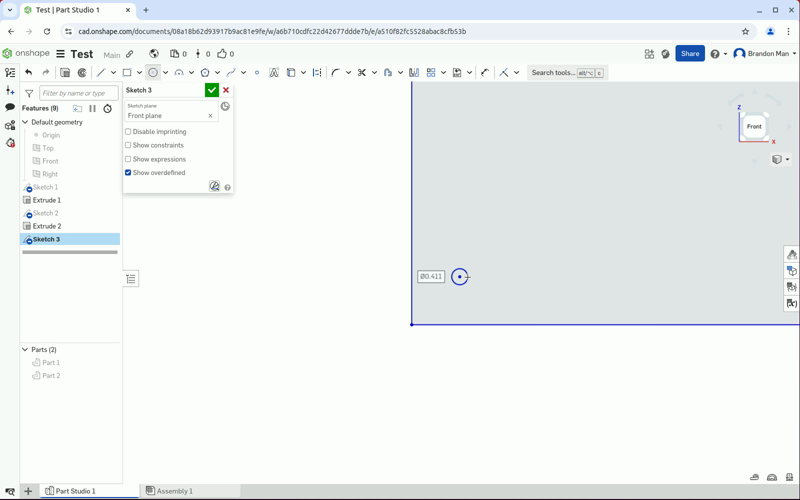
scroll(-6)
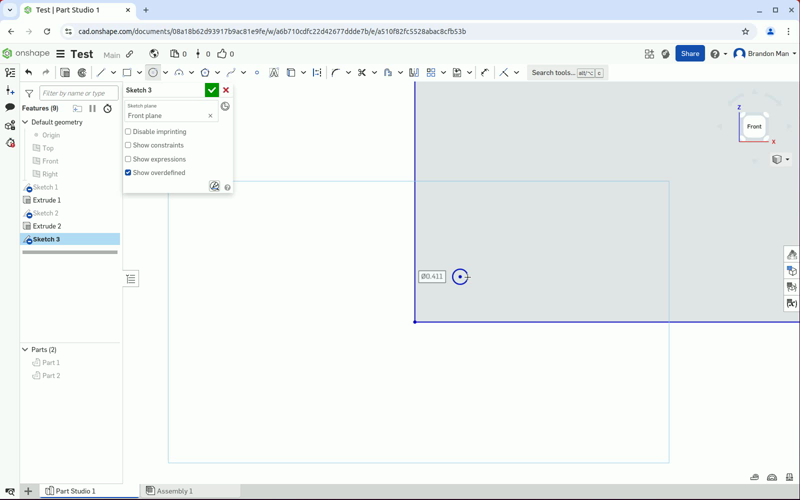
scroll(-6)
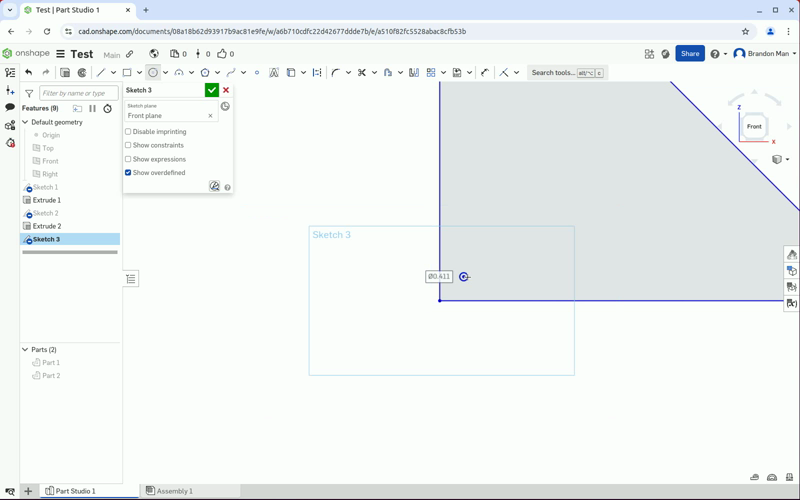
scroll(-6)
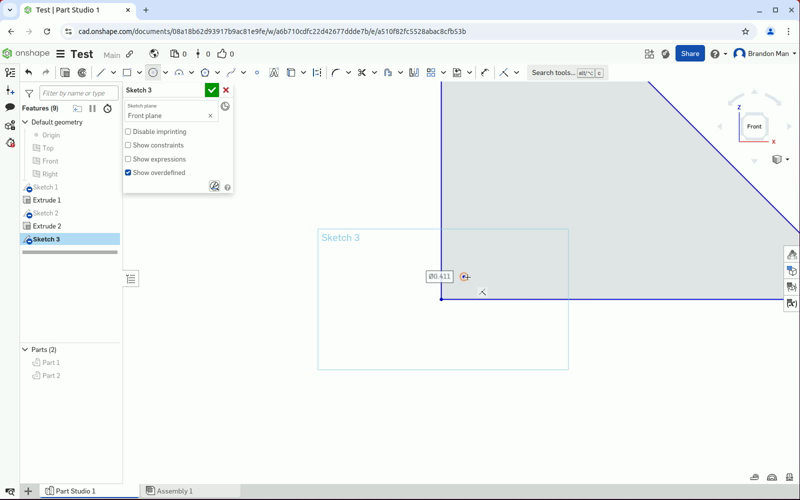
scroll(-6)
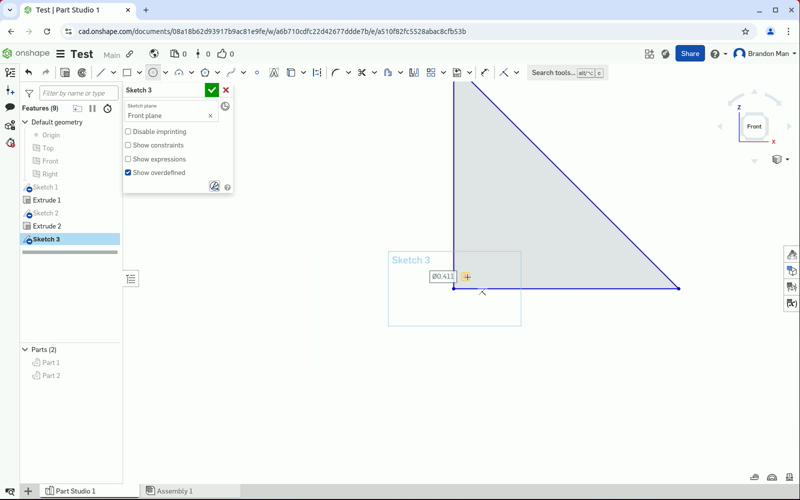
scroll(-6)
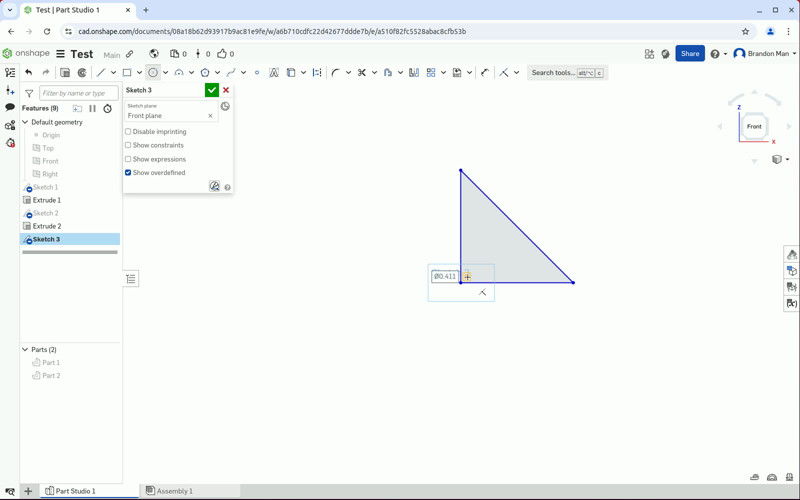
key(esc)
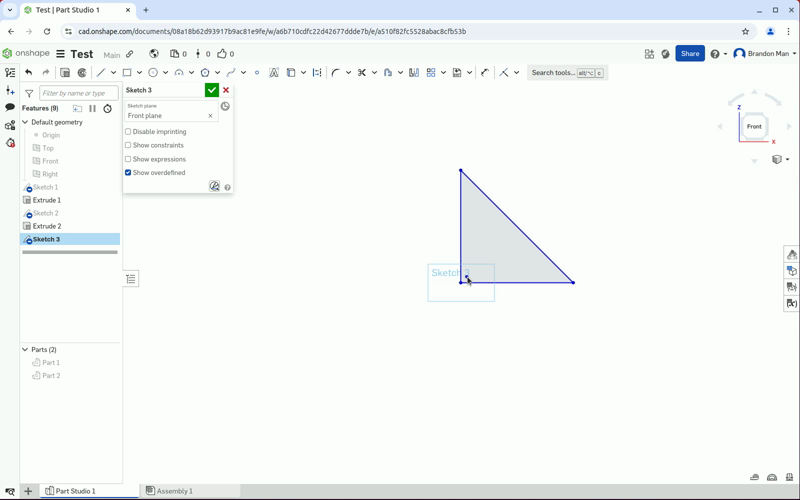
key(l)
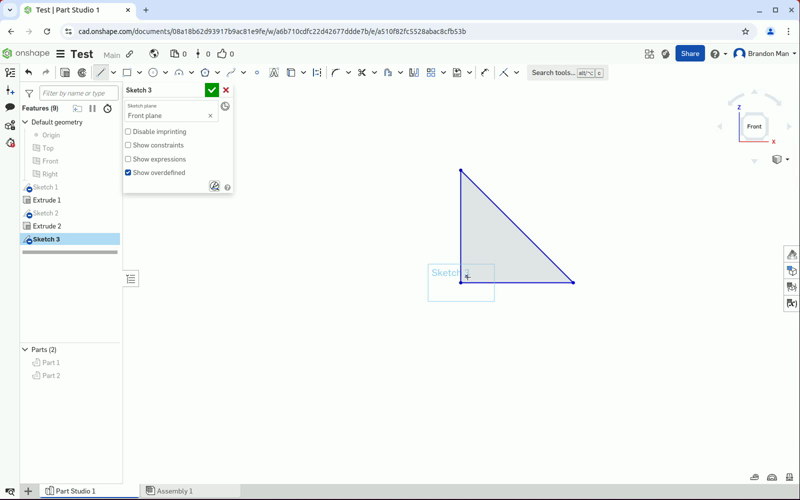
key_down(shift)
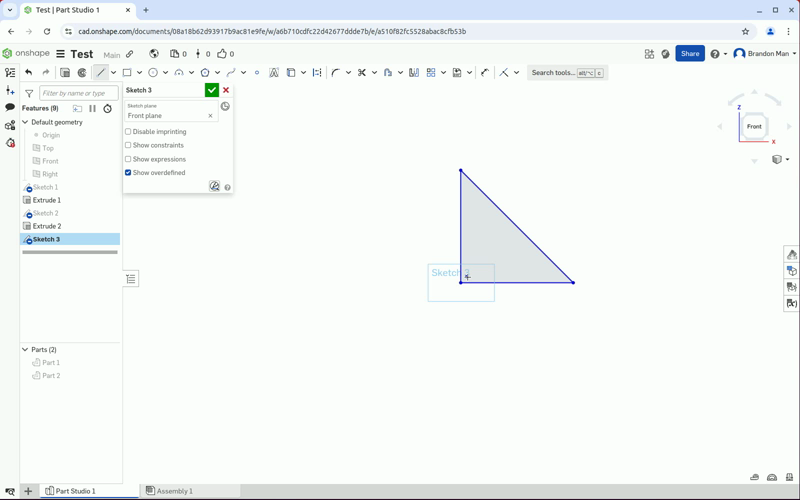
mouse_move(471, 272)
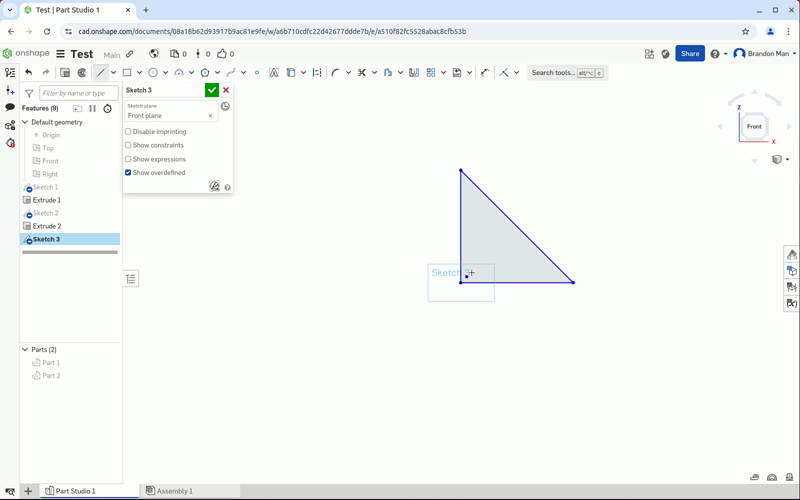
click(471, 272)
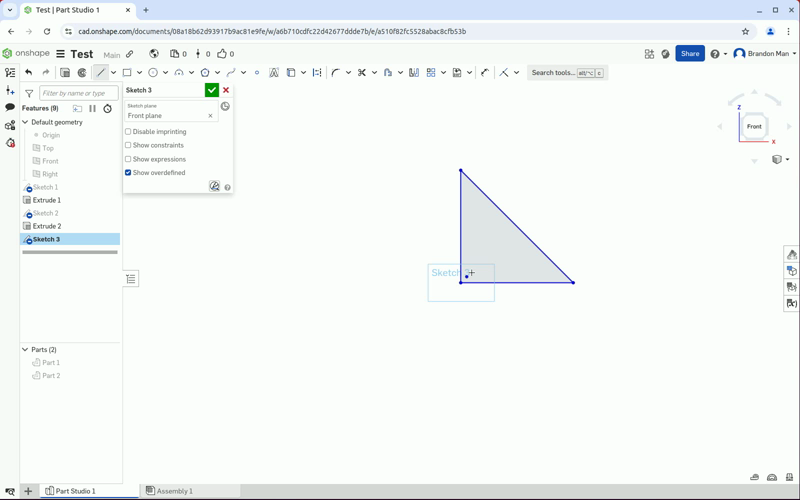
key_up(shift)
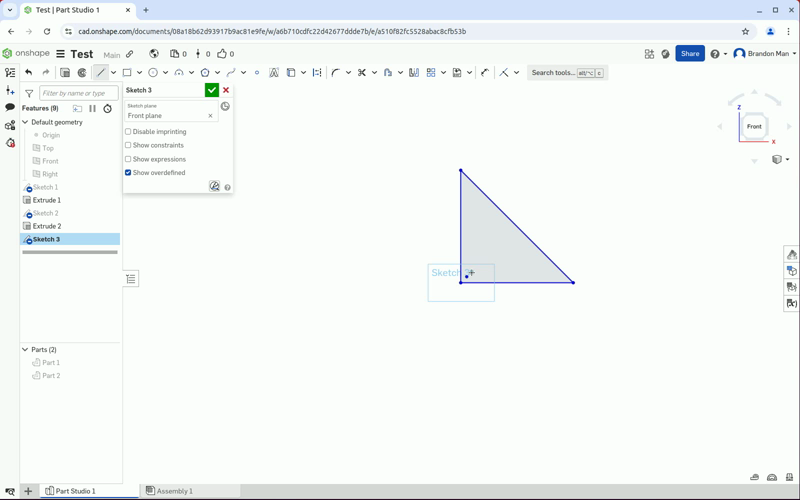
key_down(shift)
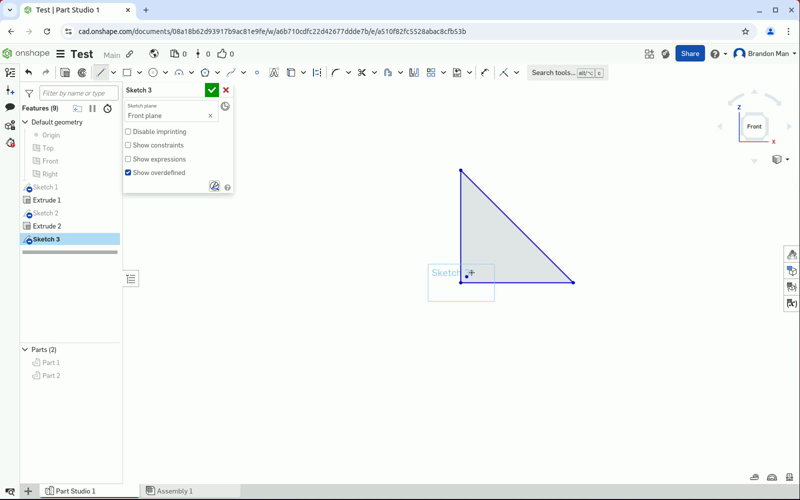
mouse_move(547, 272)
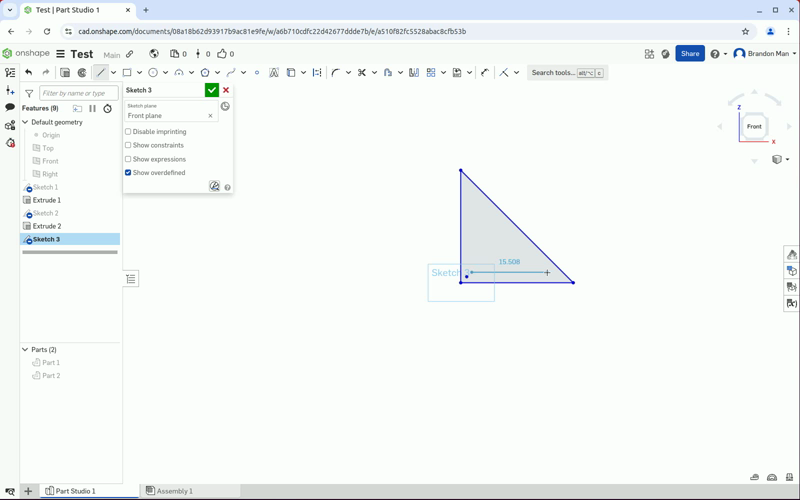
click(547, 272)
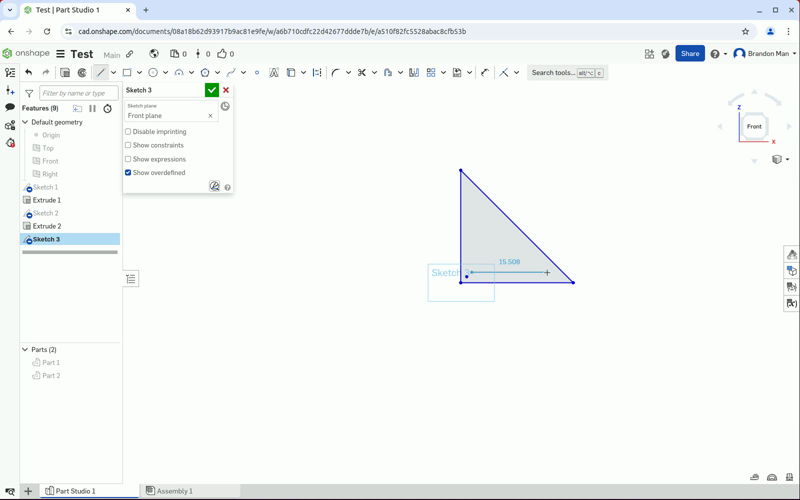
key_up(shift)
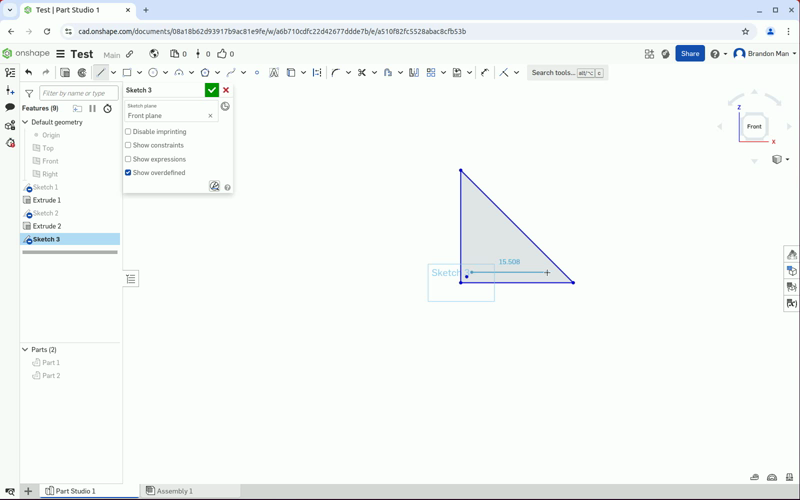
key_down(shift)
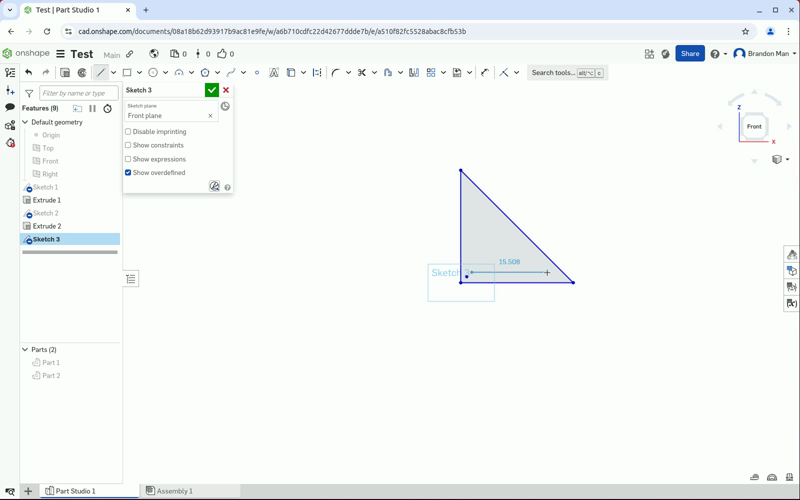
mouse_move(471, 196)
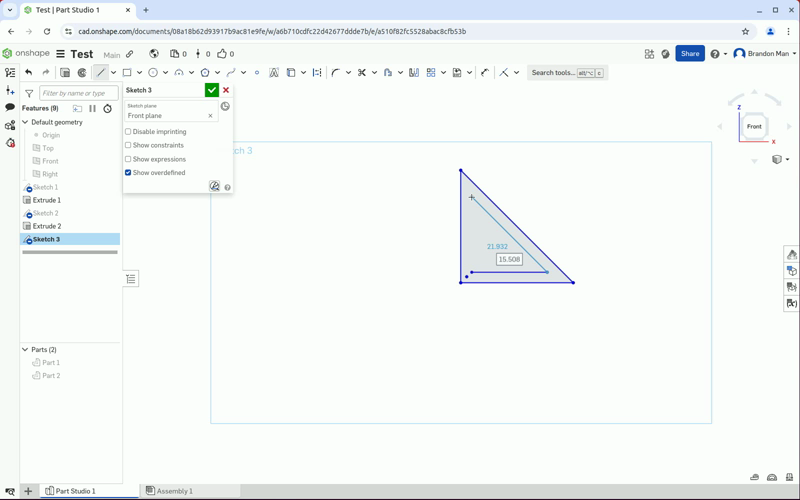
click(471, 196)
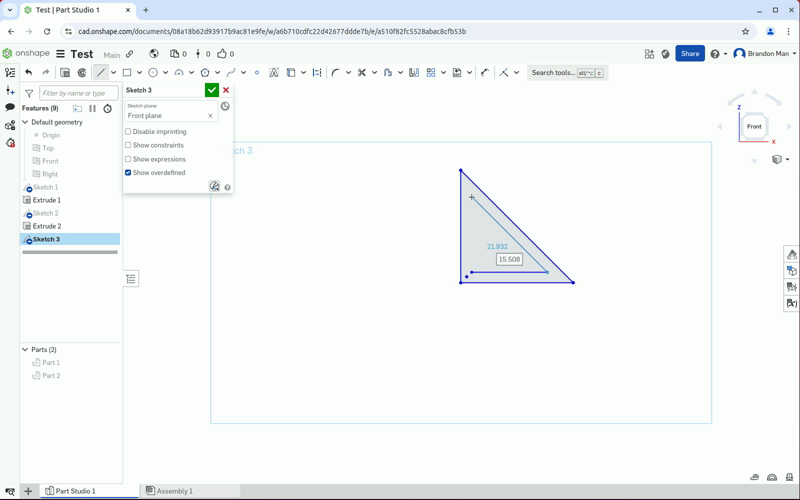
key_up(shift)
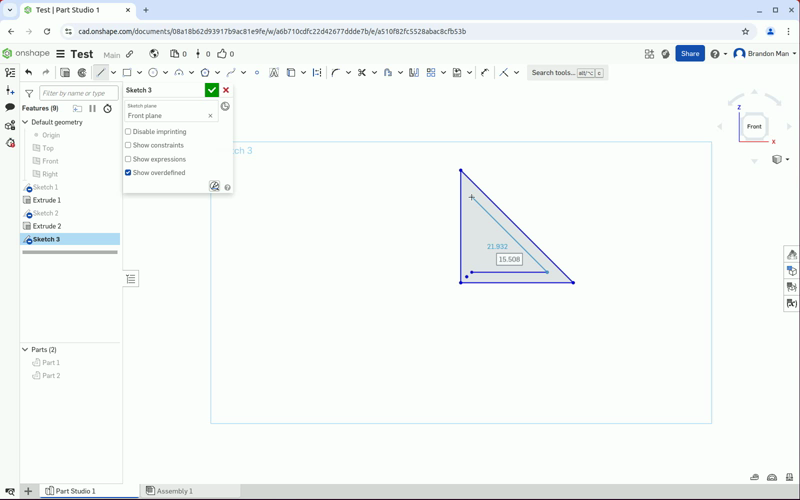
key_down(shift)
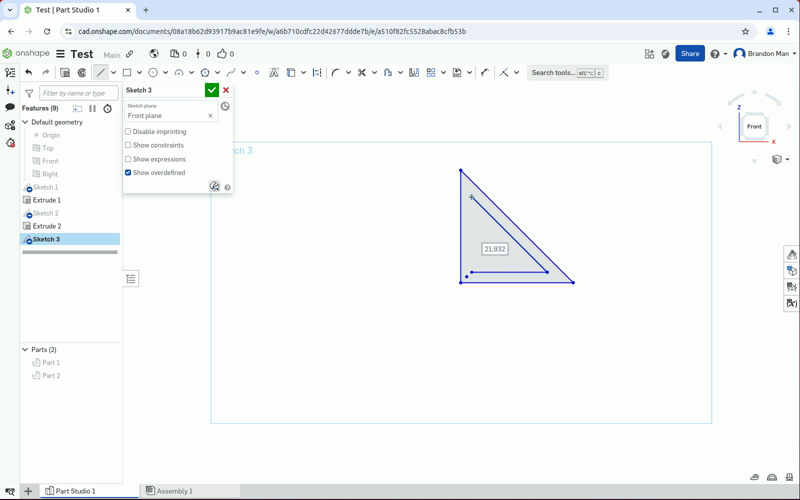
mouse_move(471, 272)
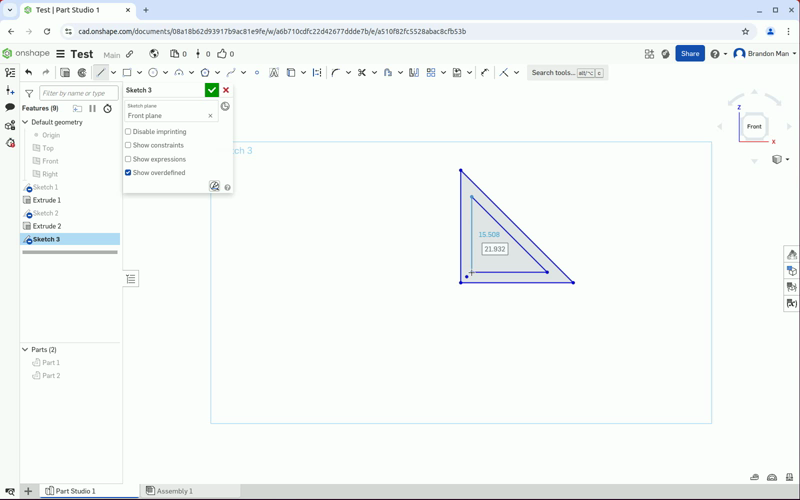
key_up(shift)
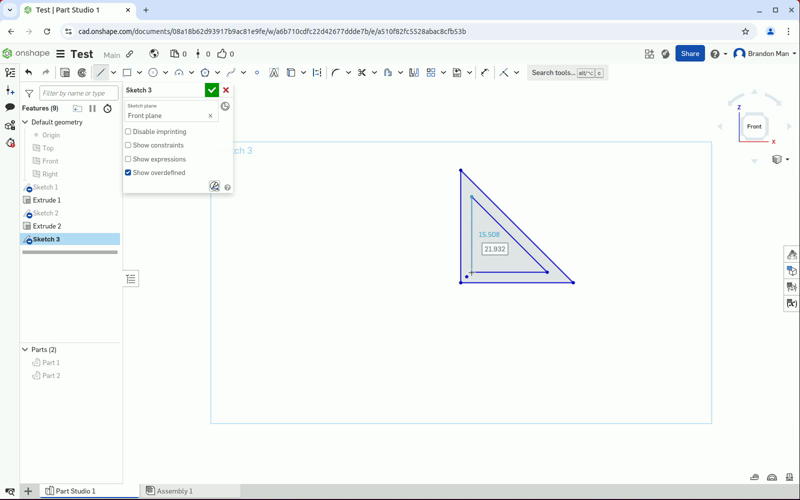
click(471, 272)
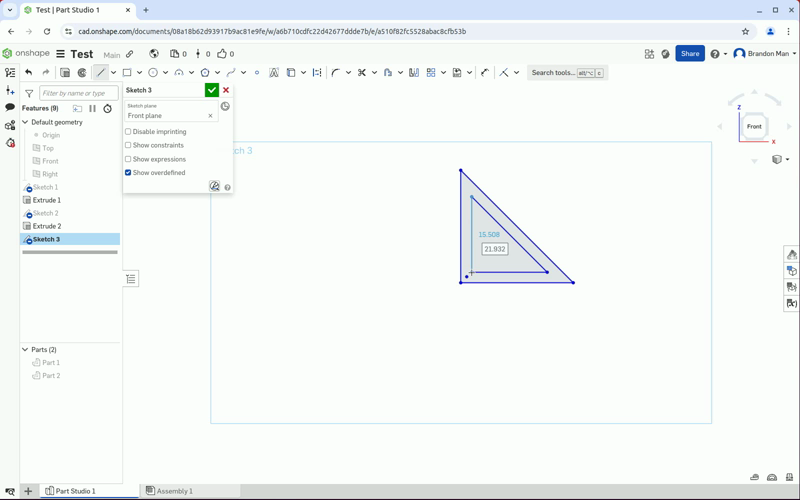
key(esc)
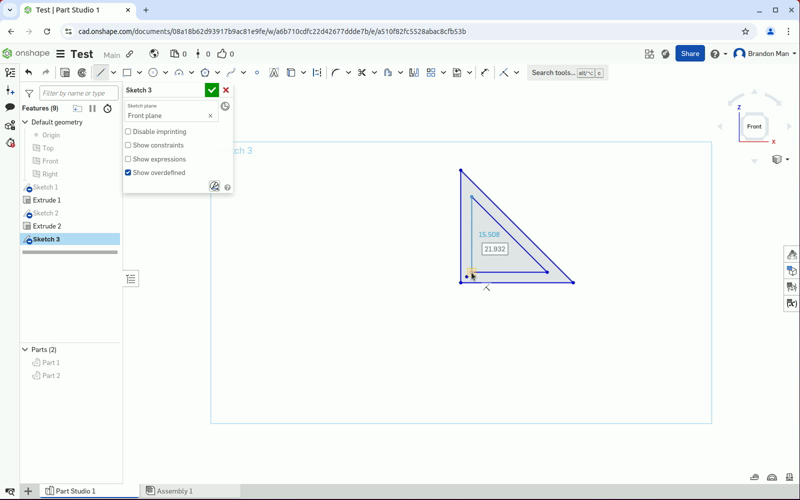
mouse_move(473, 277)
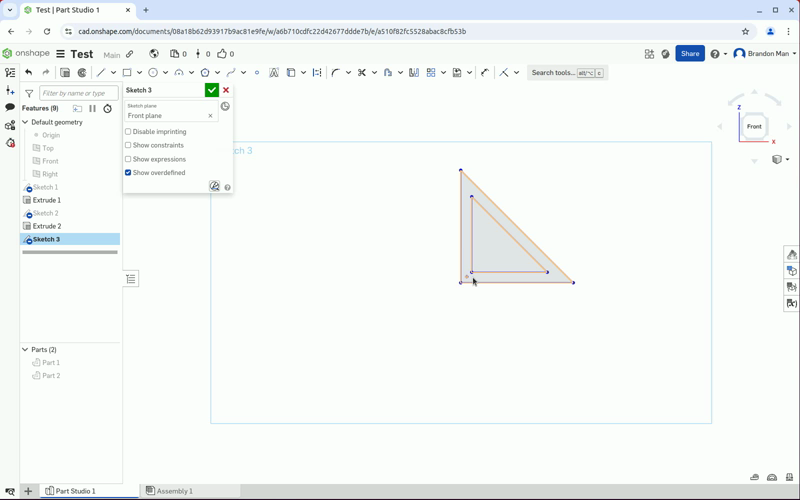
click(473, 277)
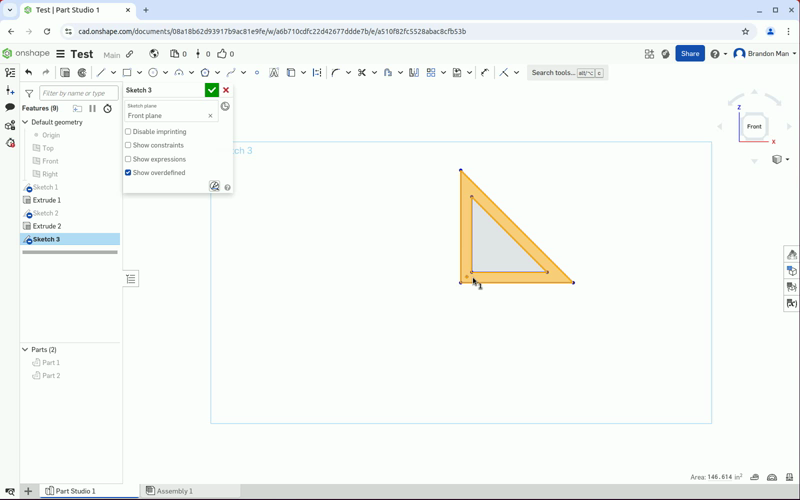
mouse_move(73, 352)
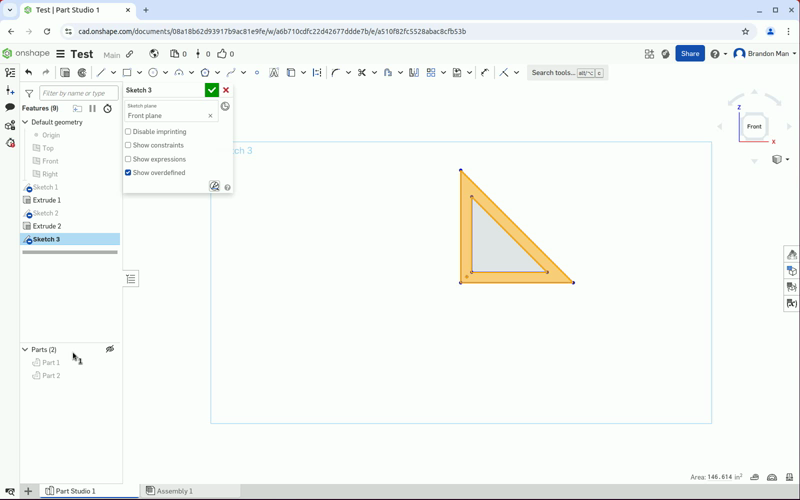
key(shift+y)
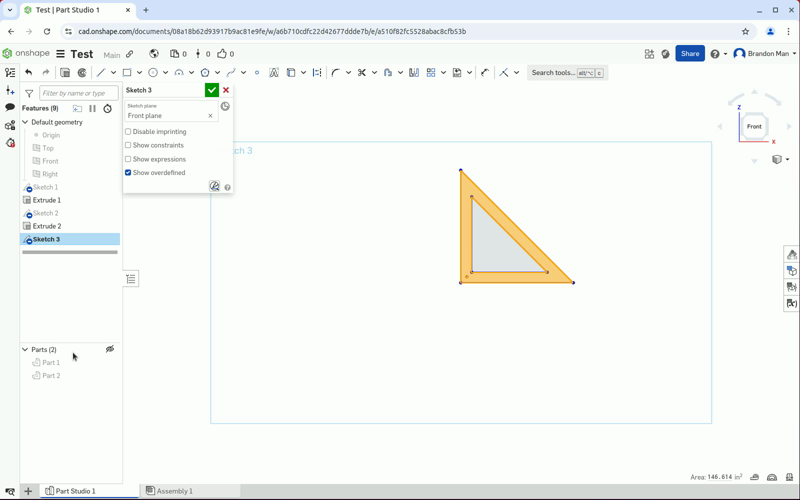
key(shift+e)
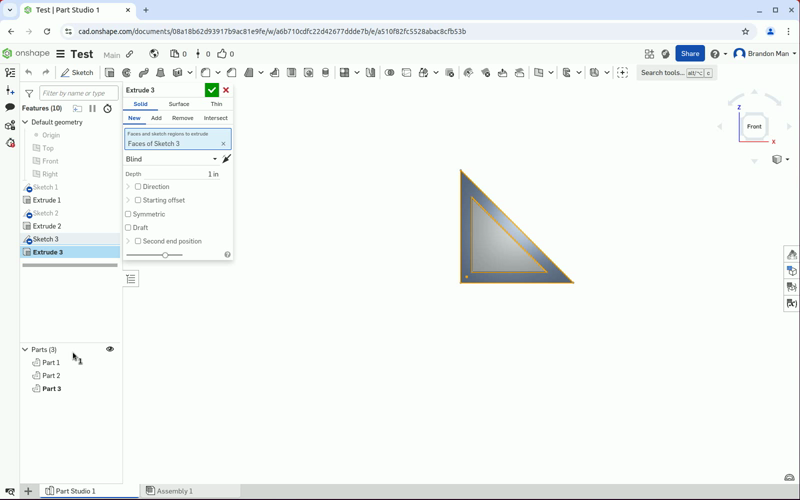
mouse_move(143, 106)
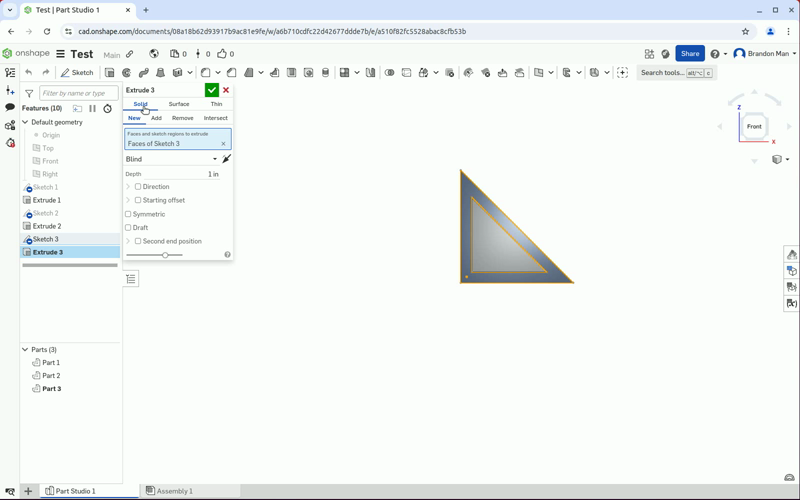
click(143, 106)
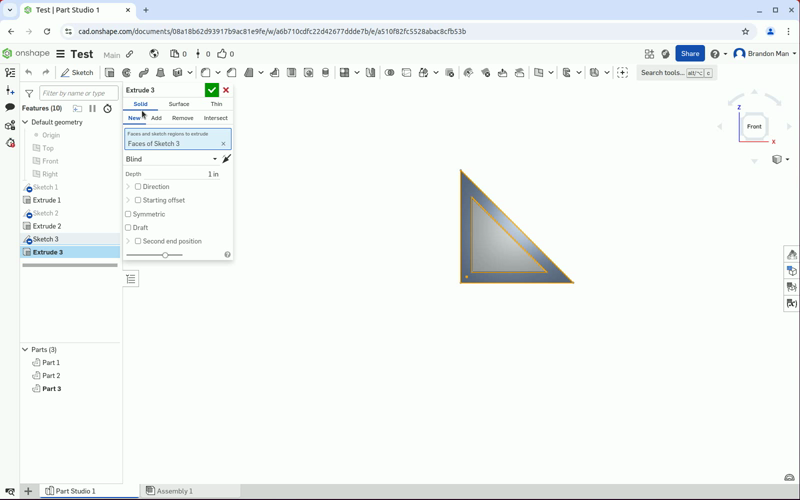
mouse_move(137, 120)
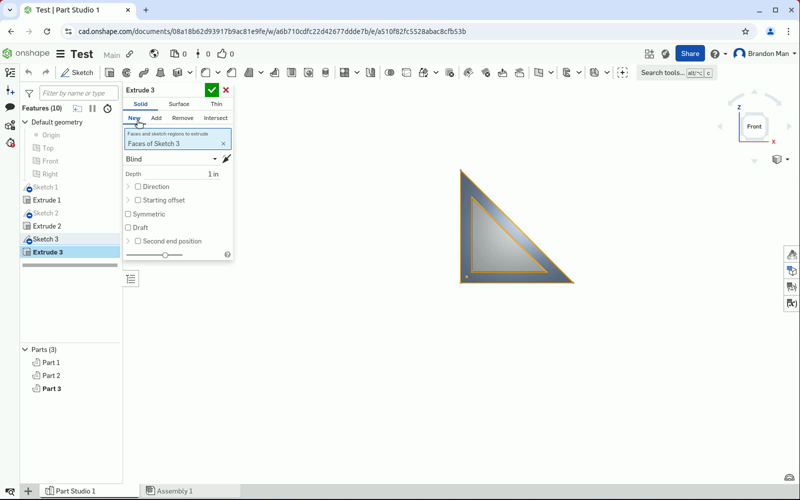
click(137, 120)
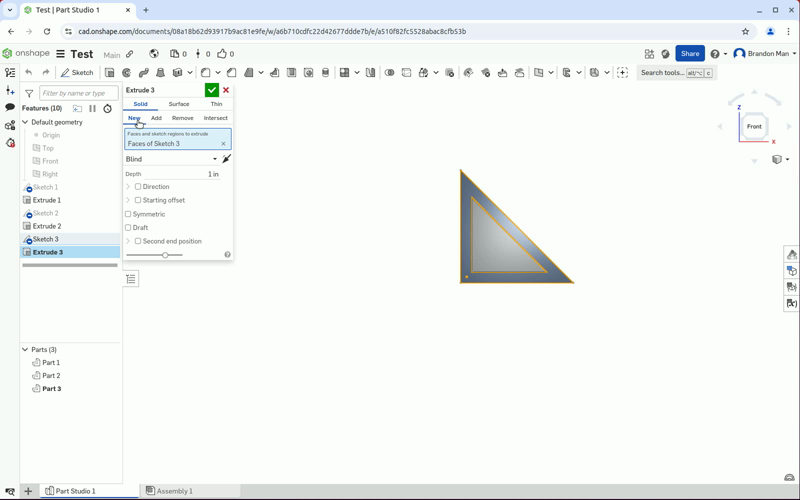
key(tab, 4)
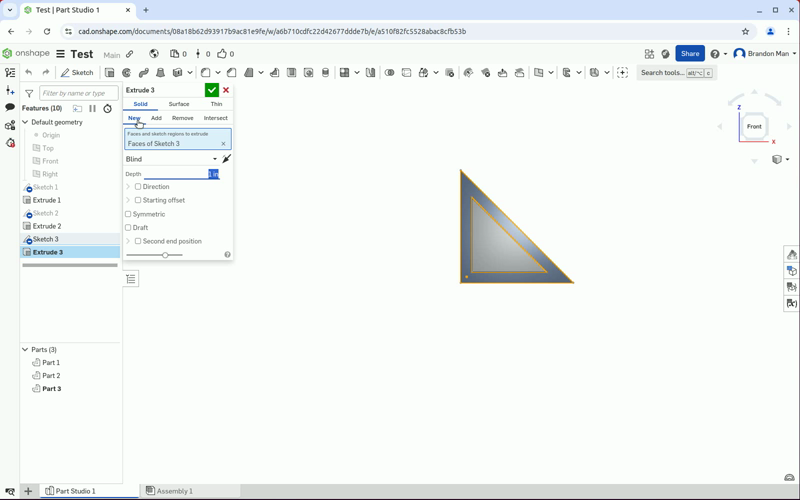
text(-0.481)
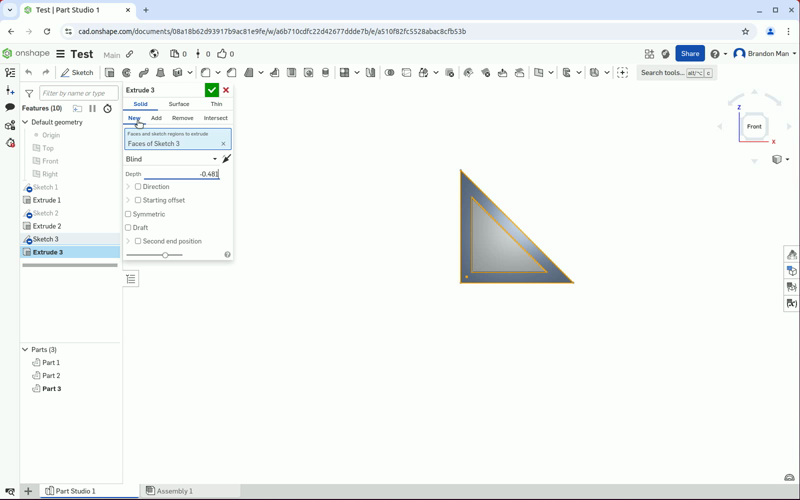
key(enter)
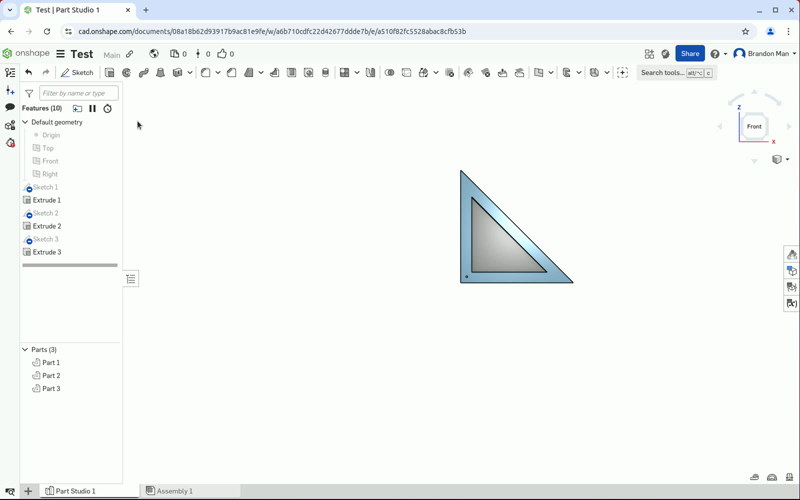
key(shift+h)
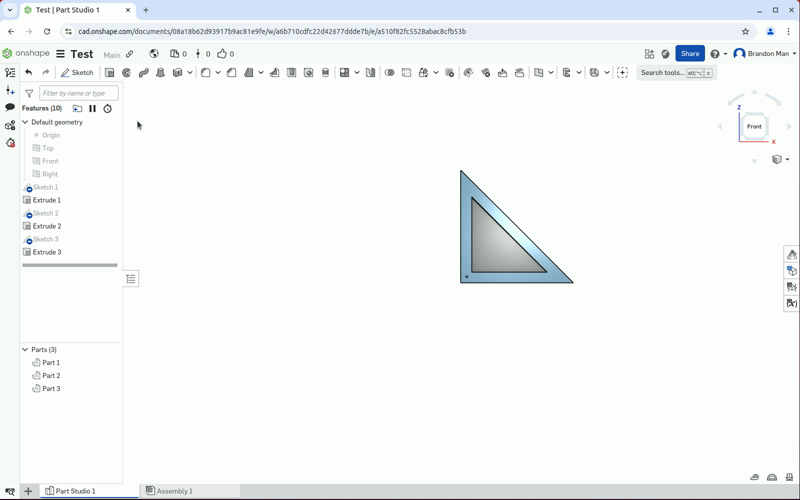
key(shift+h)
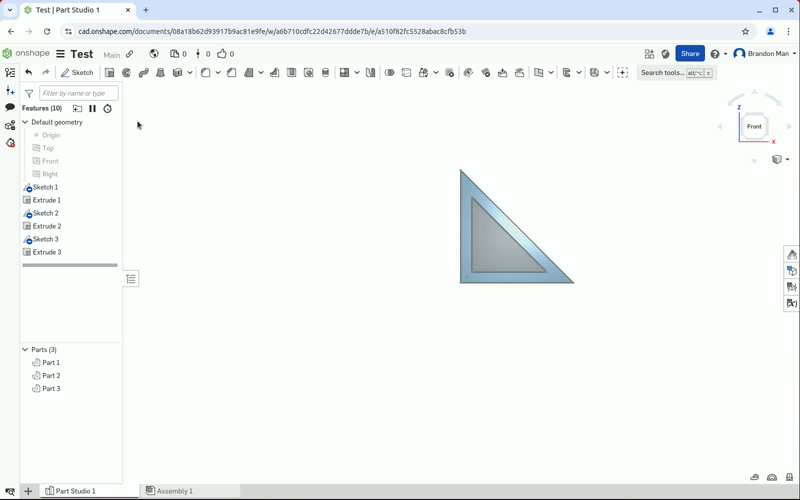
key(shift+7)
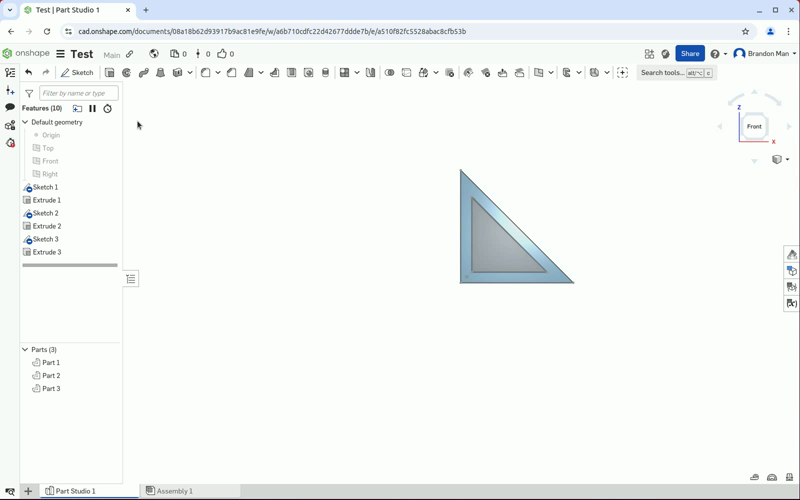
key(left, 2)
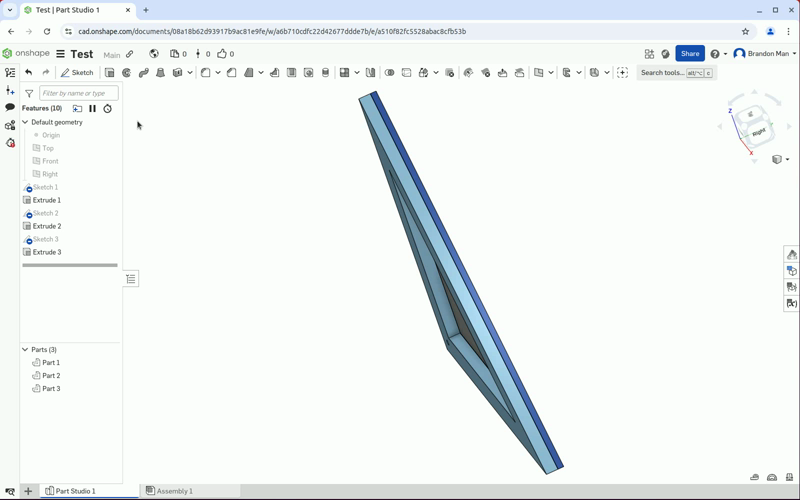
key(down, 2)
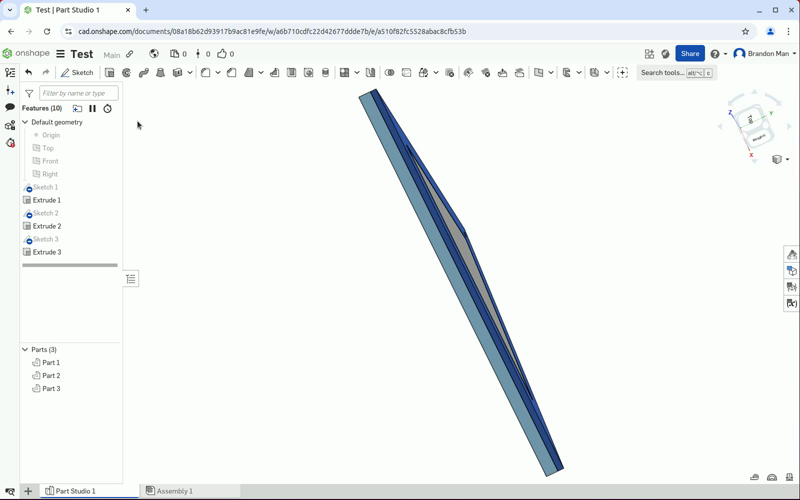
key(up, 2)
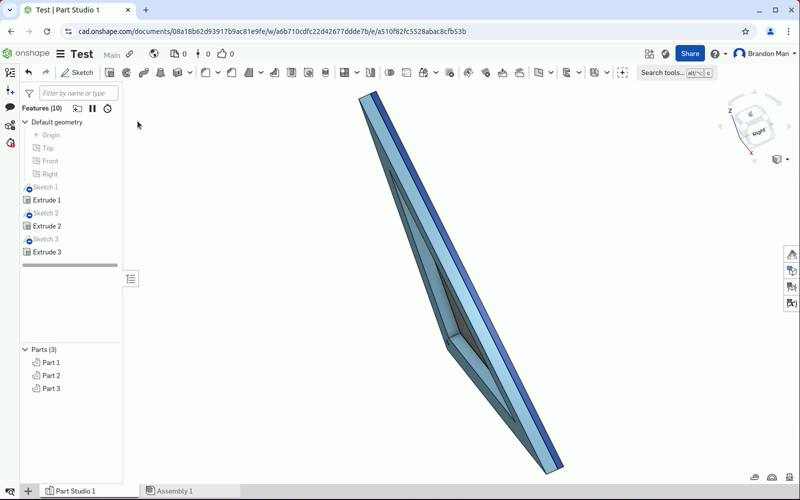
key(right, 2)
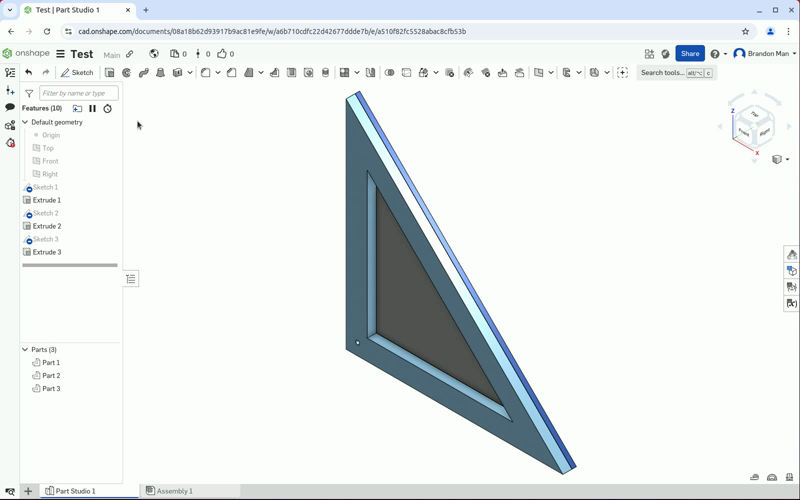
mouse_move(73, 189)
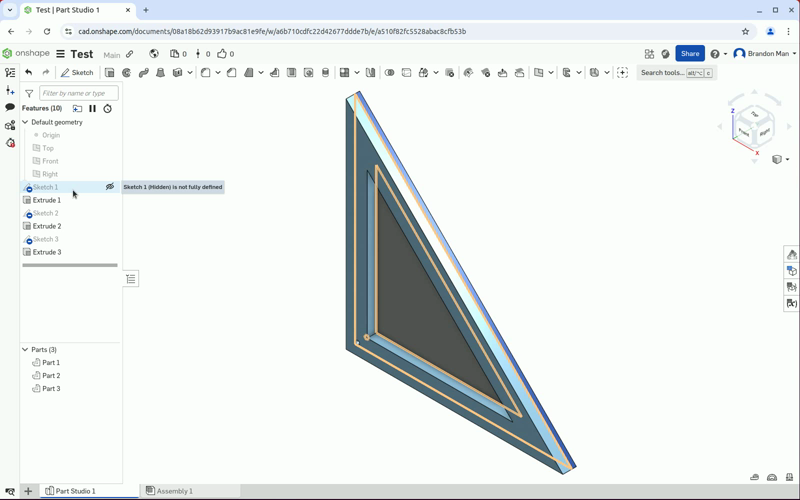
click(73, 189)